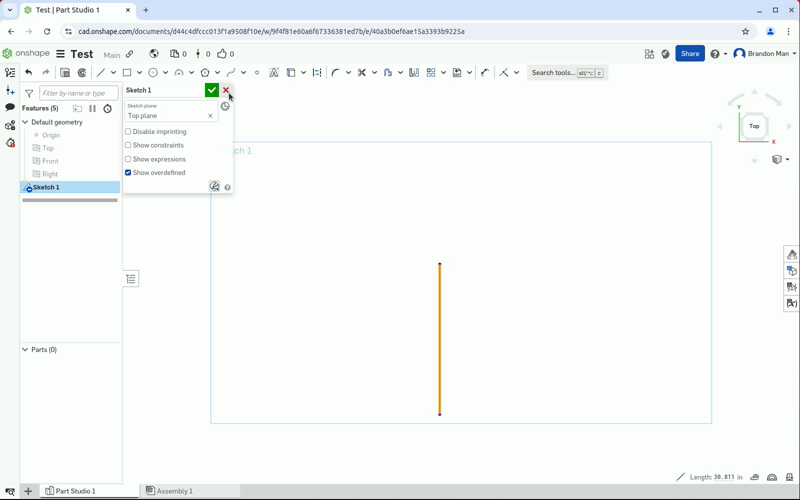
key(shift+h)
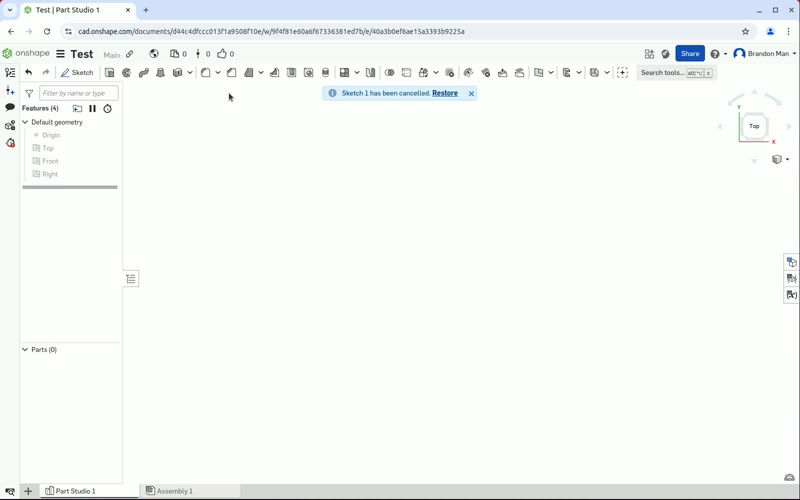
mouse_move(73, 352)
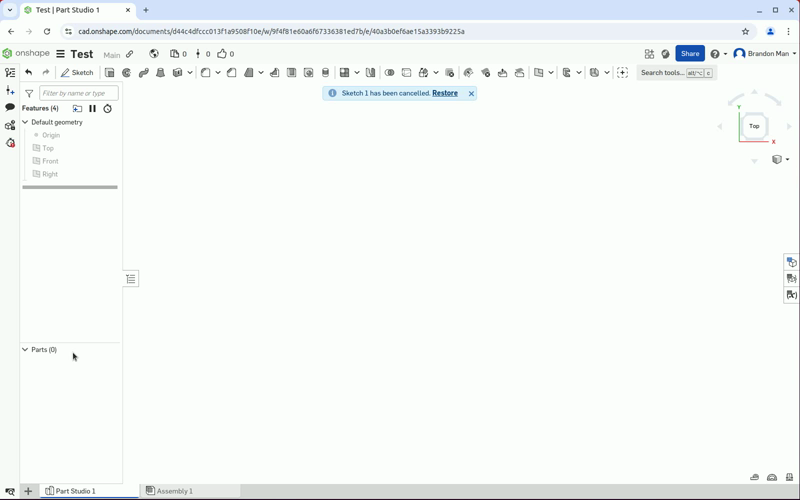
key(y)
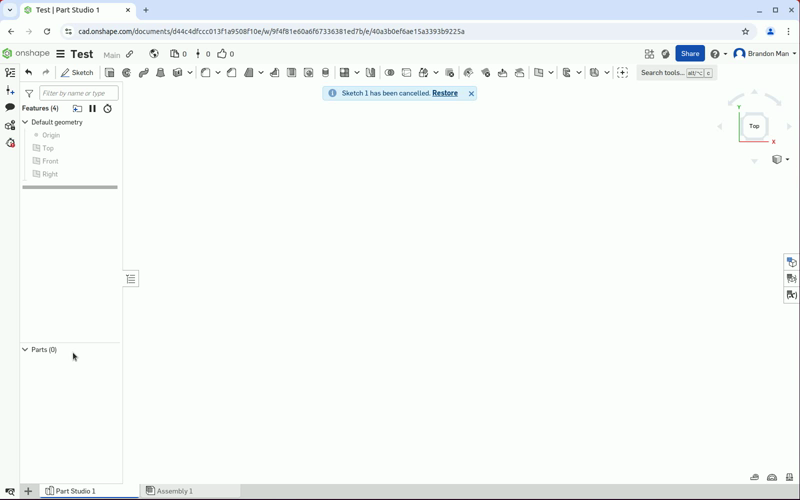
key(shift+p)
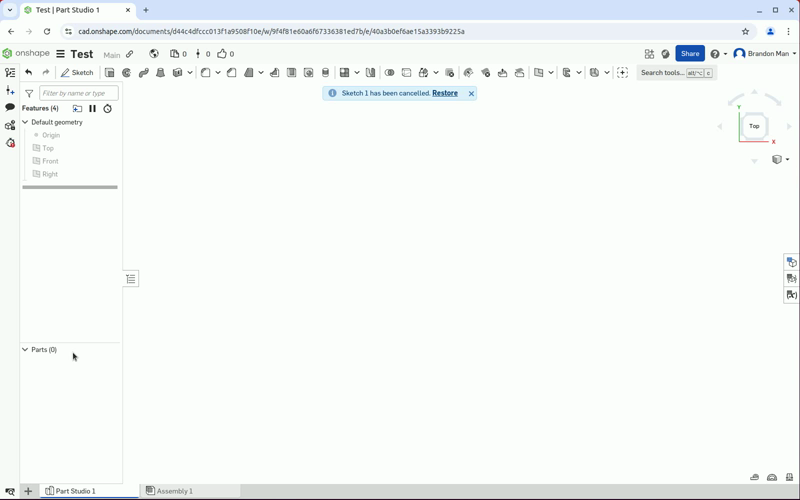
key(space)
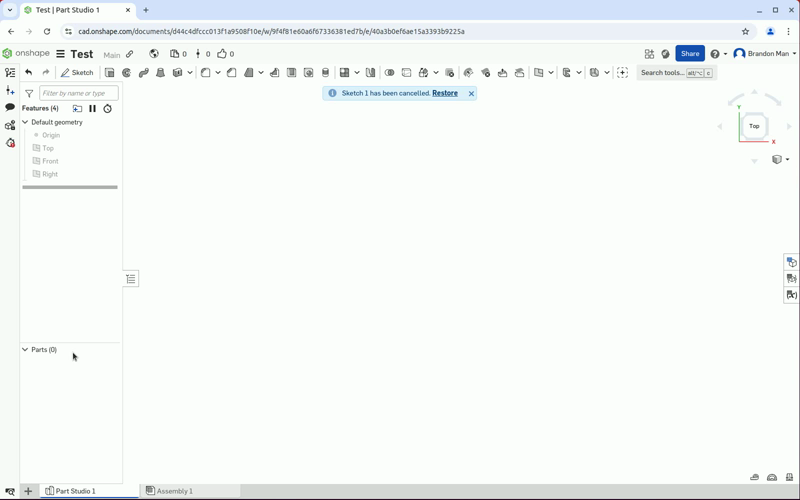
key_down(shift)
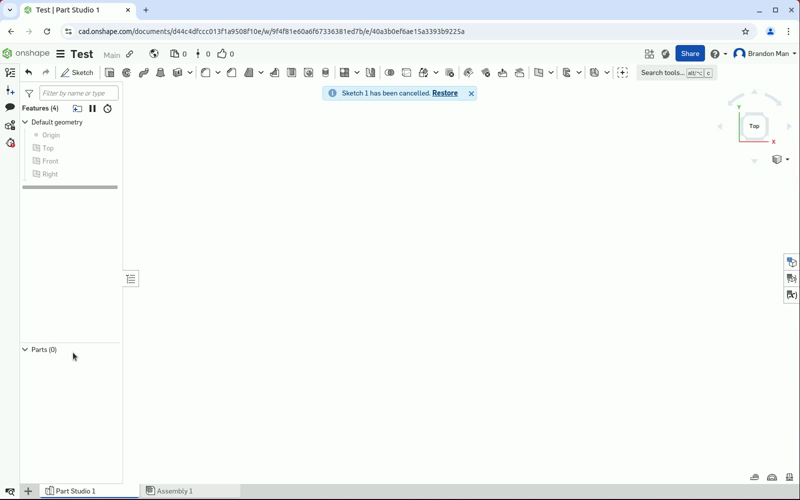
key(up)
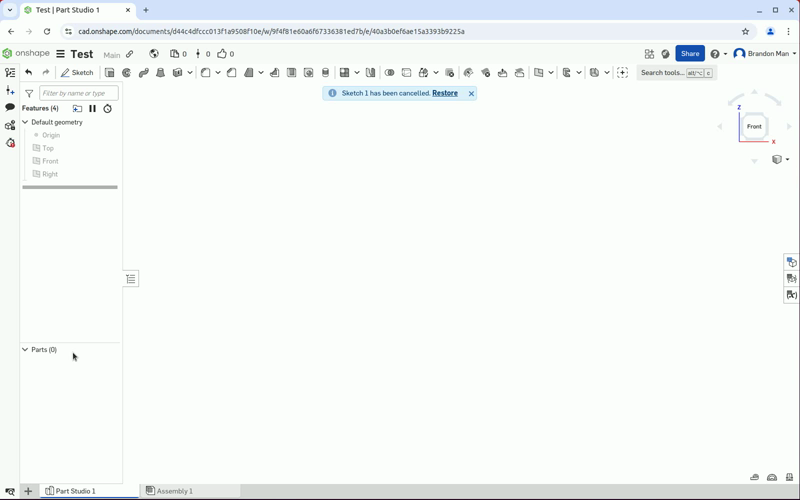
key_up(shift)
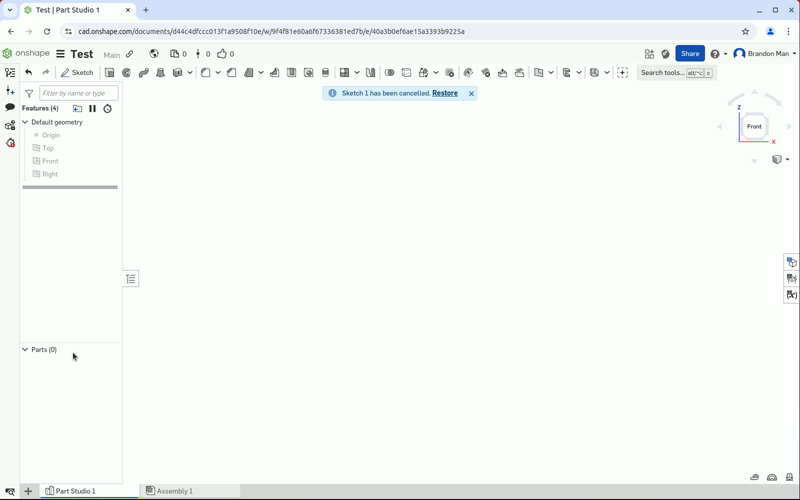
key(space)
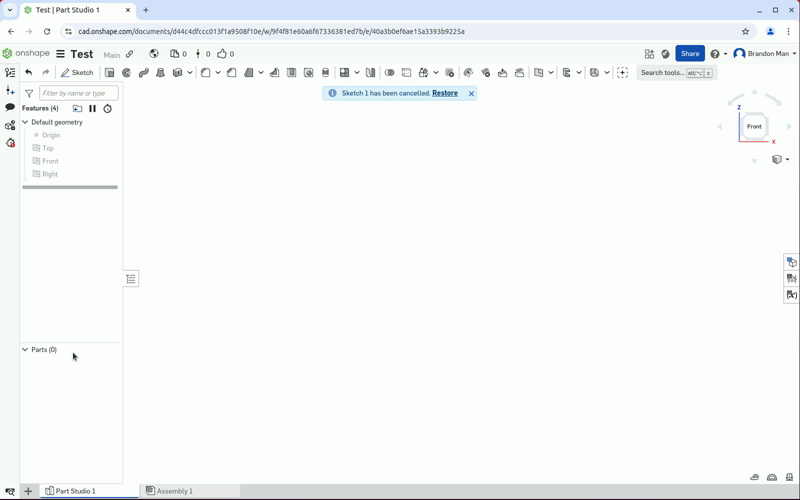
key_down(shift)
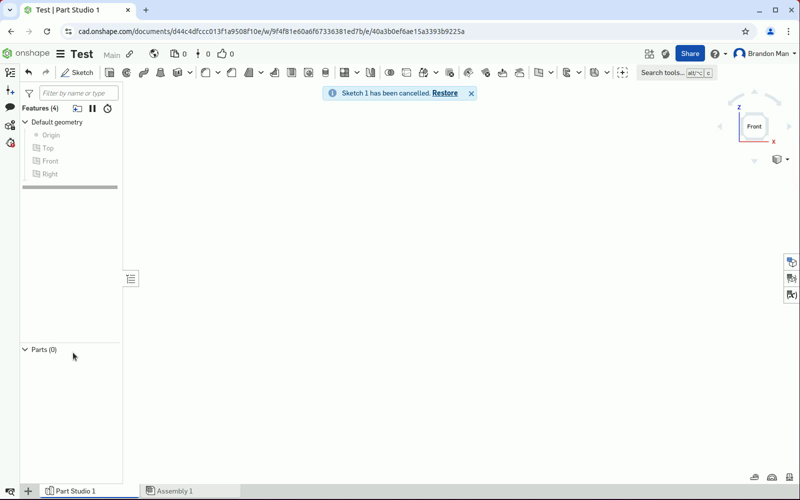
key(left)
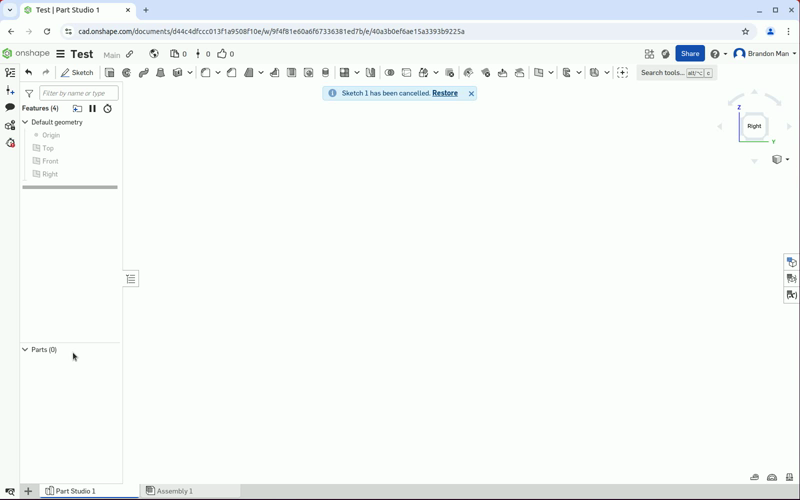
key_up(shift)
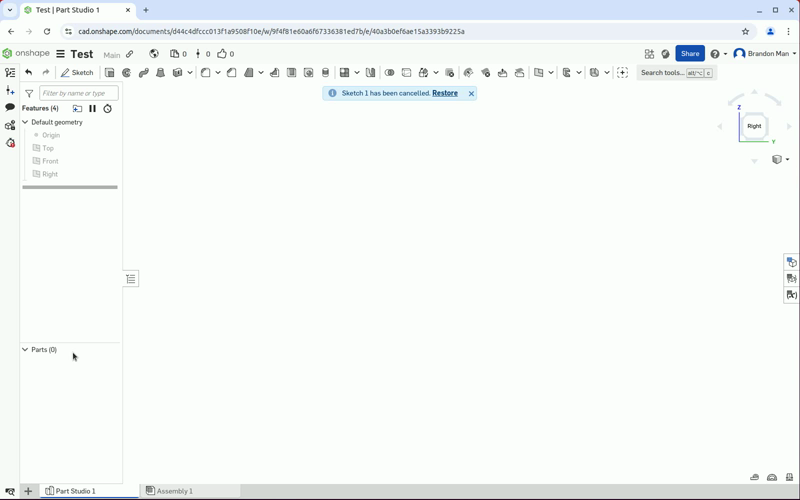
mouse_move(73, 352)
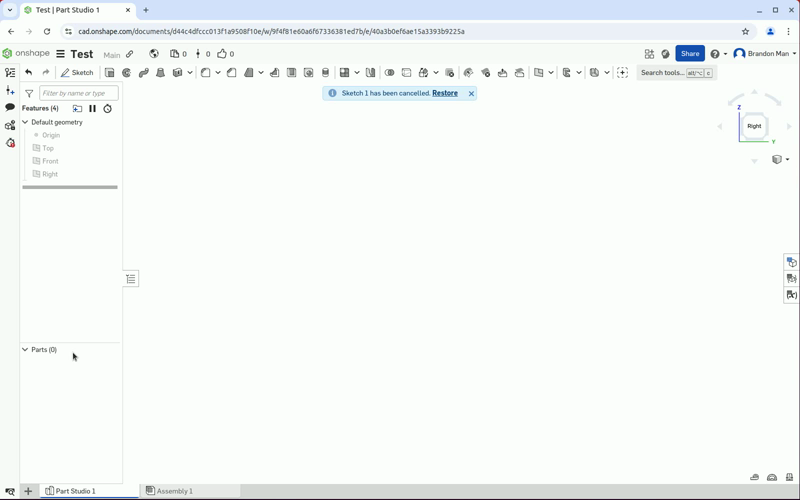
key(shift+y)
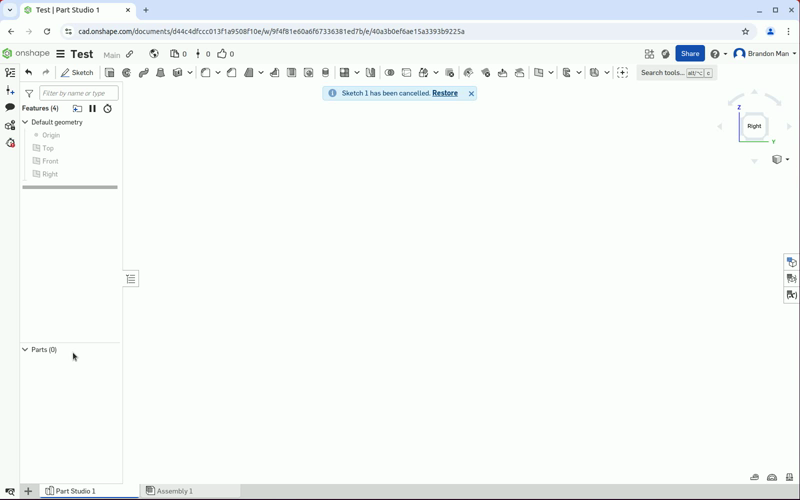
key(shift+s)
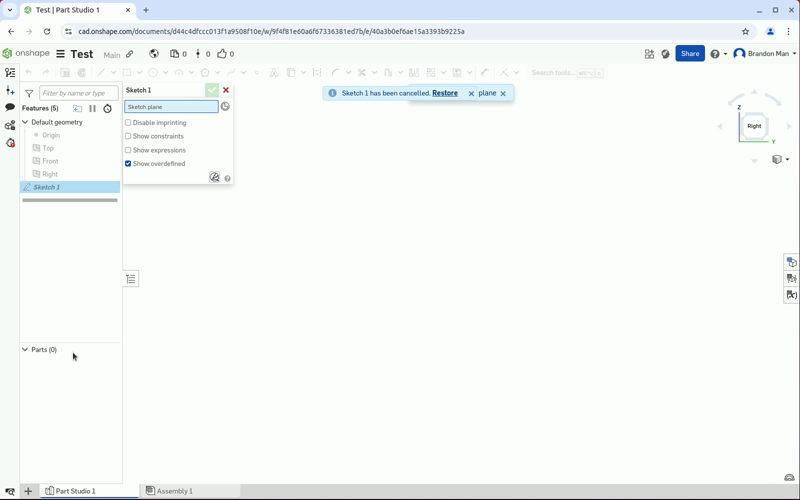
mouse_move(73, 176)
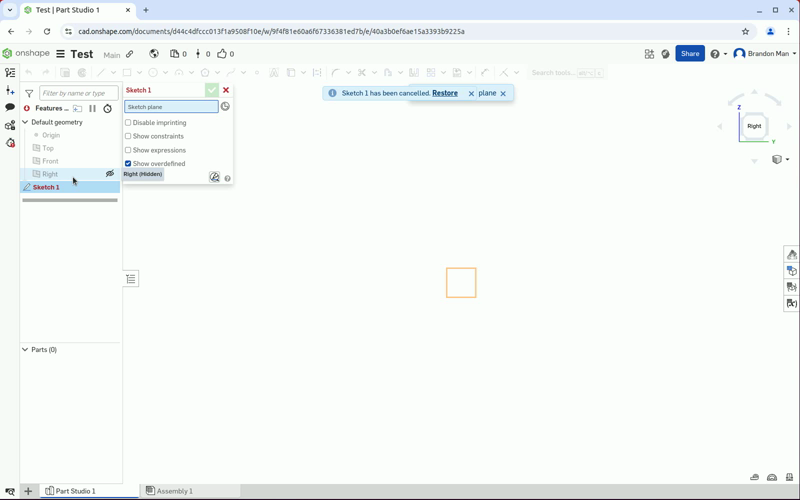
click(73, 176)
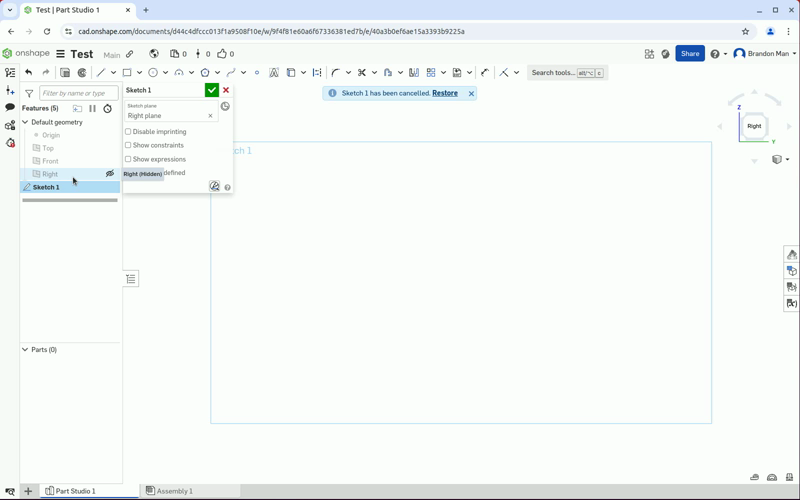
mouse_move(73, 352)
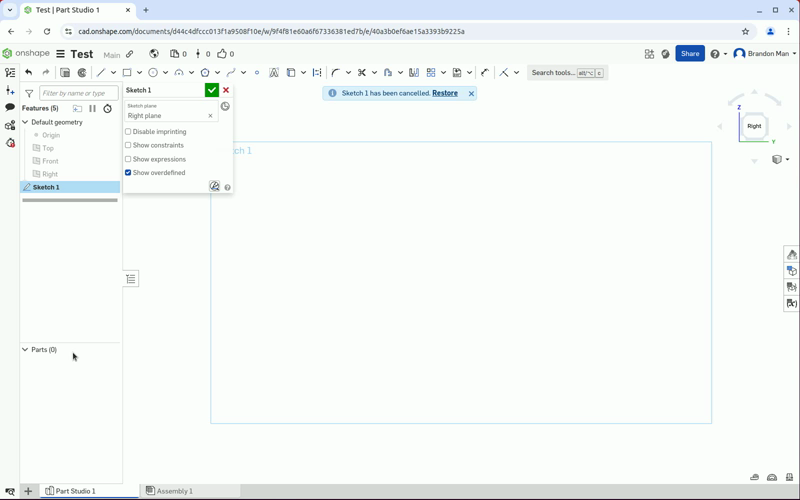
key(y)
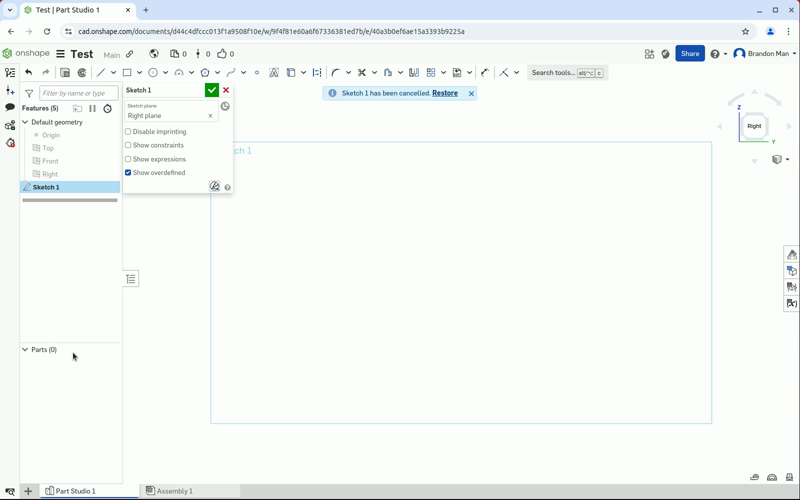
key(l)
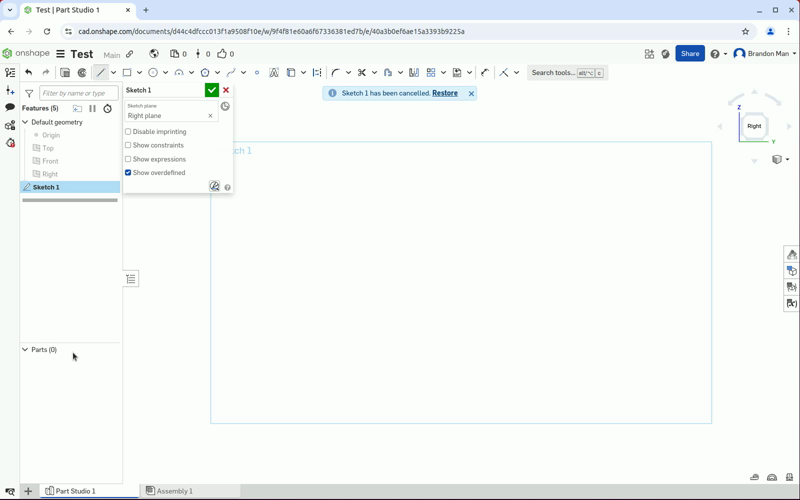
key_down(shift)
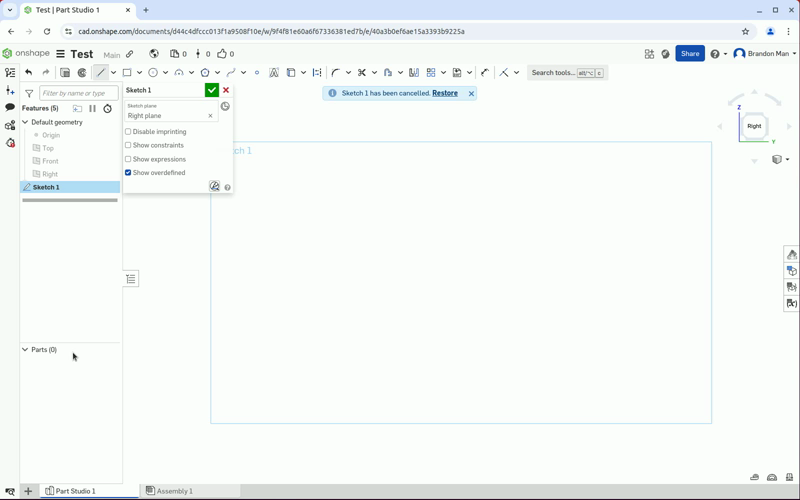
mouse_move(406, 328)
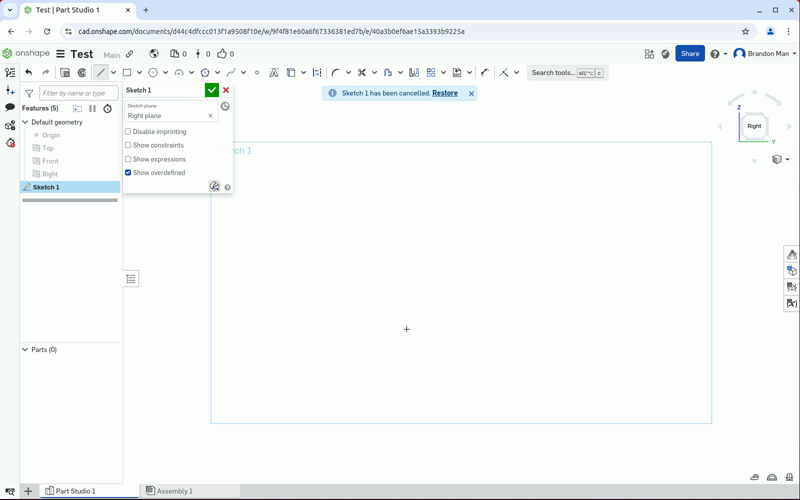
click(406, 328)
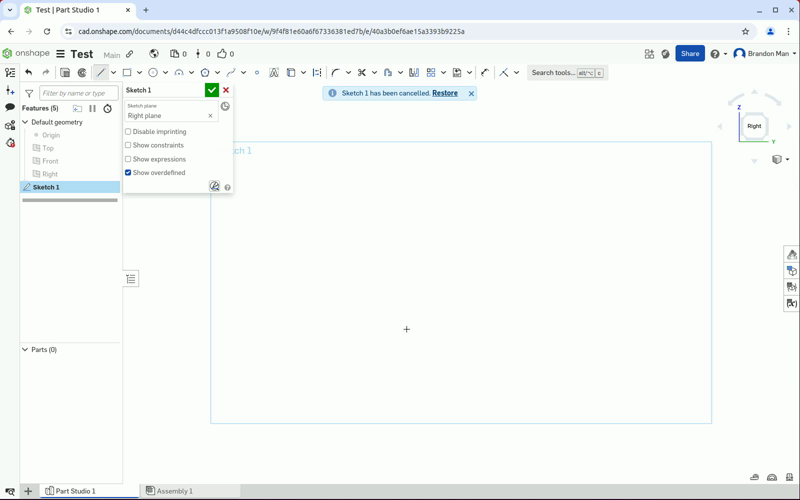
key_up(shift)
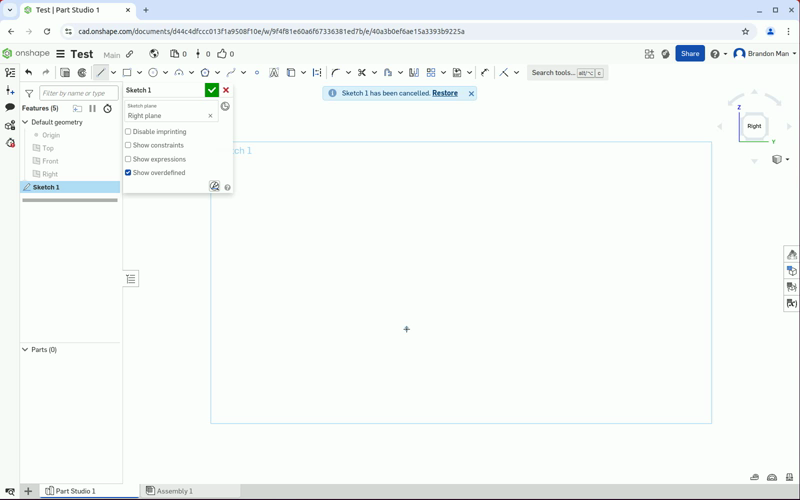
key_down(shift)
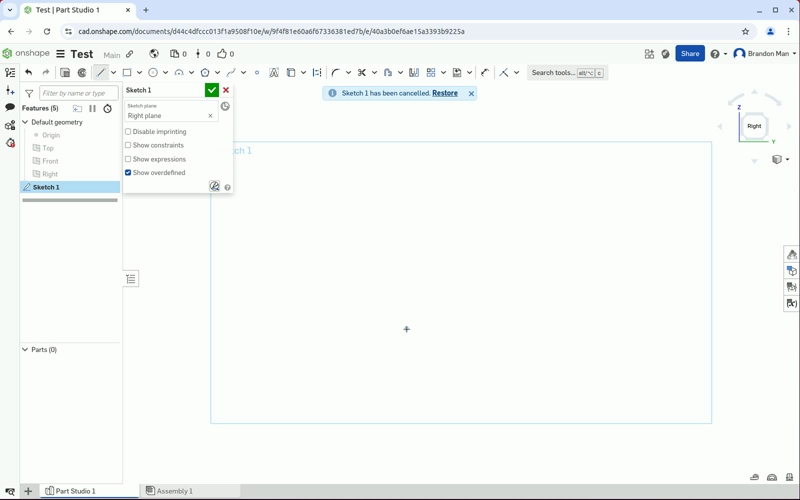
mouse_move(514, 328)
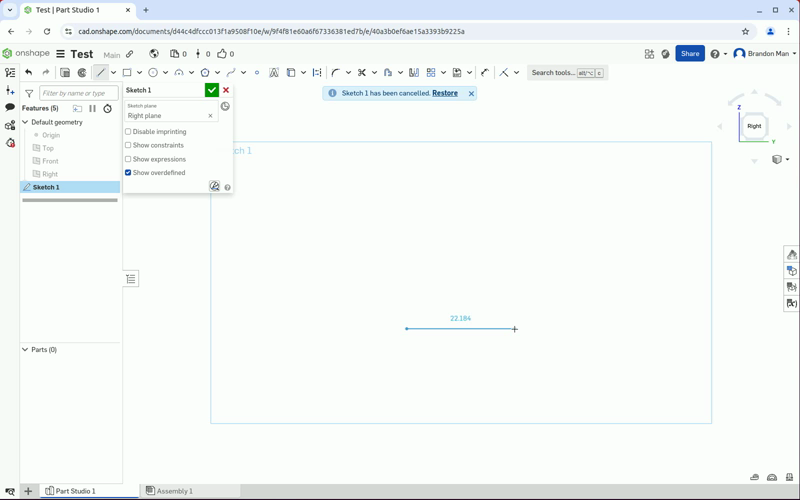
click(514, 328)
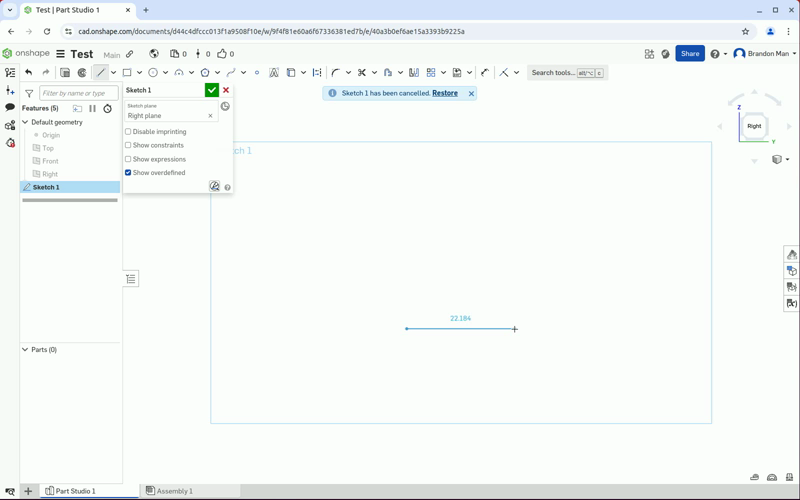
key_up(shift)
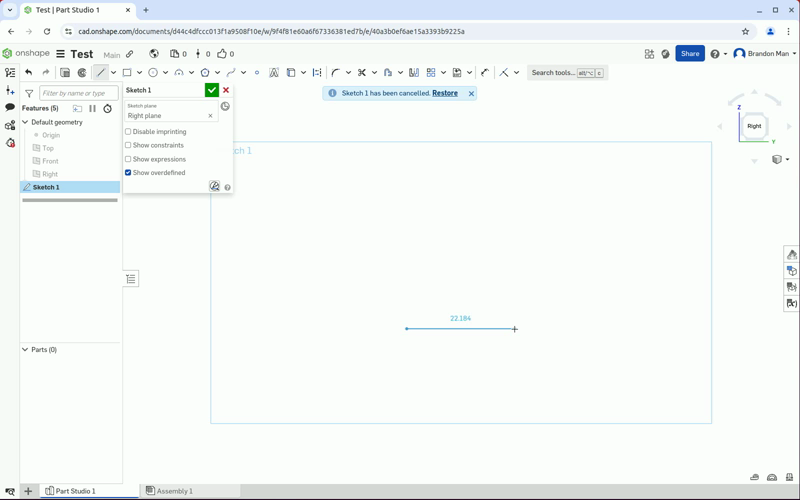
key_down(shift)
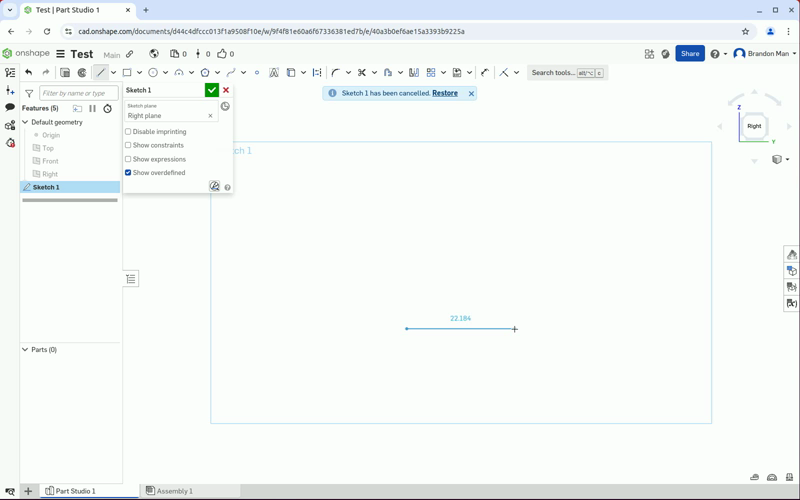
mouse_move(514, 236)
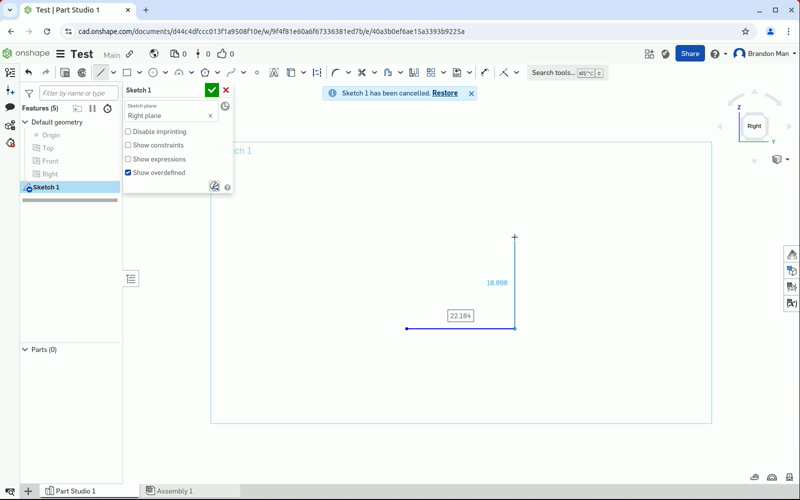
click(514, 236)
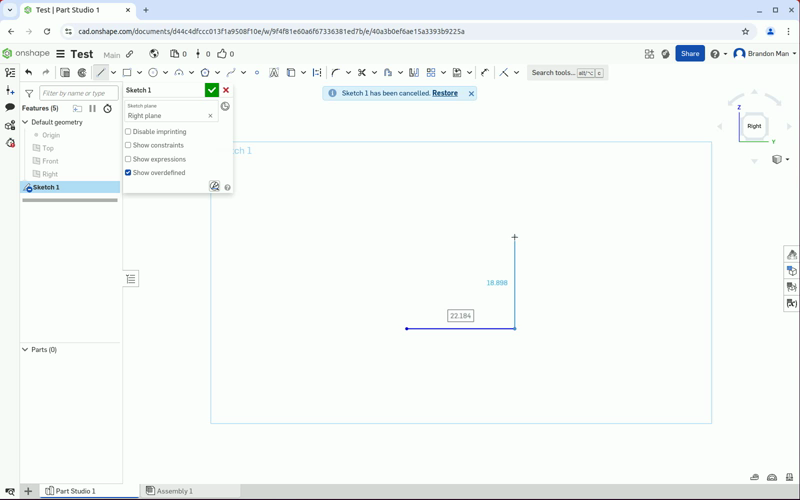
key_up(shift)
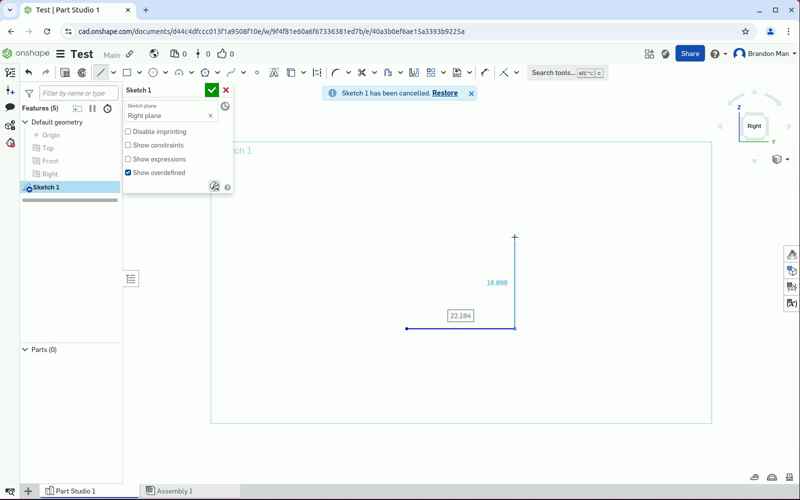
key_down(shift)
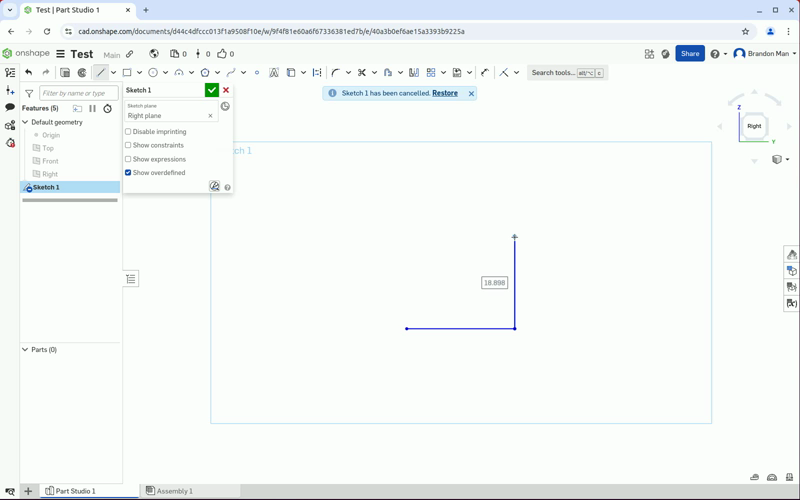
mouse_move(406, 236)
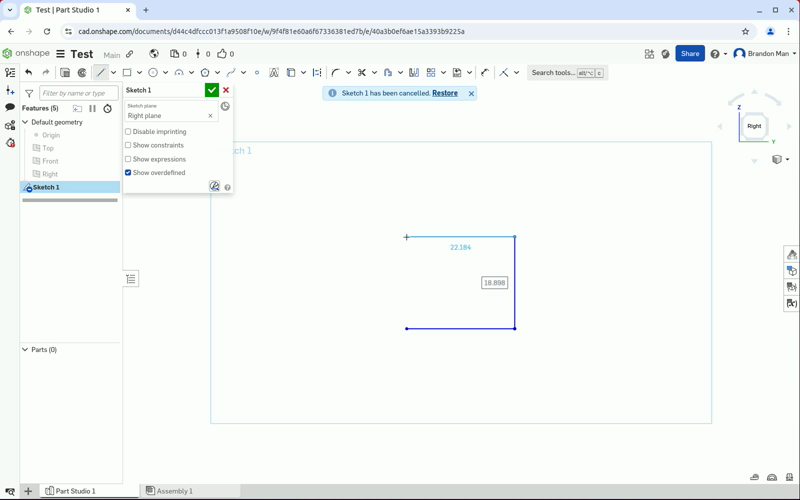
click(406, 236)
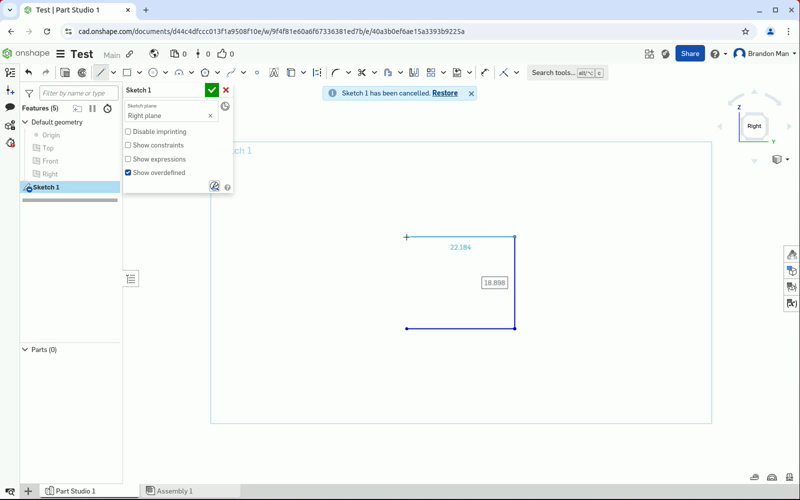
key_up(shift)
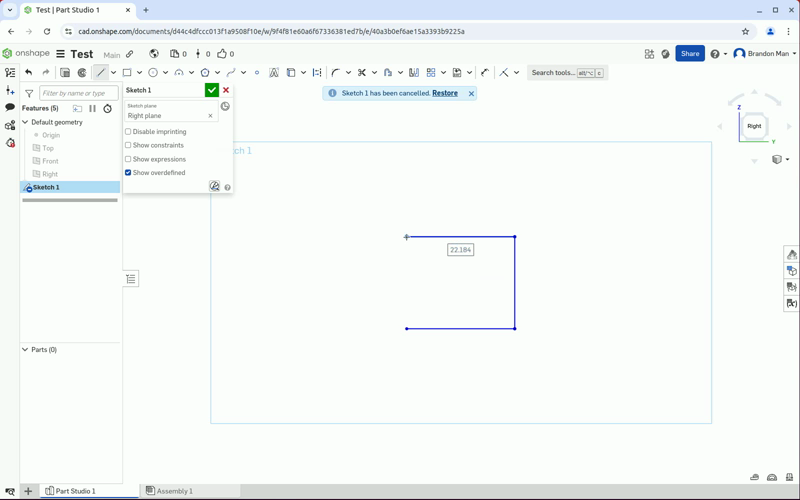
key_down(shift)
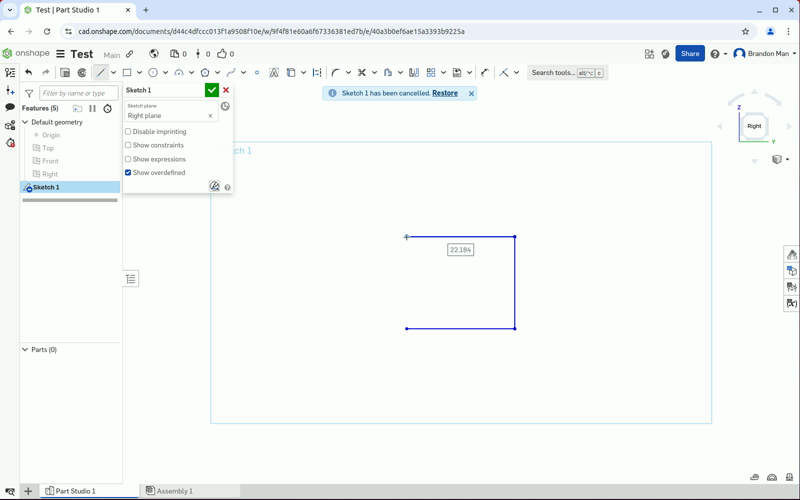
mouse_move(406, 328)
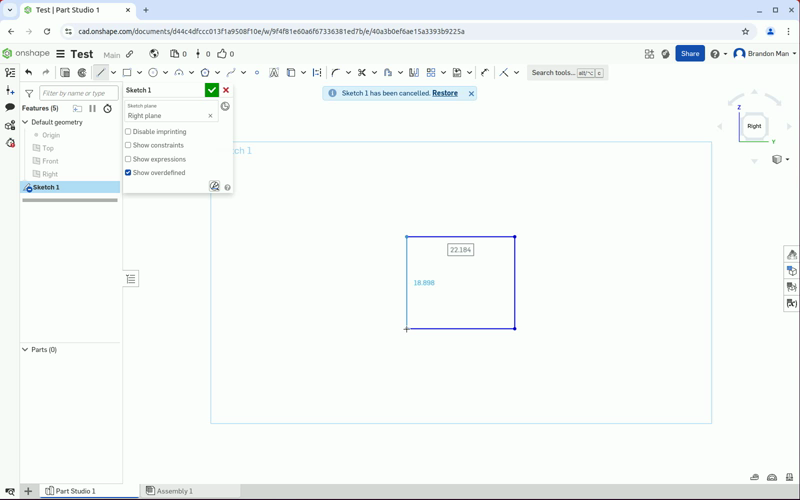
key_up(shift)
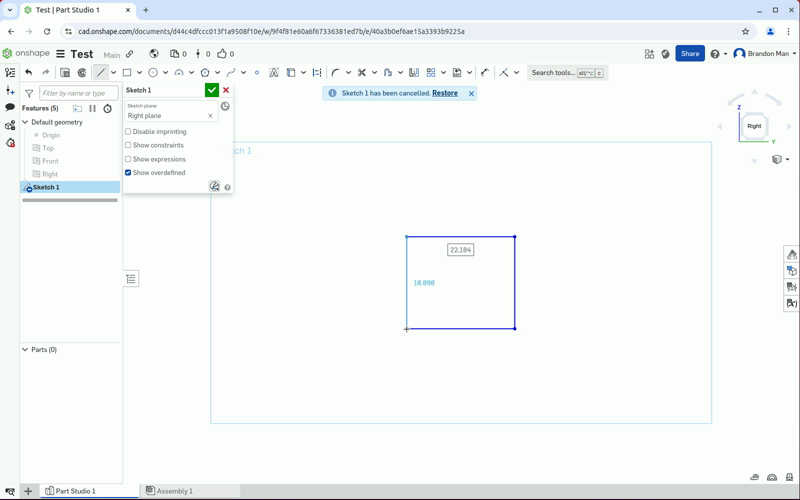
click(406, 328)
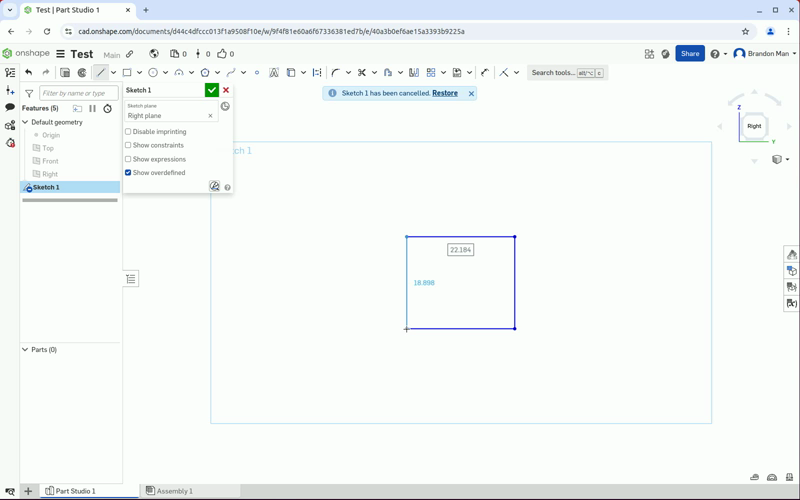
key(esc)
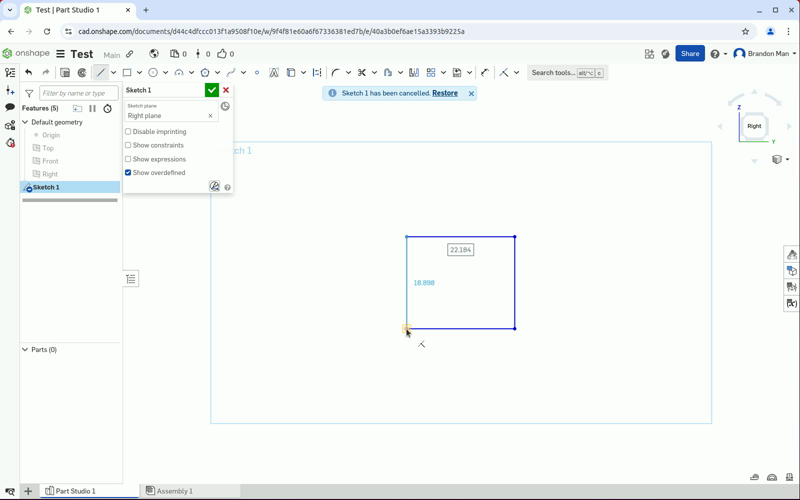
mouse_move(479, 275)
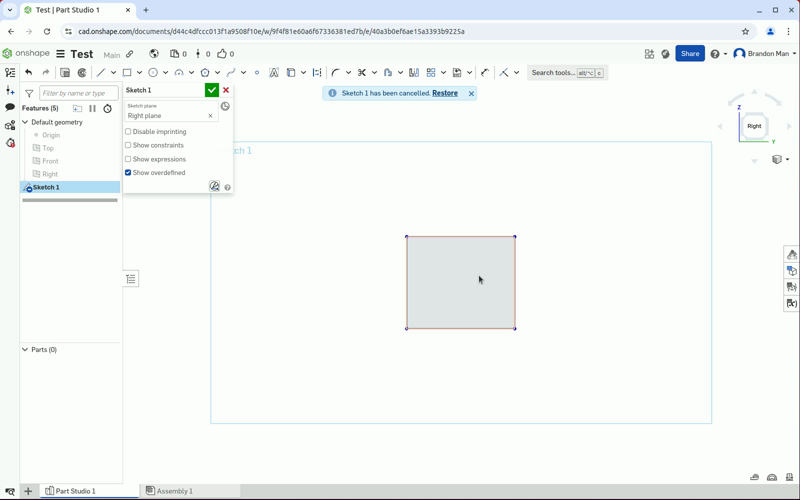
click(479, 275)
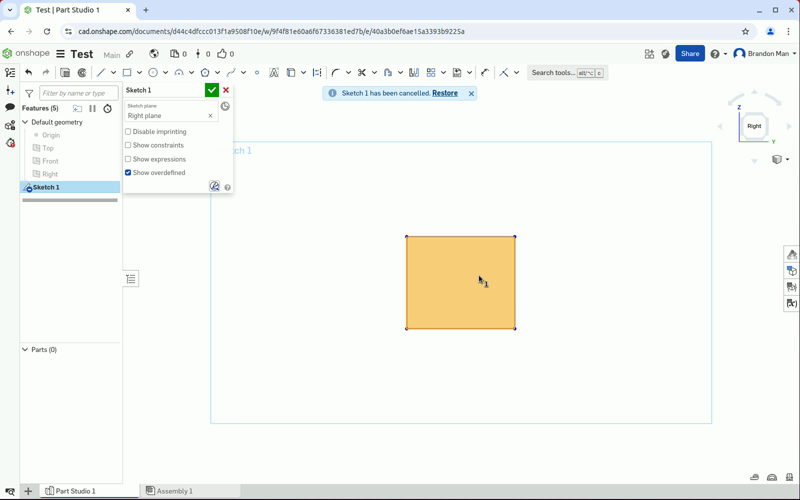
mouse_move(73, 352)
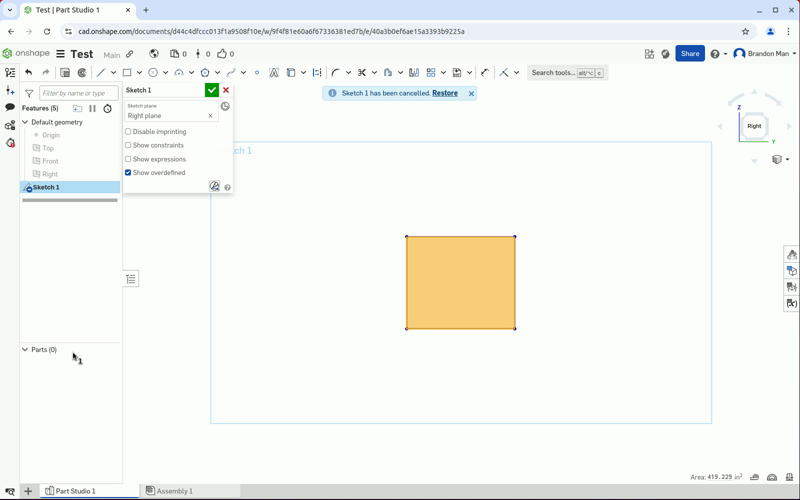
key(shift+y)
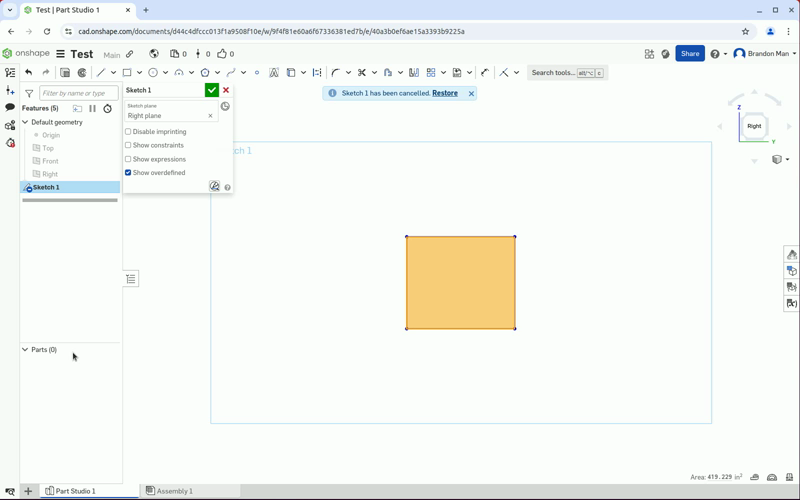
key(shift+e)
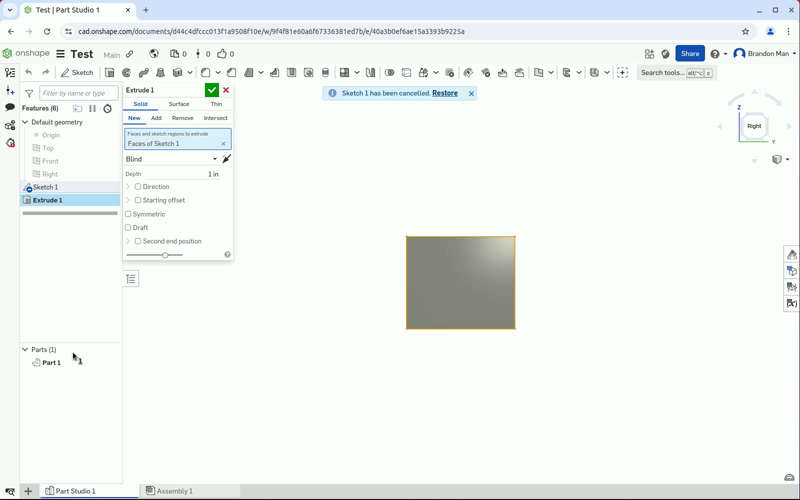
mouse_move(143, 106)
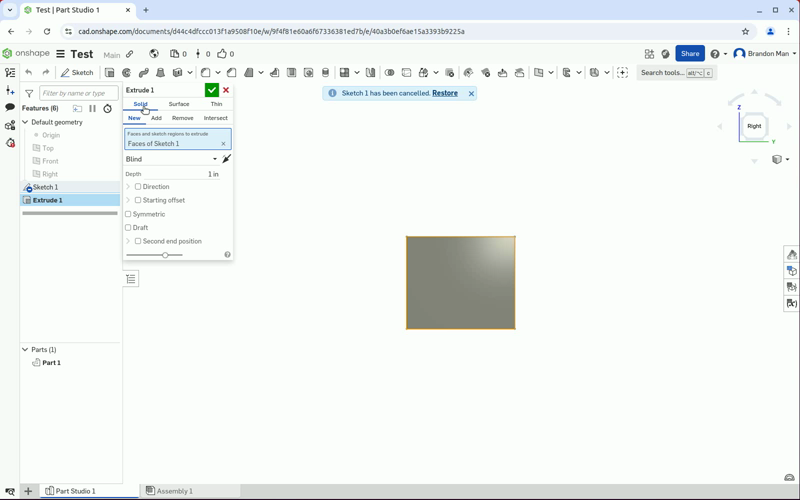
click(143, 106)
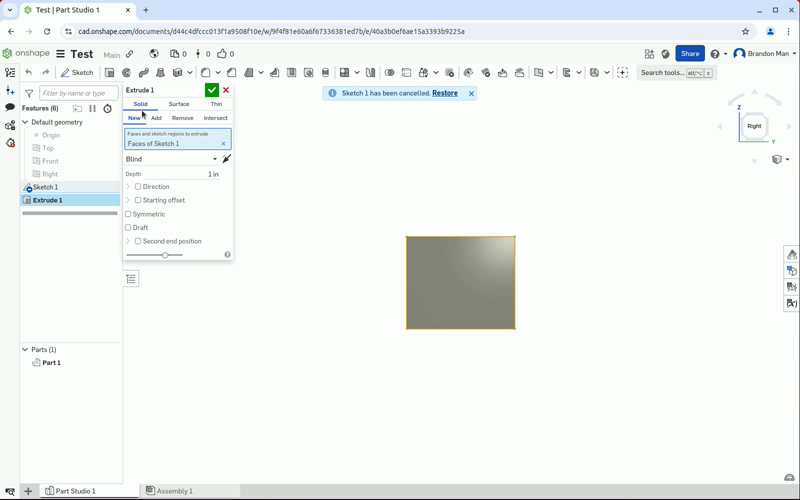
mouse_move(137, 120)
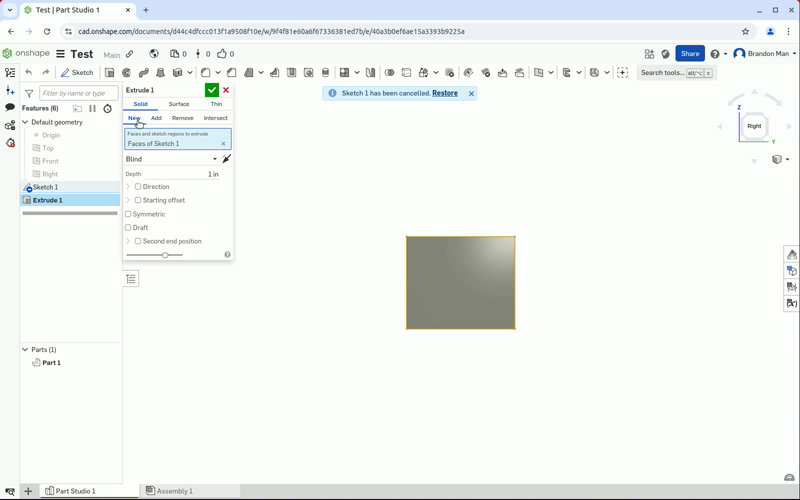
click(137, 120)
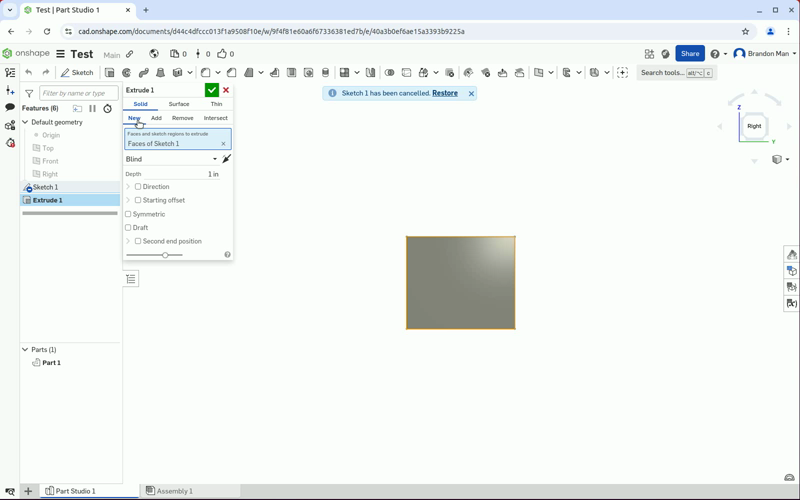
key(tab, 4)
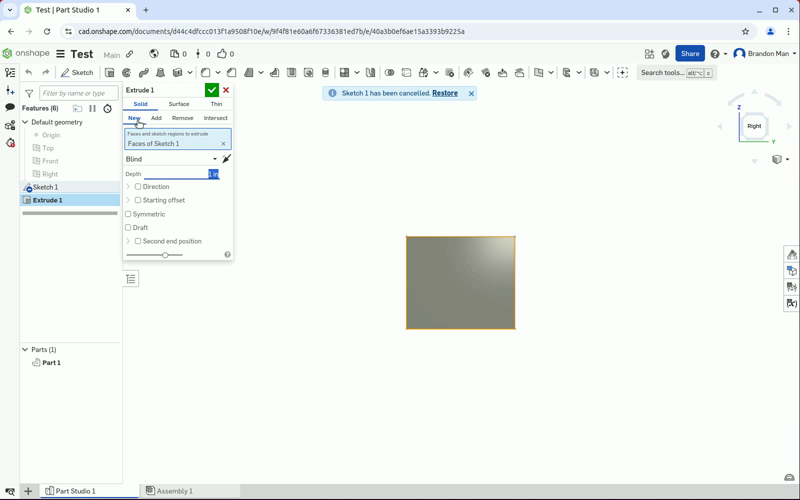
text(2.166)
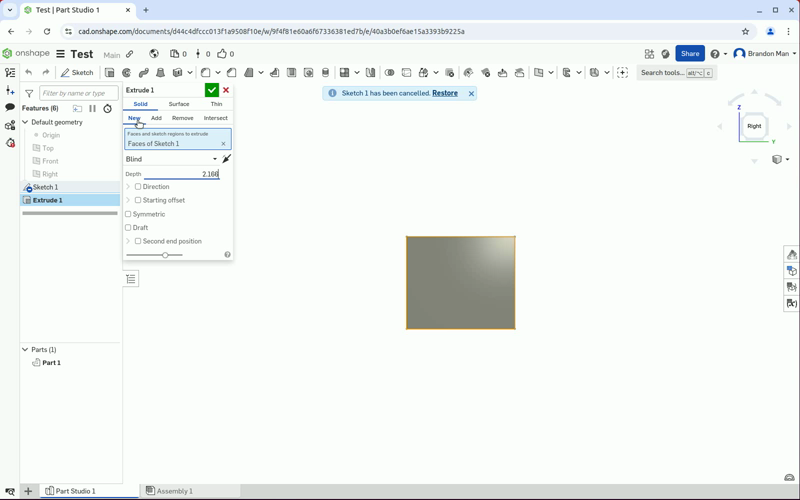
key(enter)
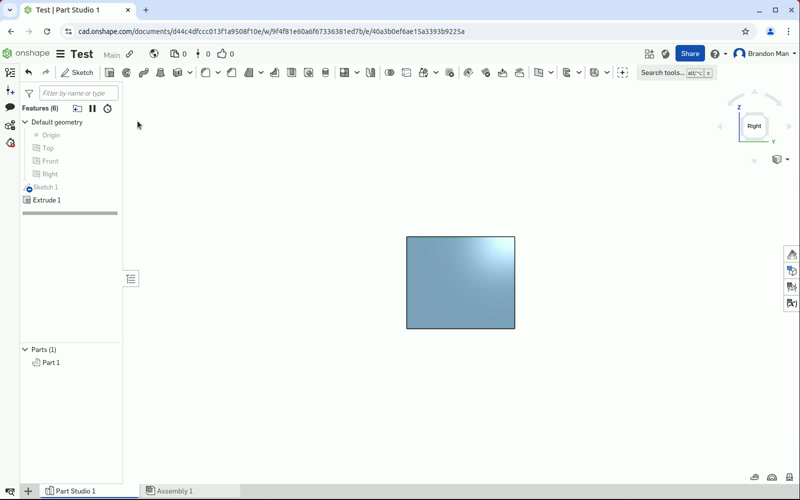
key(shift+h)
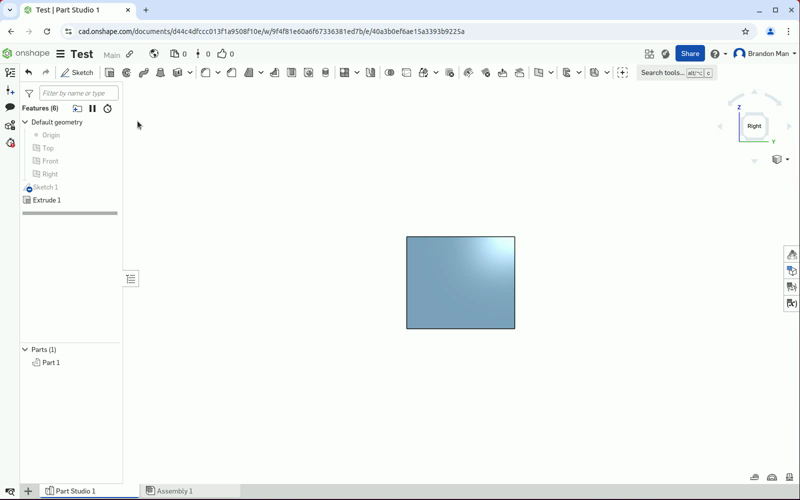
key(shift+h)
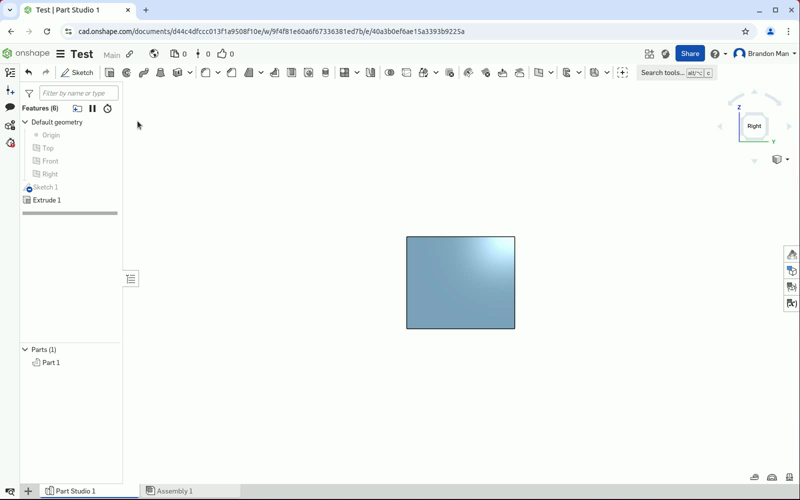
mouse_move(73, 189)
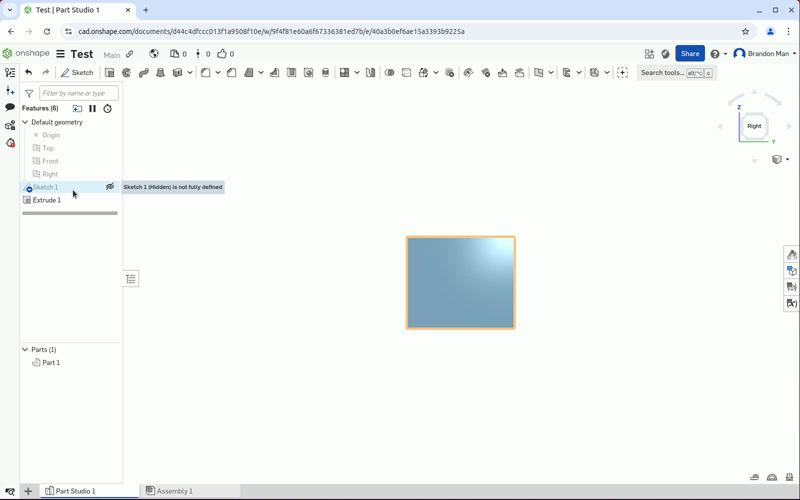
click(73, 189)
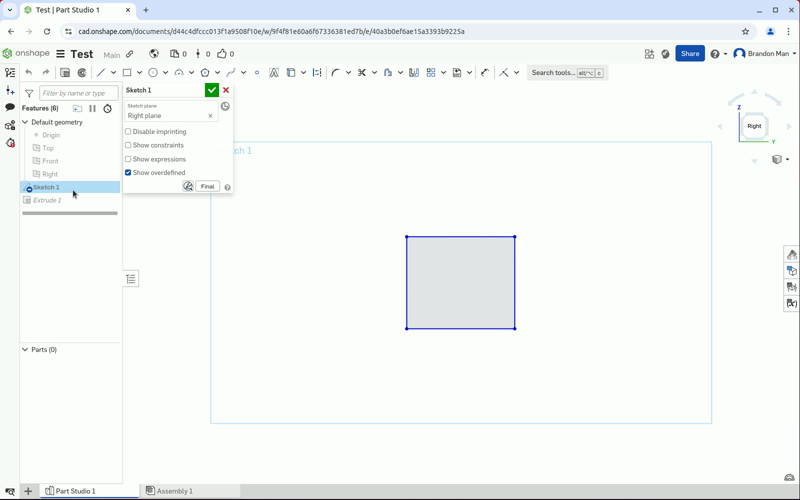
mouse_move(229, 92)
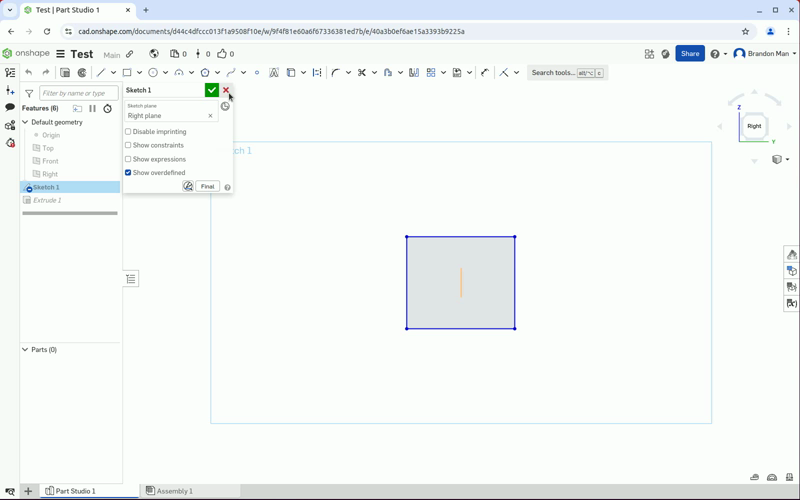
click(229, 92)
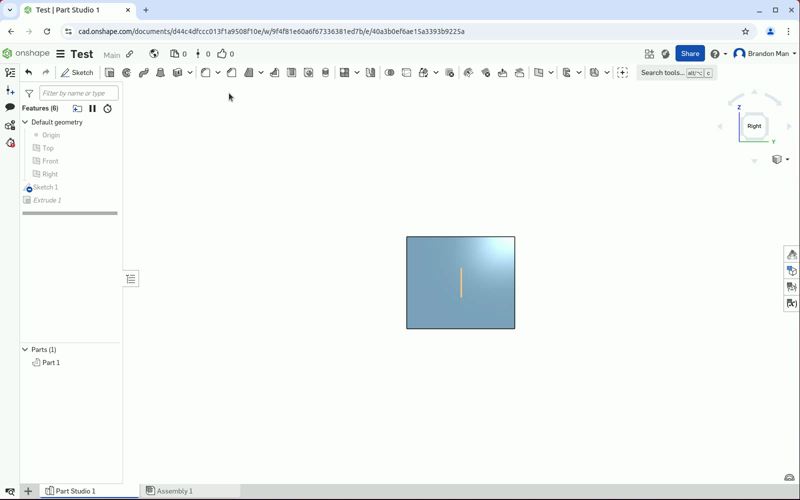
mouse_move(541, 75)
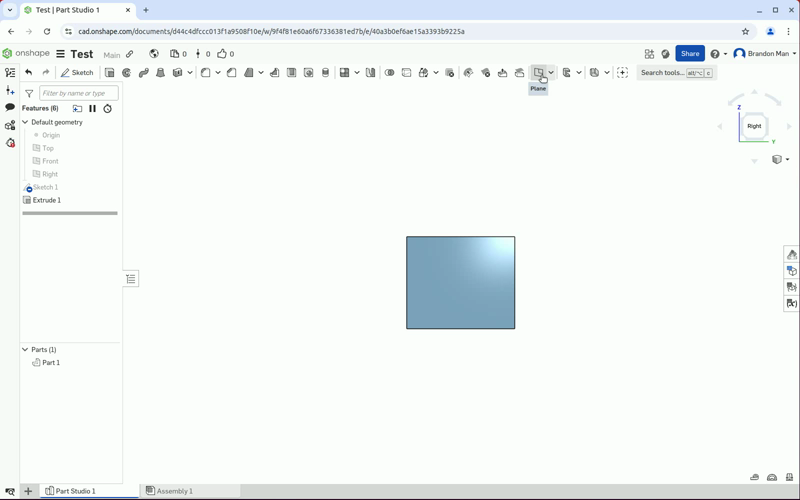
click(541, 75)
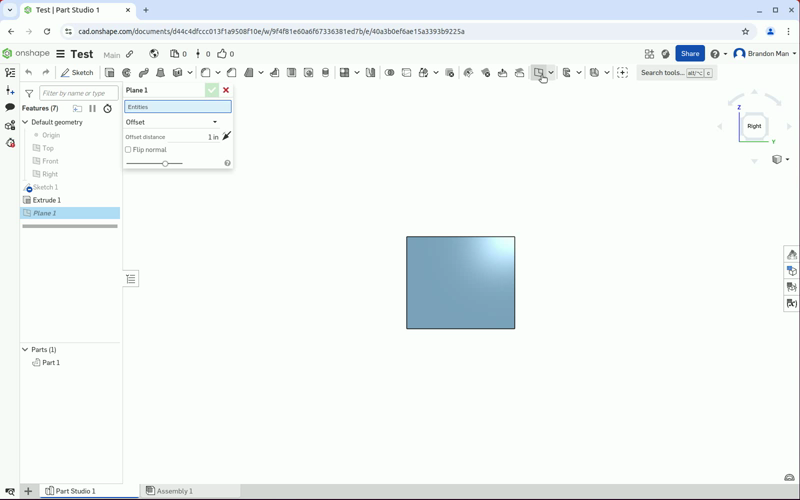
mouse_move(73, 176)
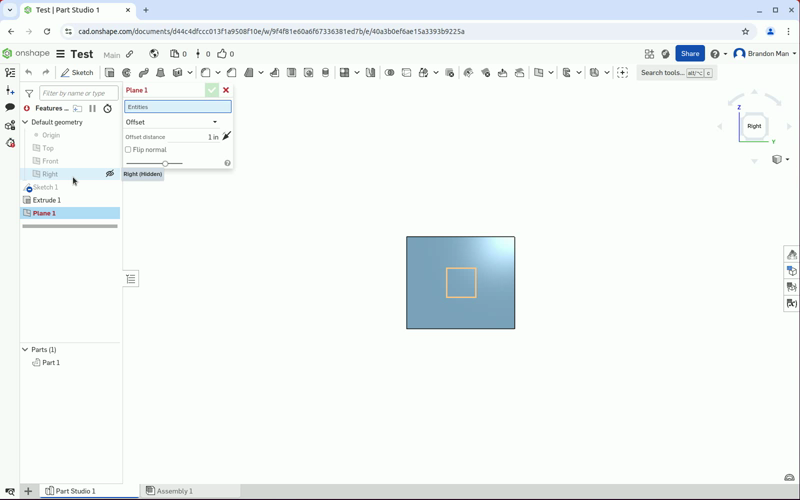
click(73, 176)
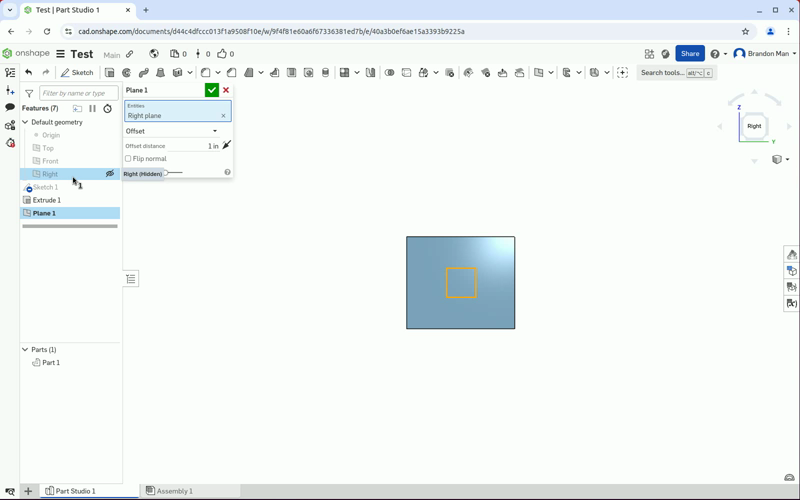
key(tab, 2)
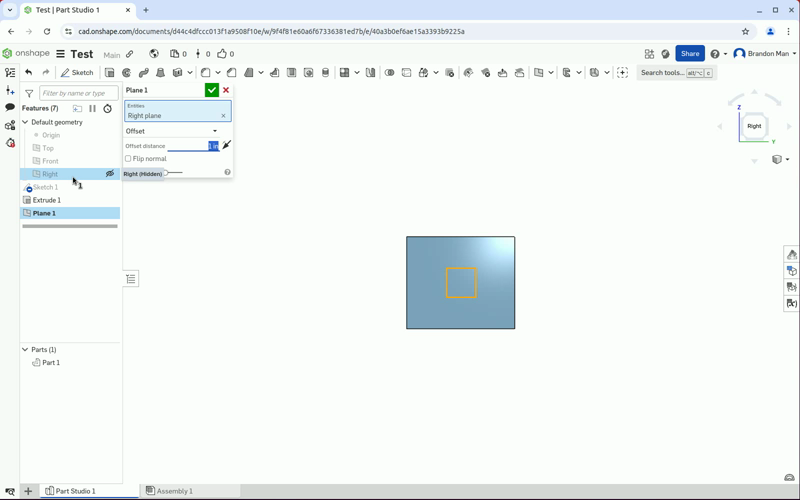
text(2.157)
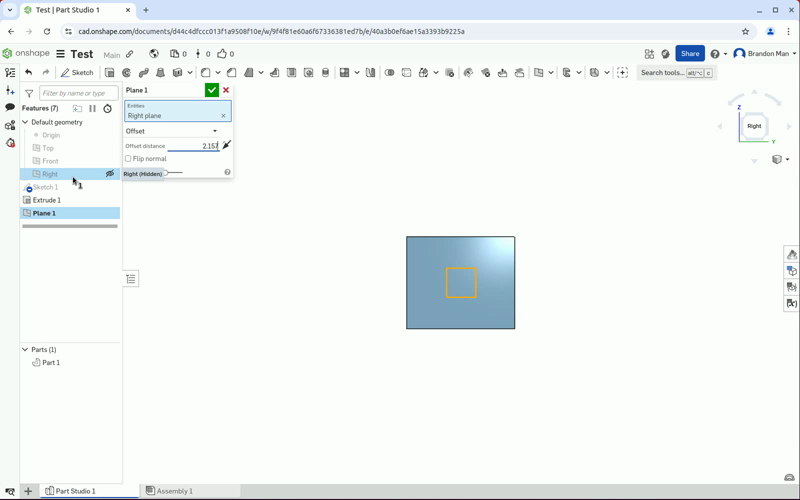
key(enter, 2)
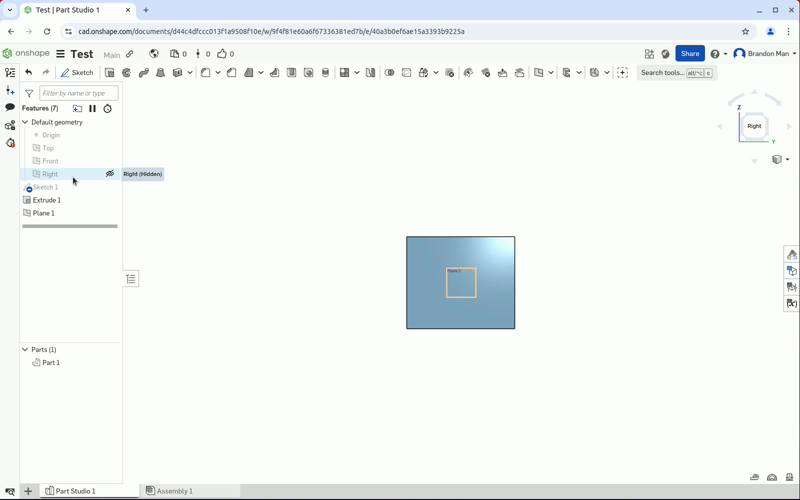
key(shift+s)
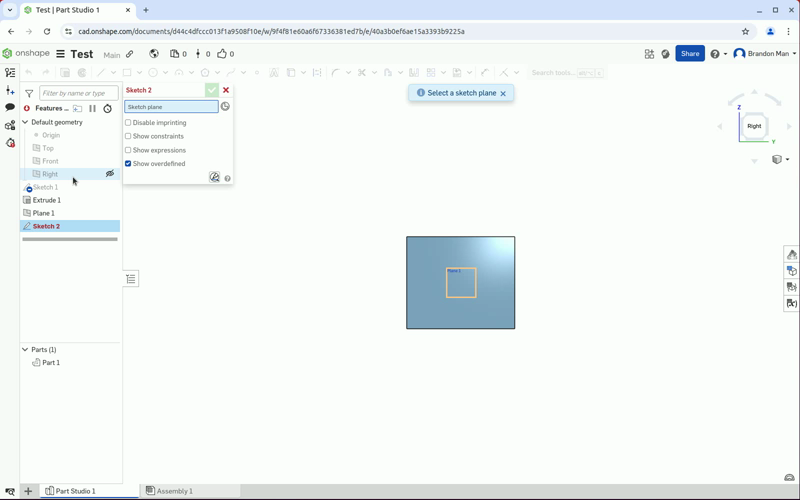
mouse_move(73, 215)
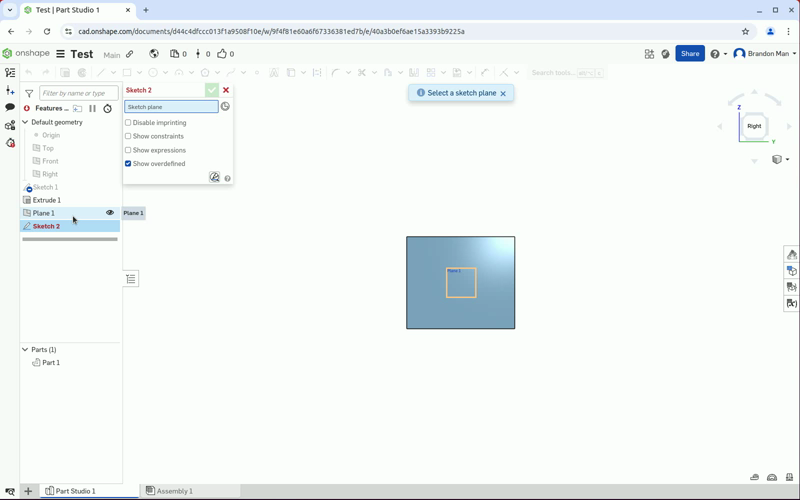
click(73, 215)
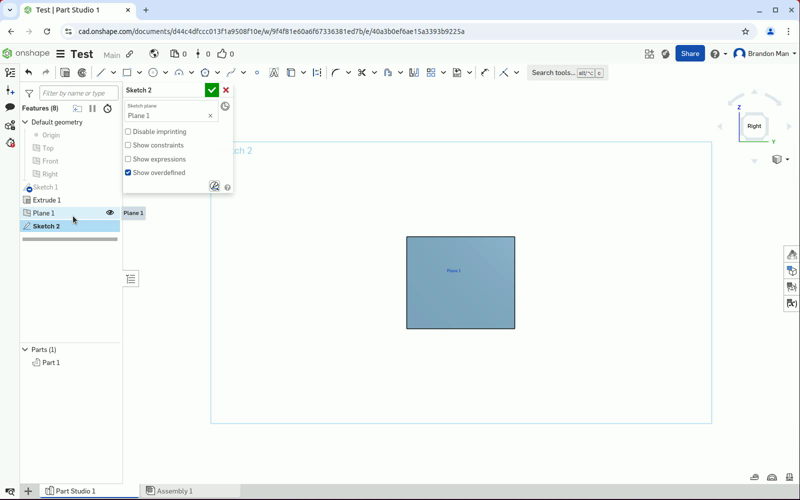
mouse_move(73, 352)
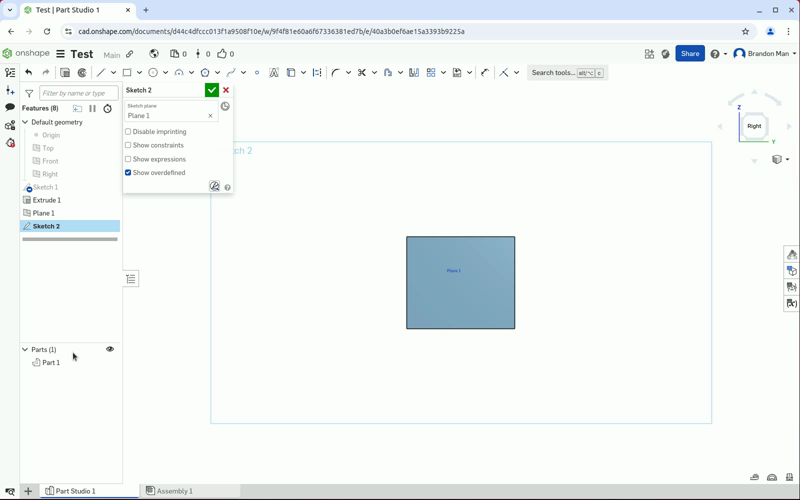
key(y)
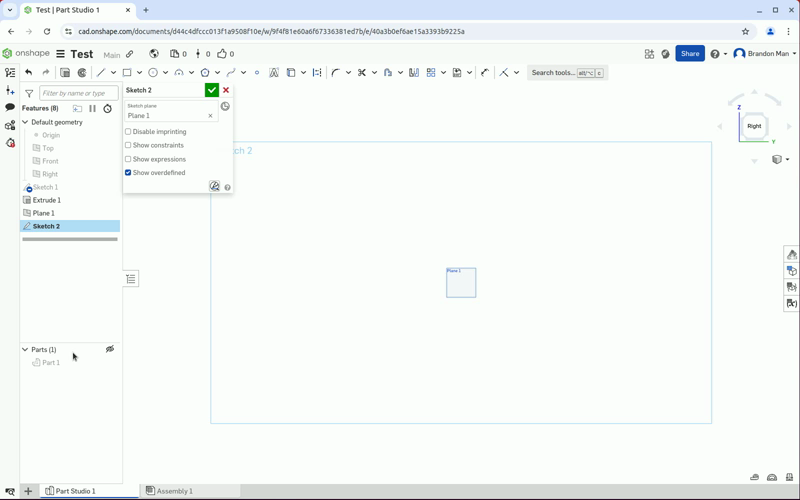
key(a)
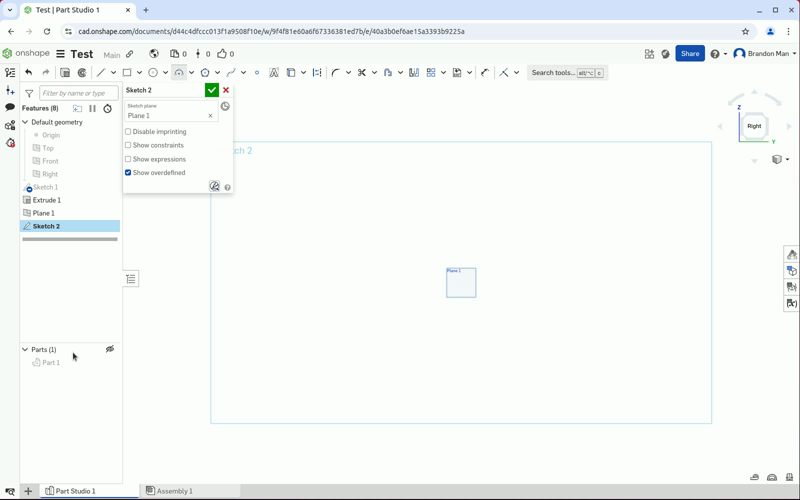
key_down(shift)
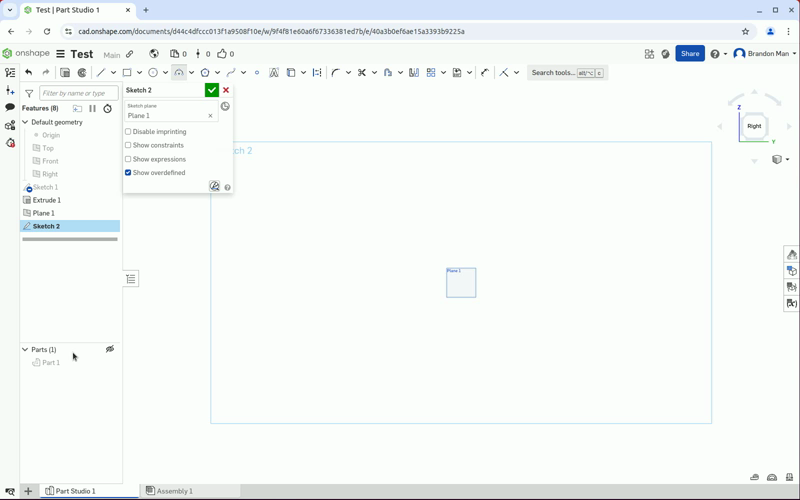
mouse_move(406, 319)
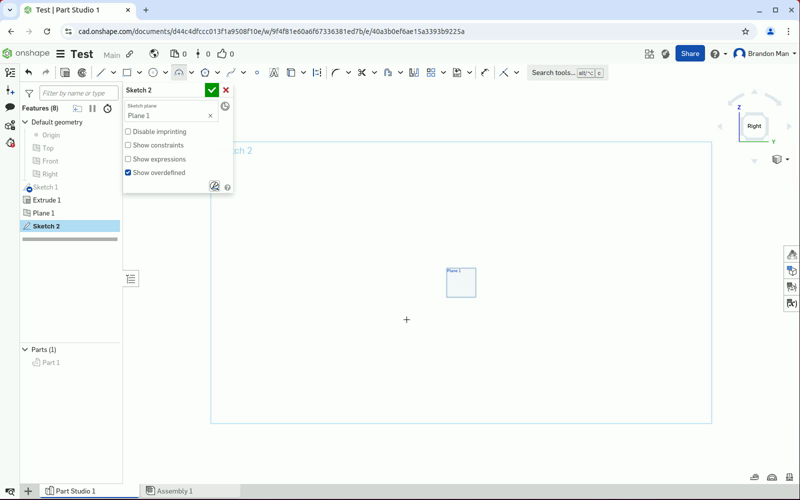
click(406, 319)
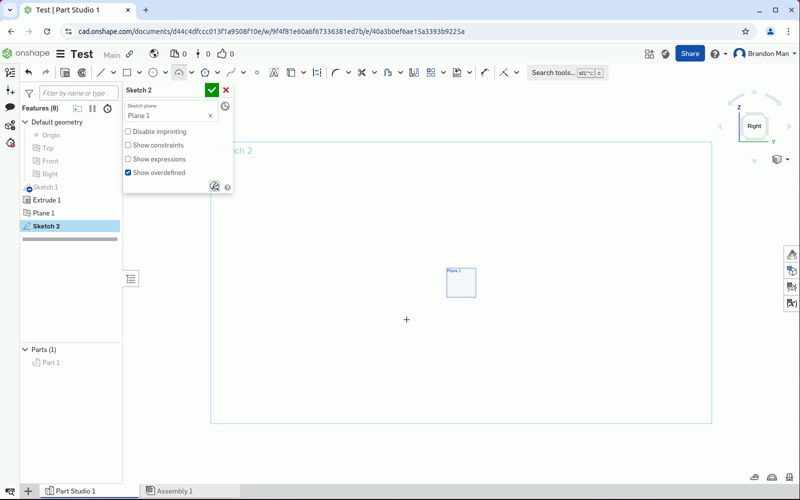
key_up(shift)
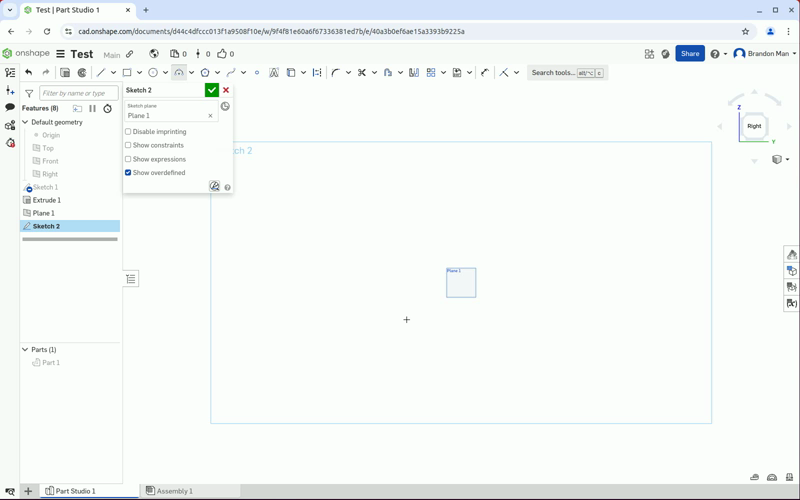
key_down(shift)
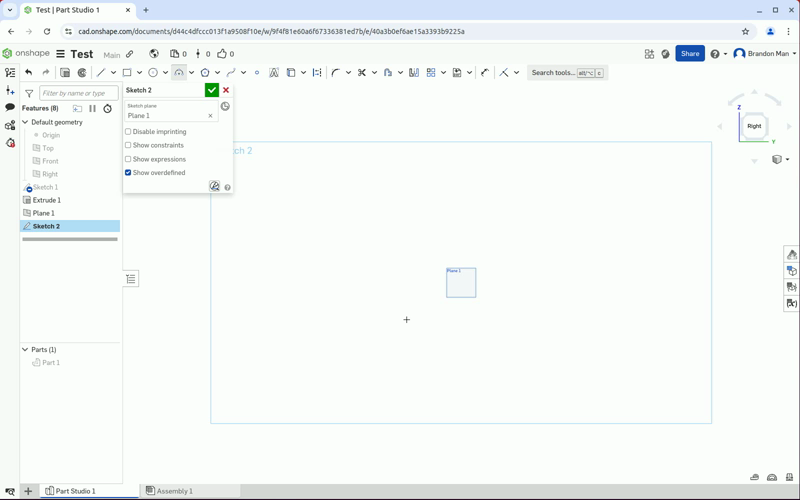
mouse_move(417, 329)
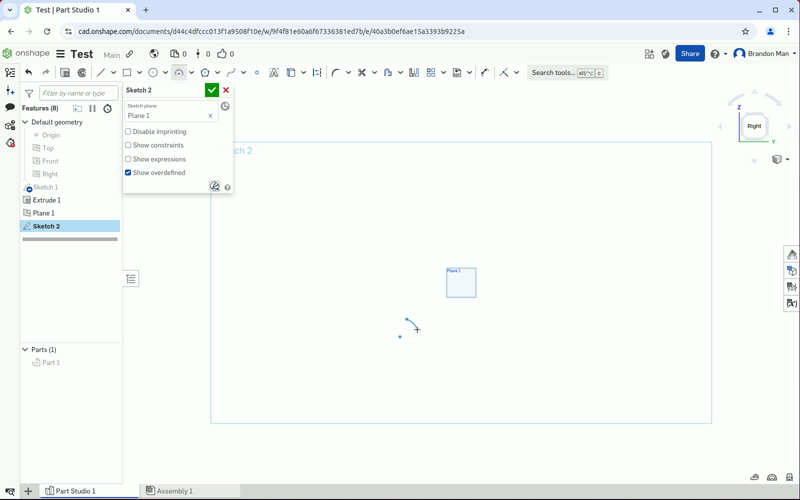
click(417, 329)
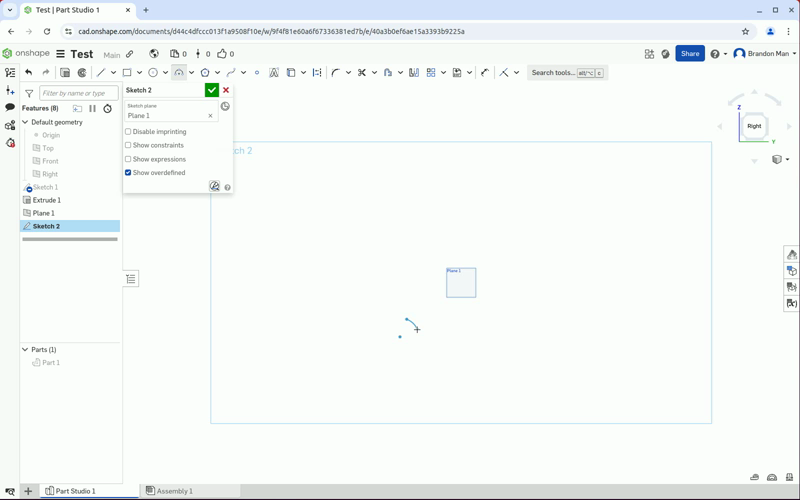
mouse_move(409, 326)
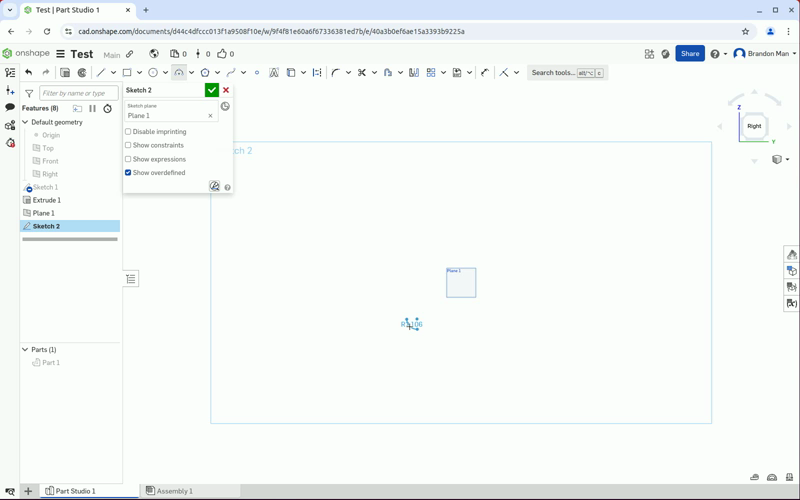
click(409, 326)
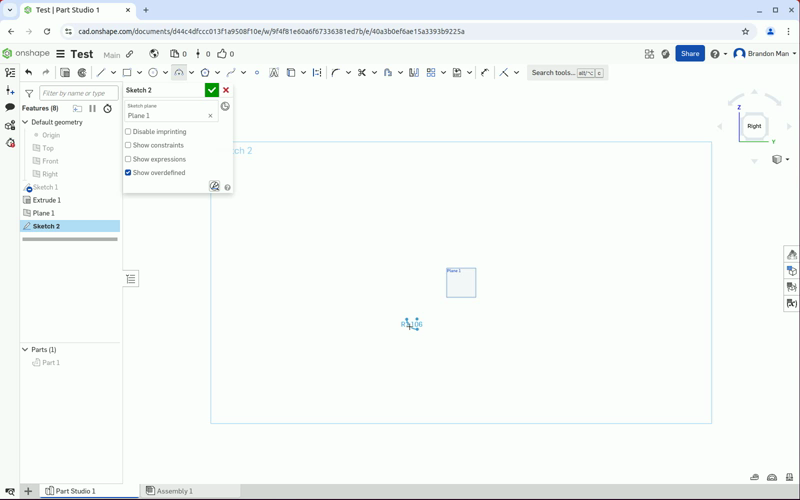
key_up(shift)
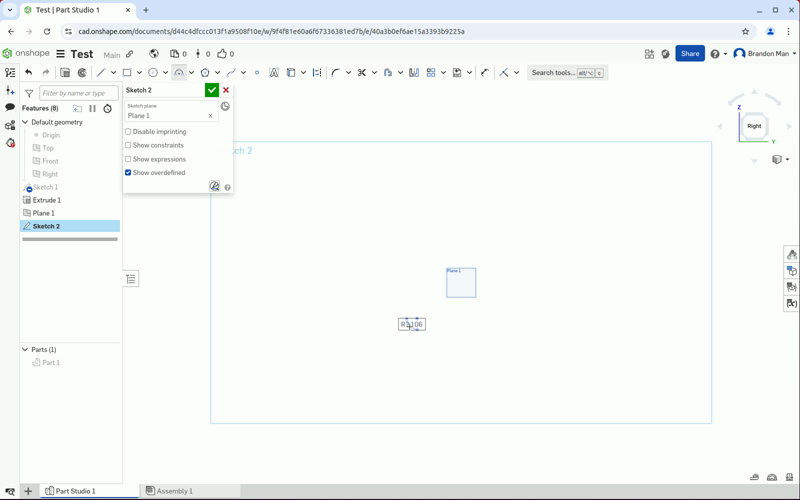
key(esc)
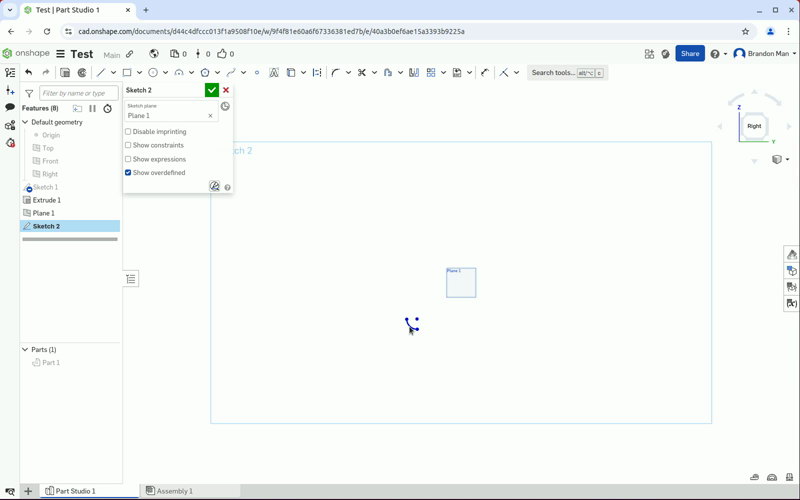
key(l)
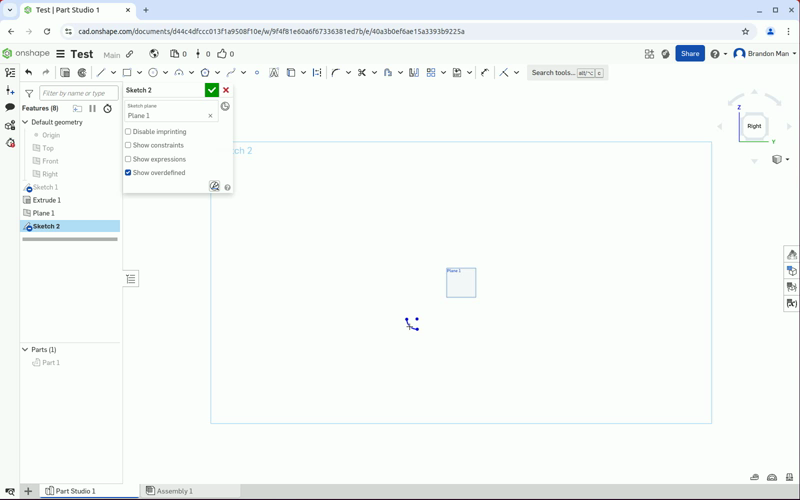
mouse_move(417, 329)
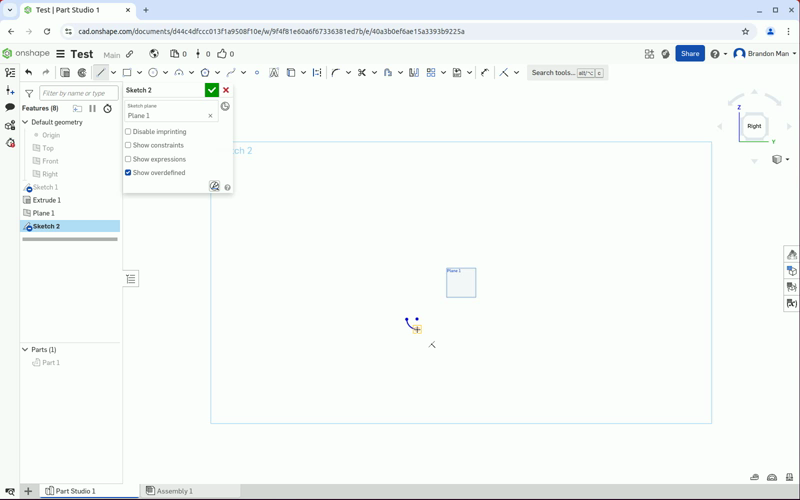
click(417, 329)
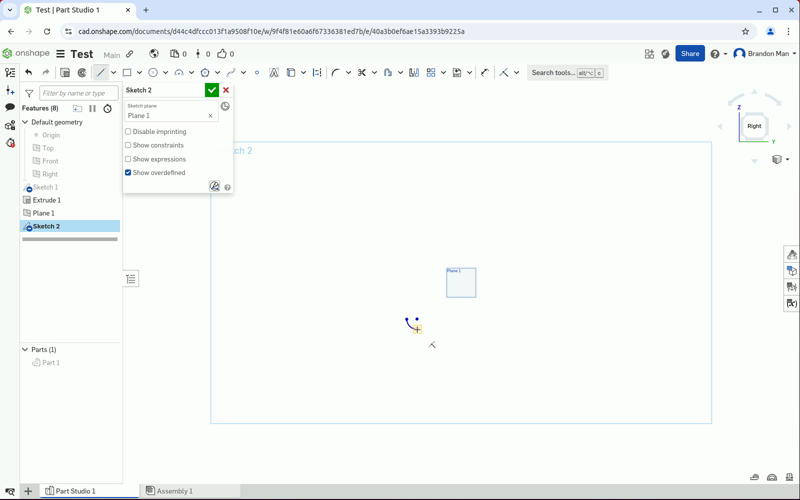
key_down(shift)
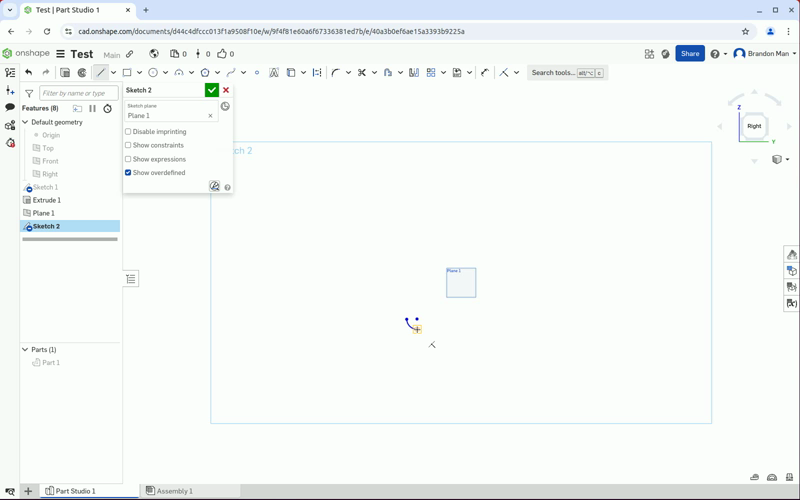
mouse_move(504, 329)
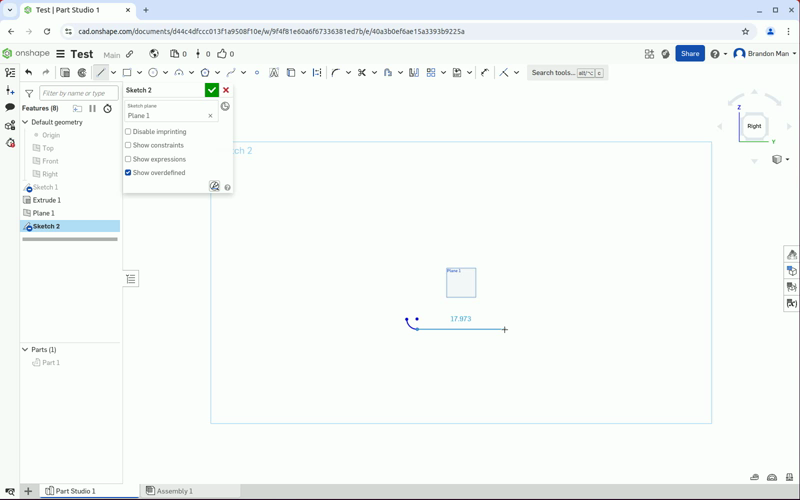
click(504, 329)
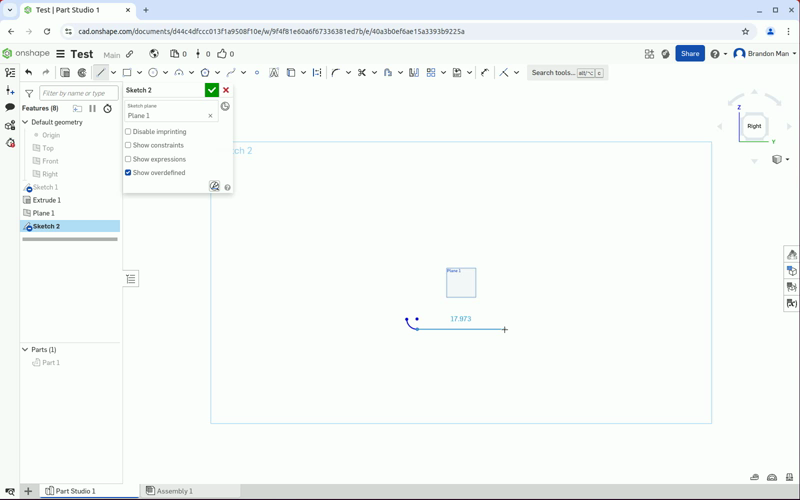
key_up(shift)
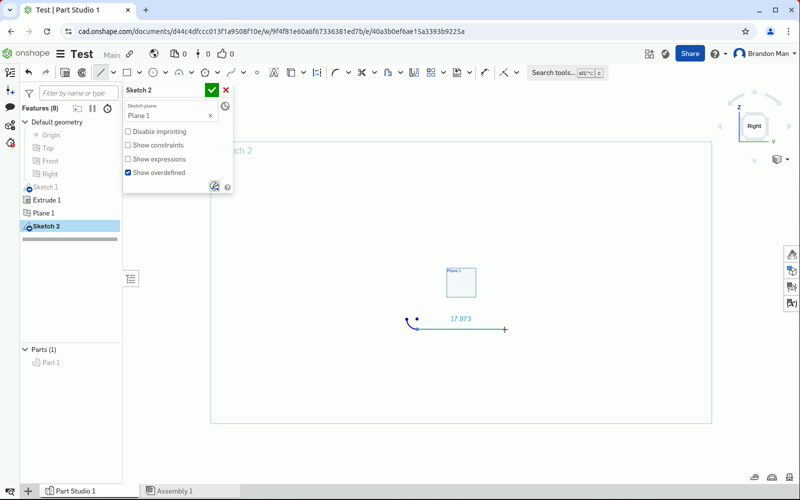
key(esc)
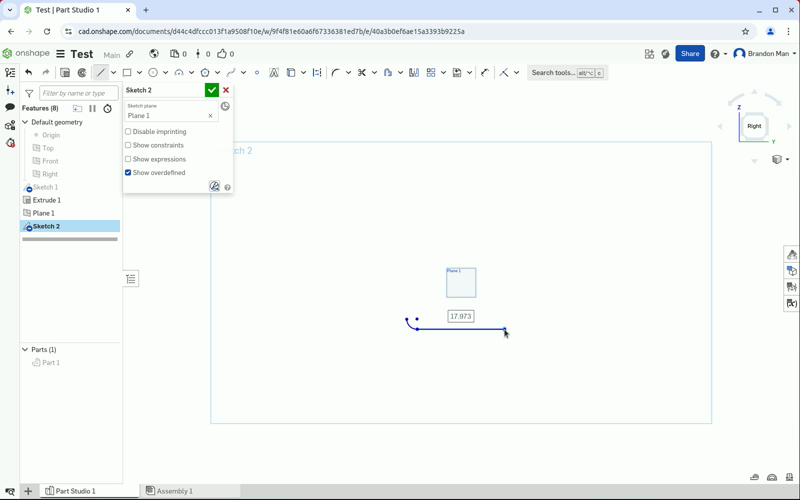
key(a)
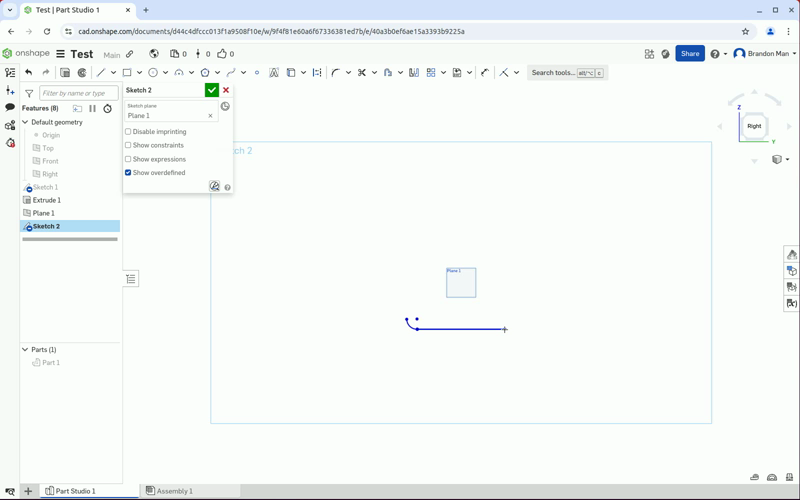
mouse_move(504, 329)
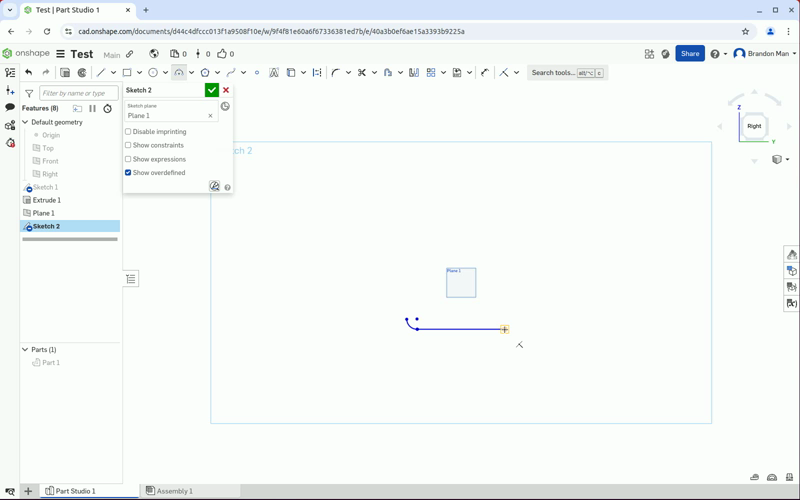
click(504, 329)
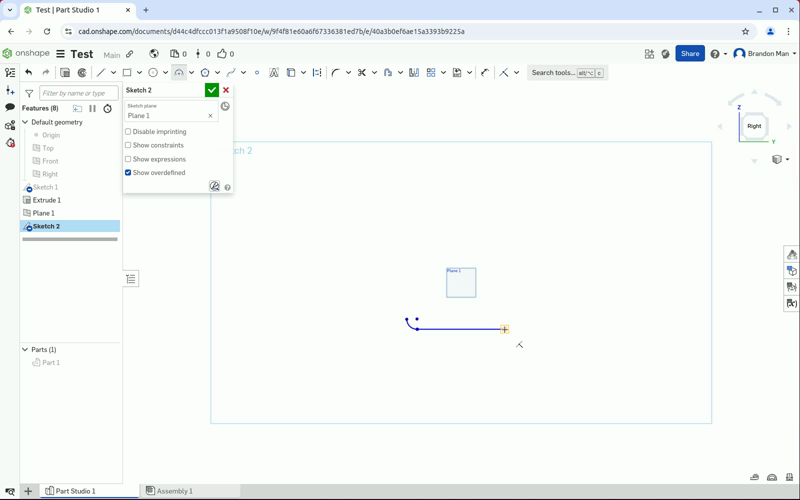
key_down(shift)
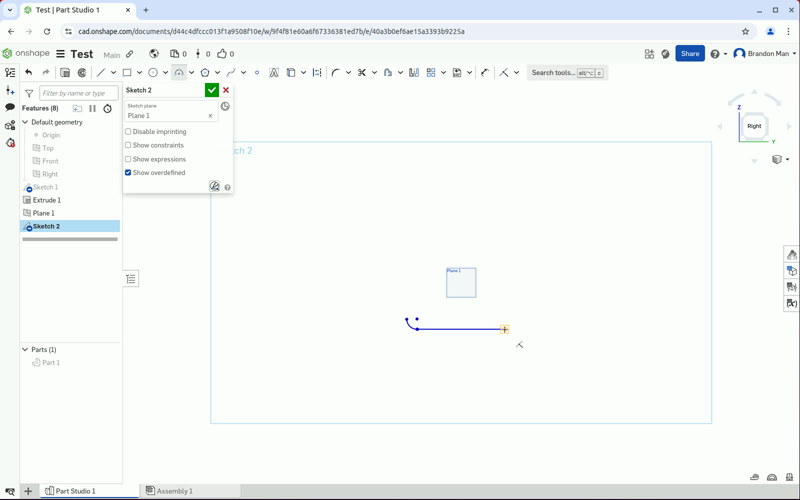
mouse_move(514, 319)
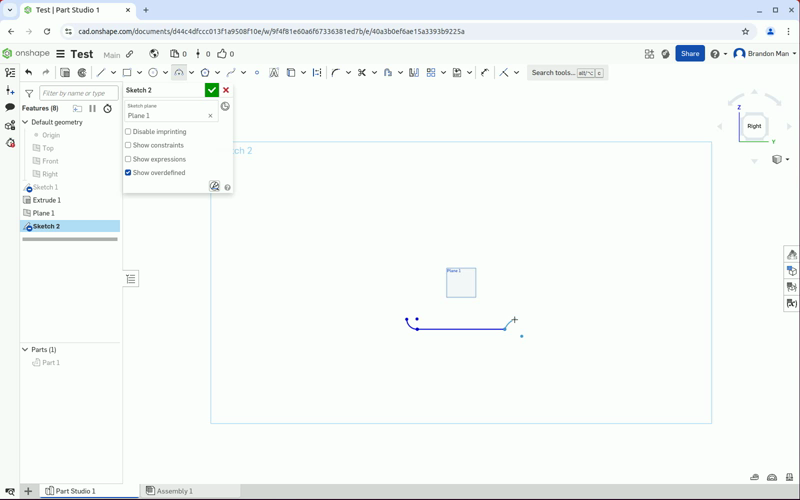
click(514, 319)
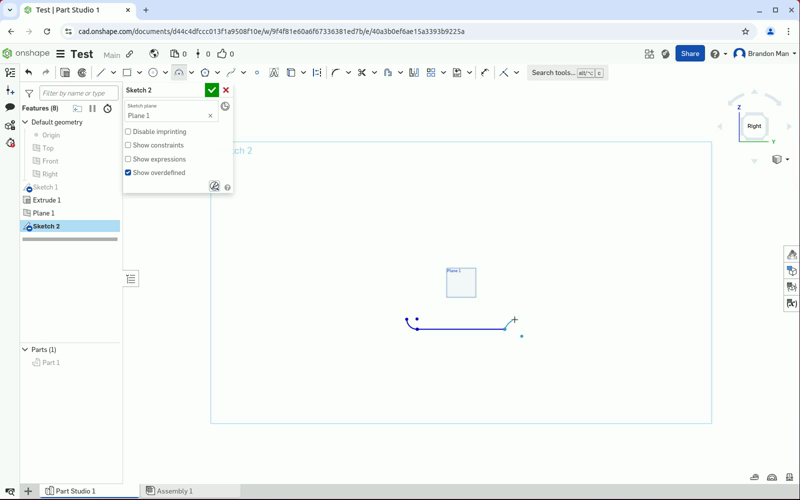
mouse_move(511, 326)
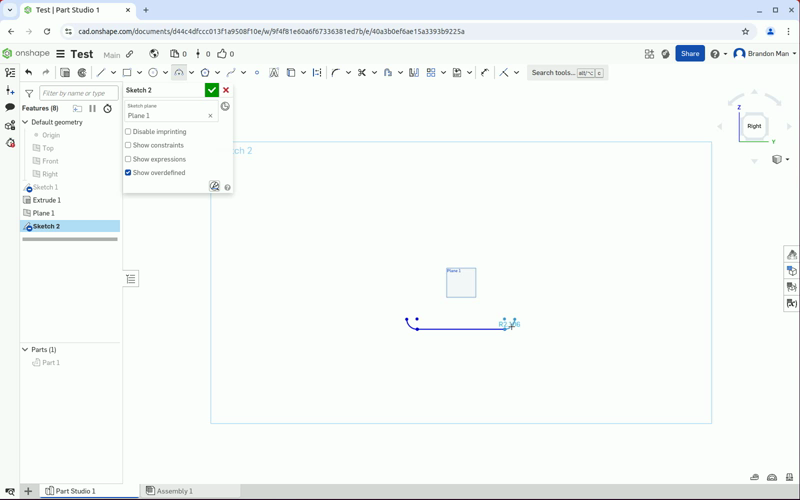
click(511, 326)
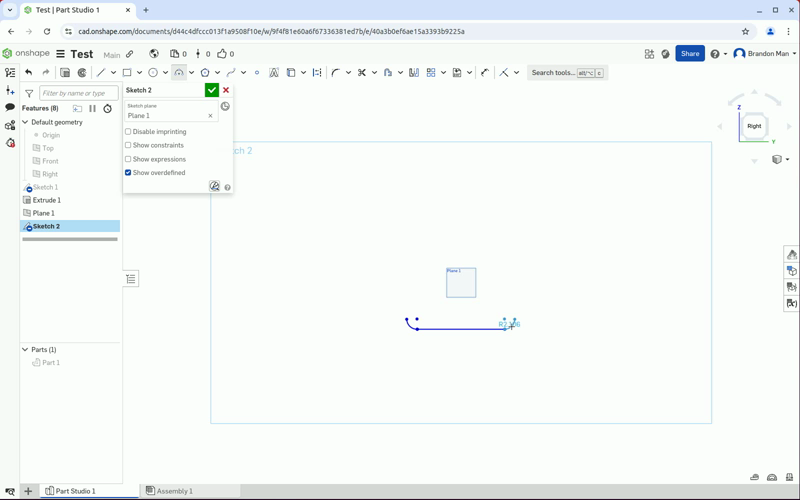
key_up(shift)
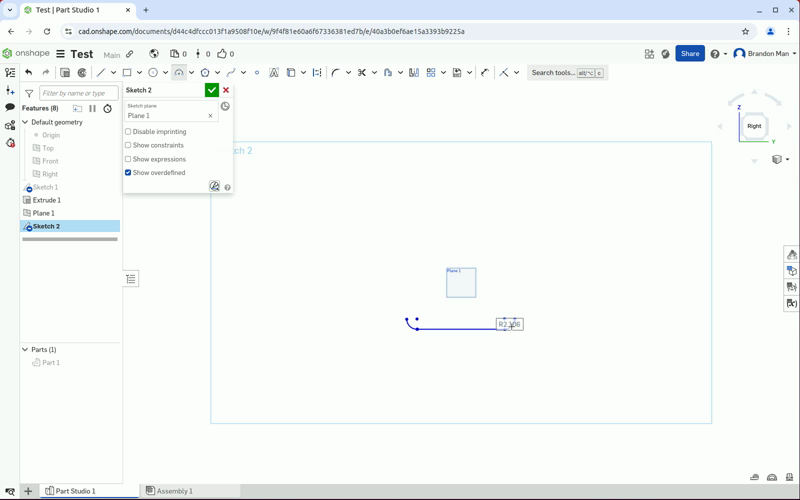
key(esc)
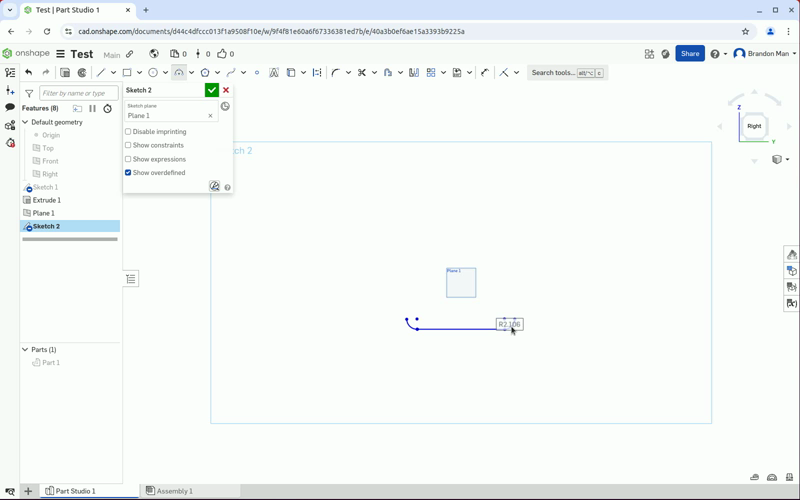
key(l)
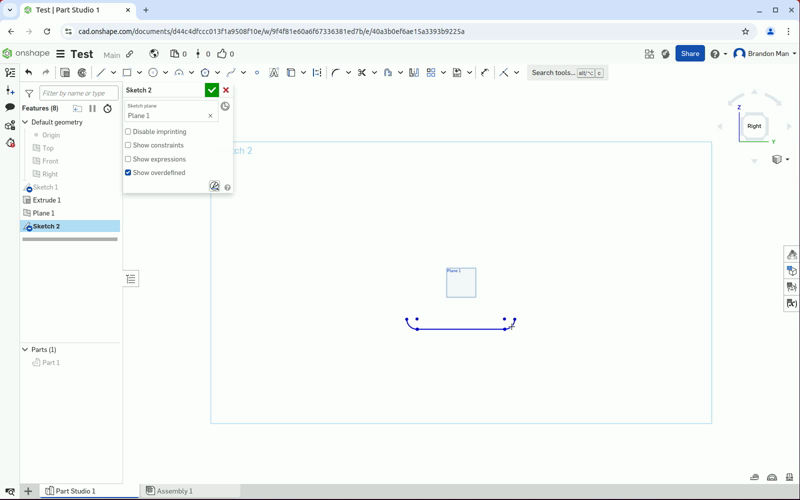
mouse_move(514, 319)
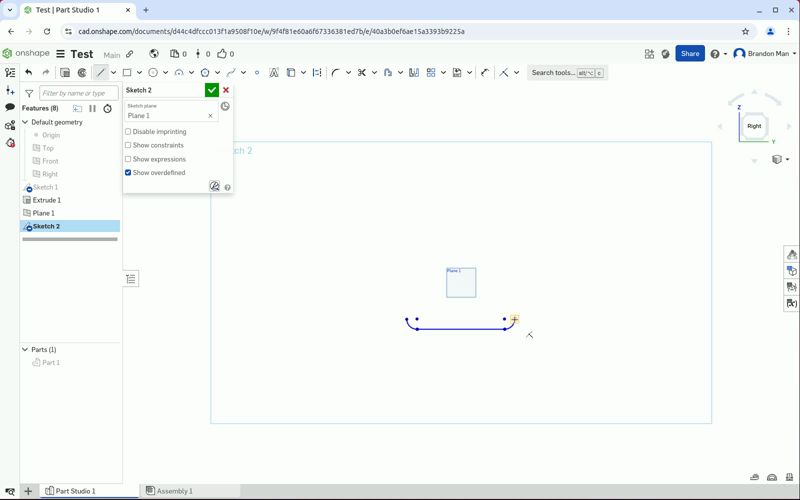
click(514, 319)
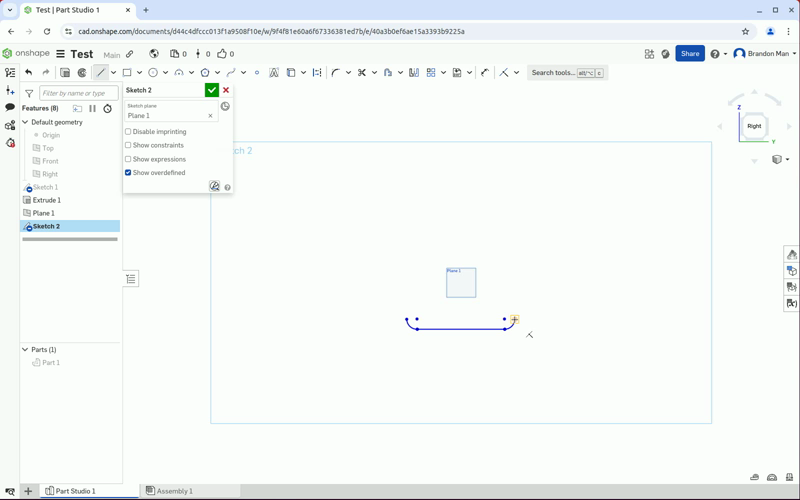
key_down(shift)
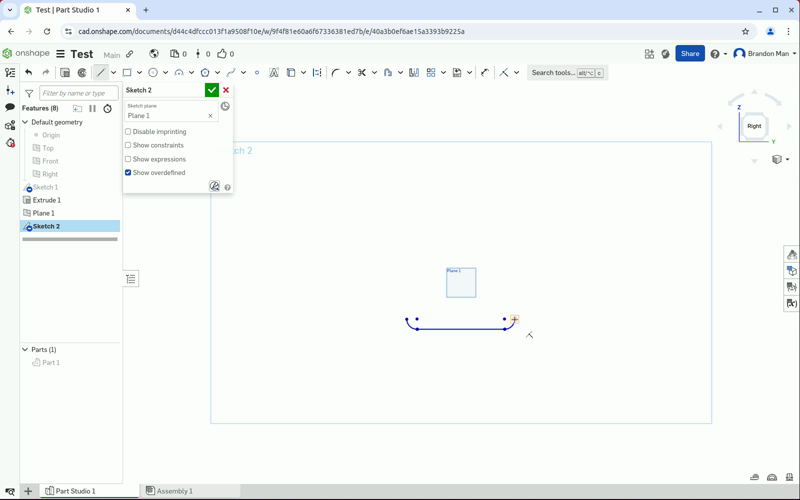
mouse_move(514, 237)
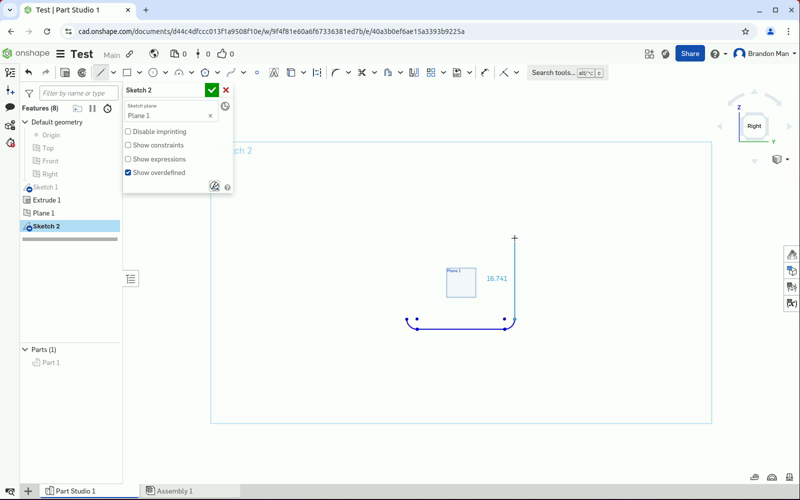
click(514, 237)
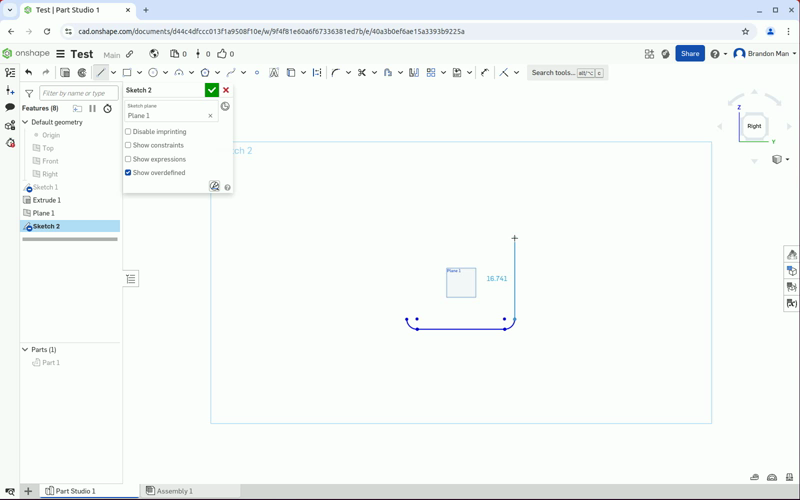
key_up(shift)
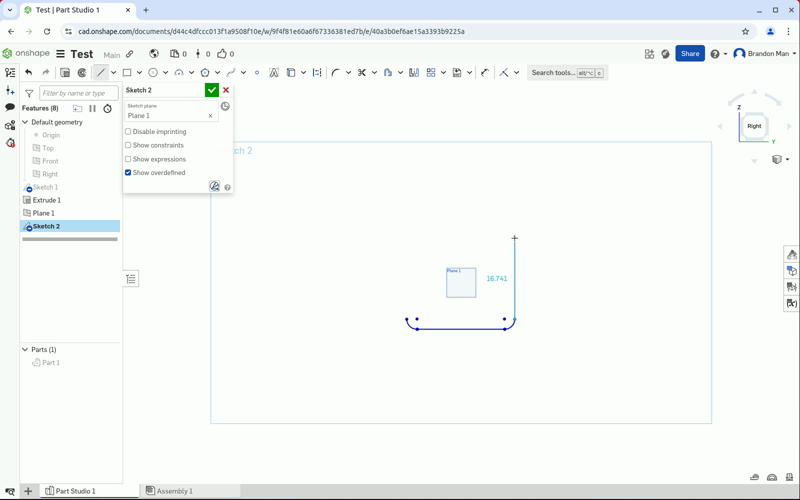
key_down(shift)
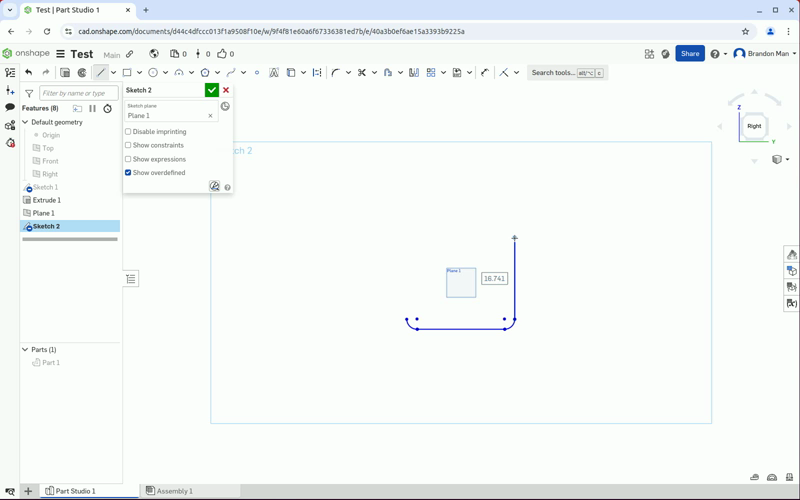
mouse_move(544, 237)
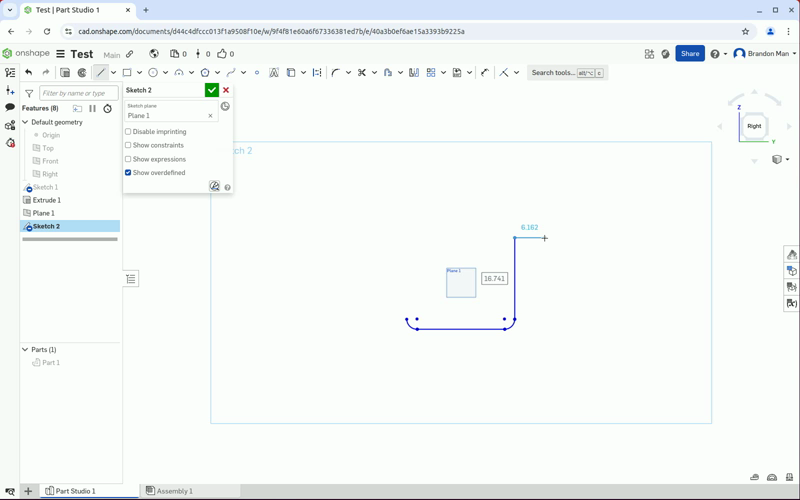
mouse_move(504, 237)
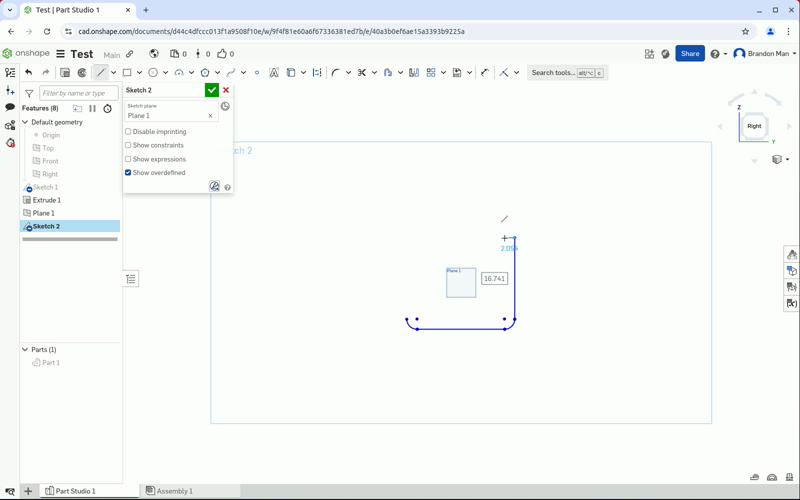
click(504, 237)
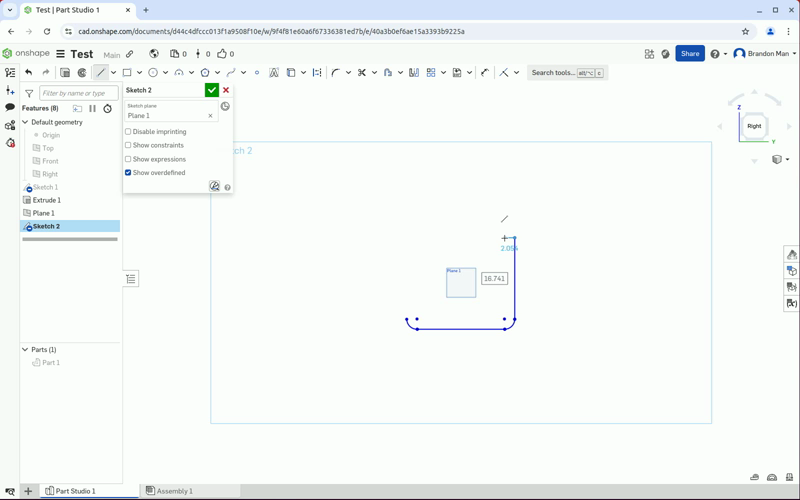
key_up(shift)
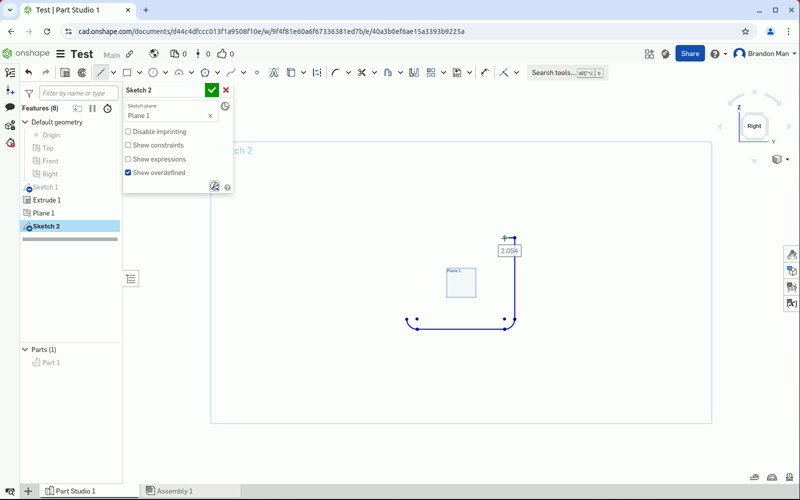
key_down(shift)
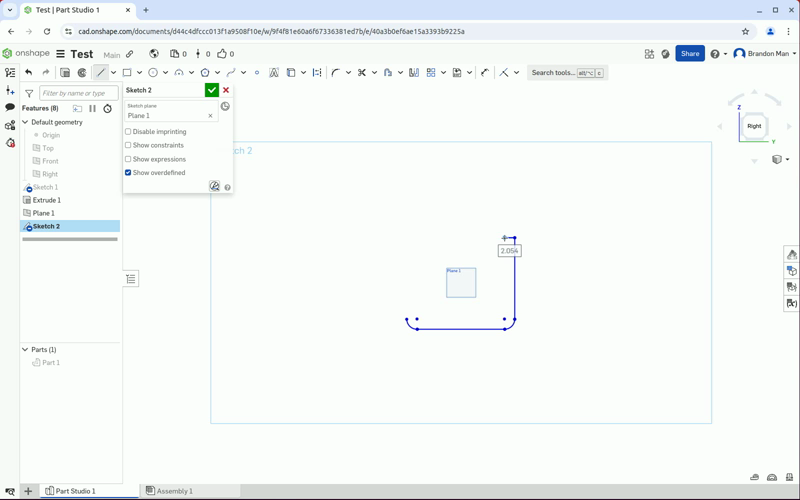
mouse_move(504, 313)
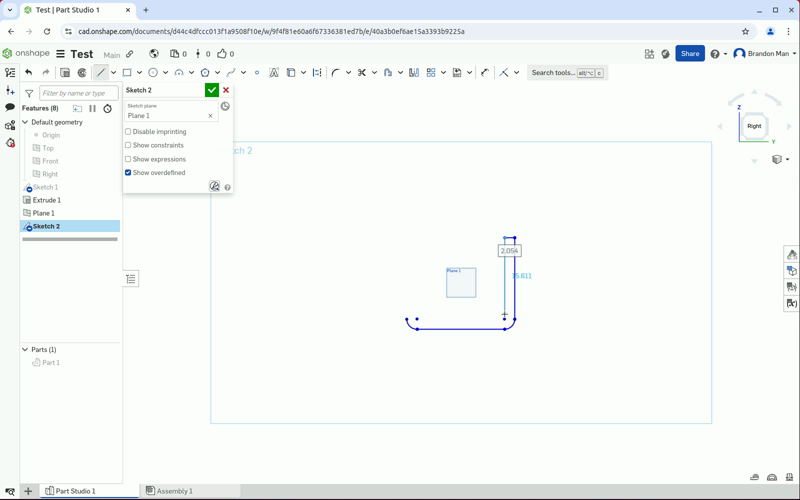
click(504, 313)
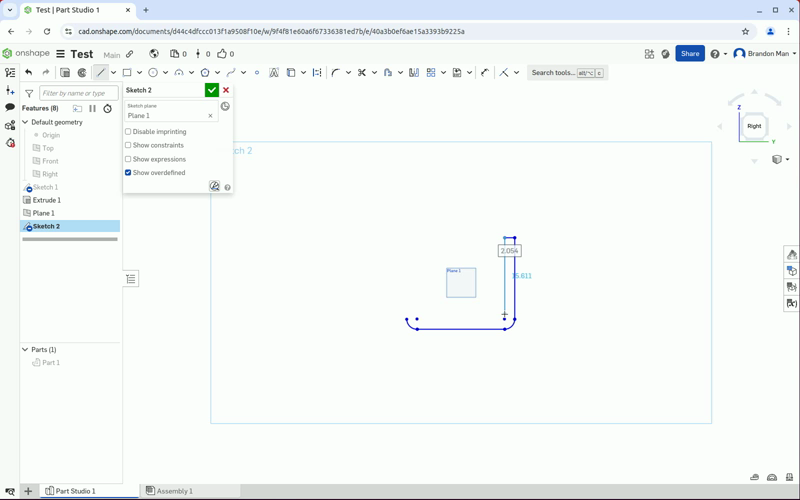
key_up(shift)
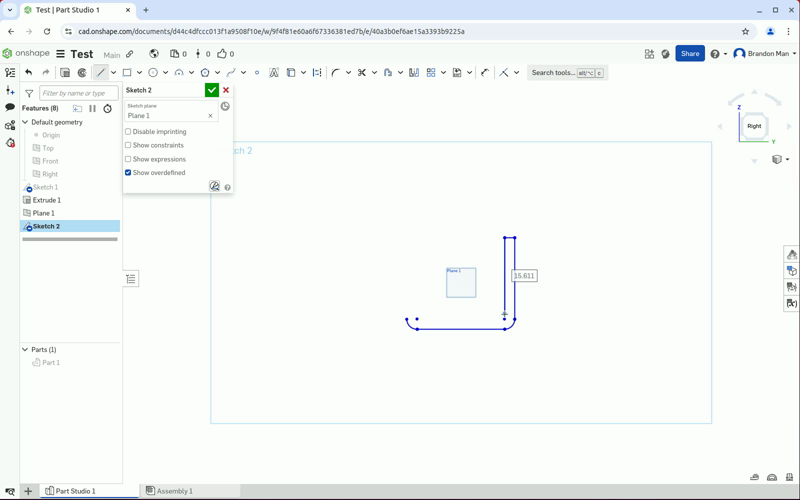
key(esc)
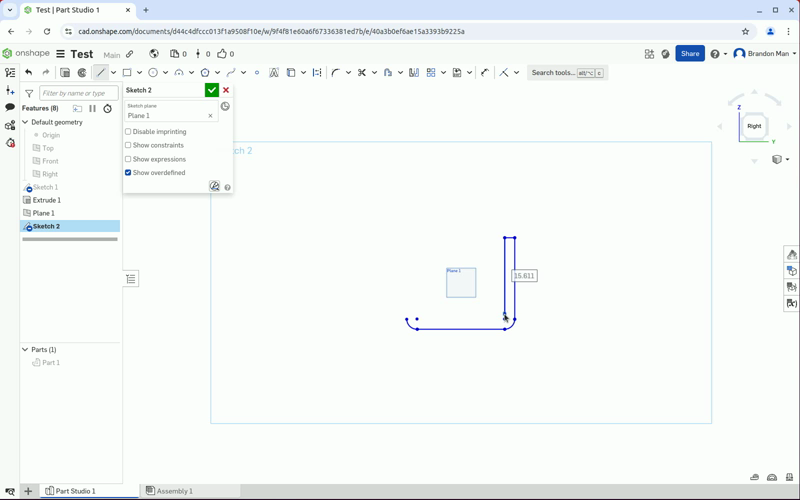
key(a)
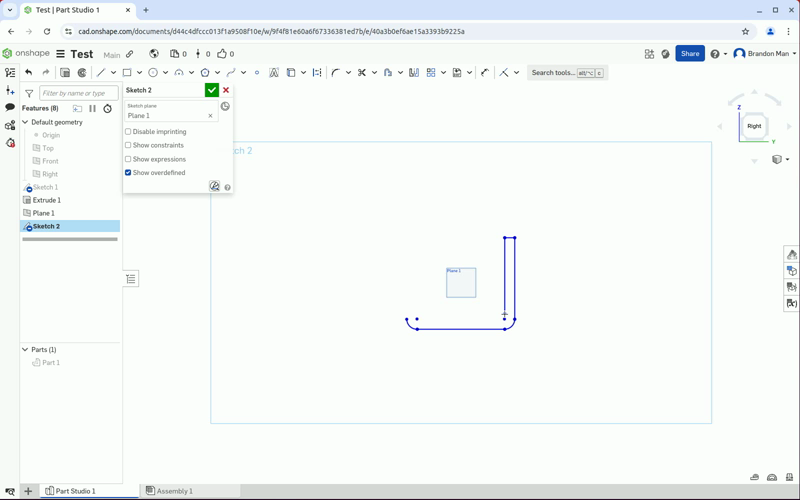
mouse_move(504, 313)
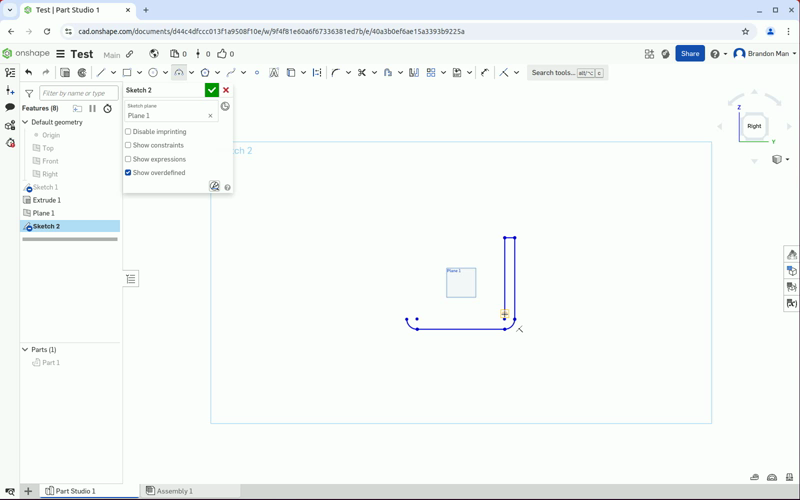
click(504, 313)
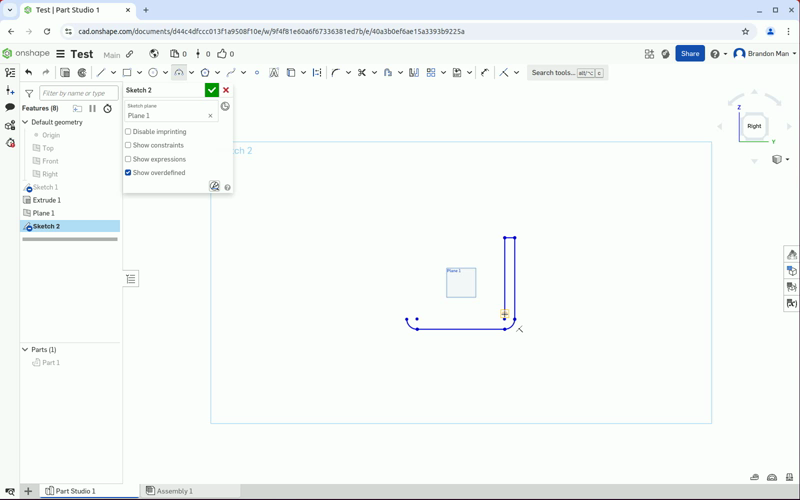
key_down(shift)
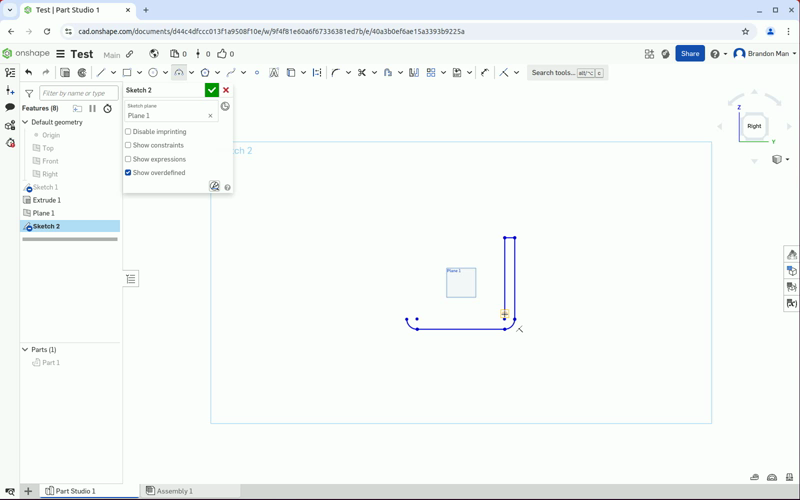
mouse_move(498, 319)
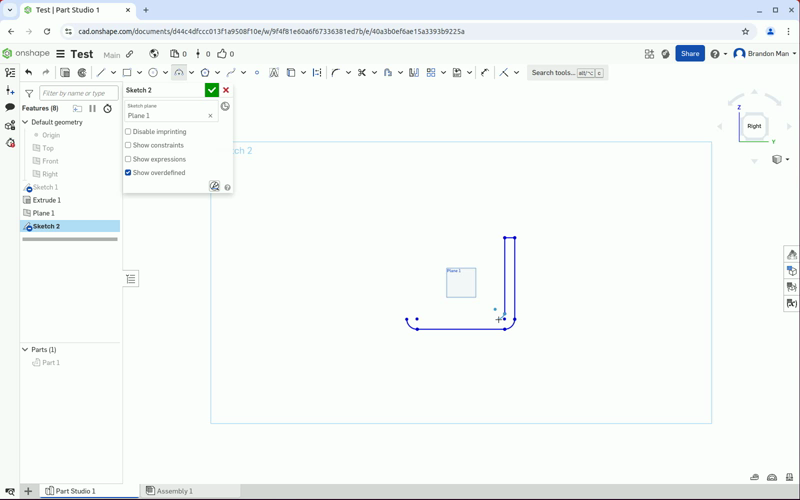
click(498, 319)
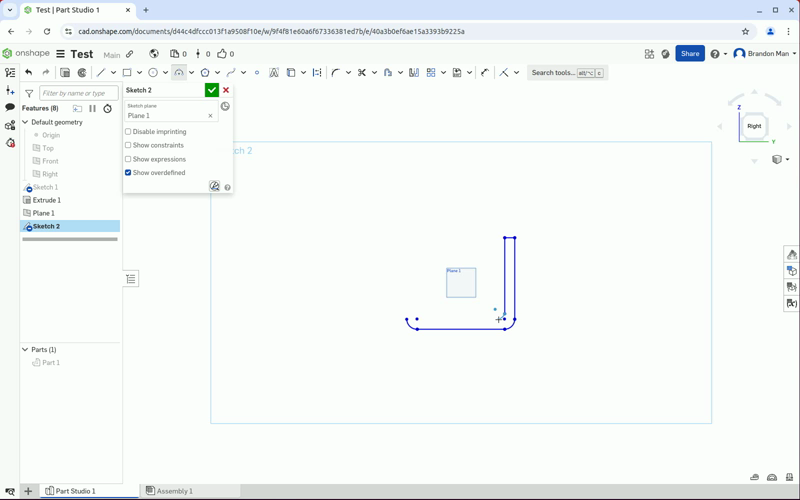
mouse_move(502, 317)
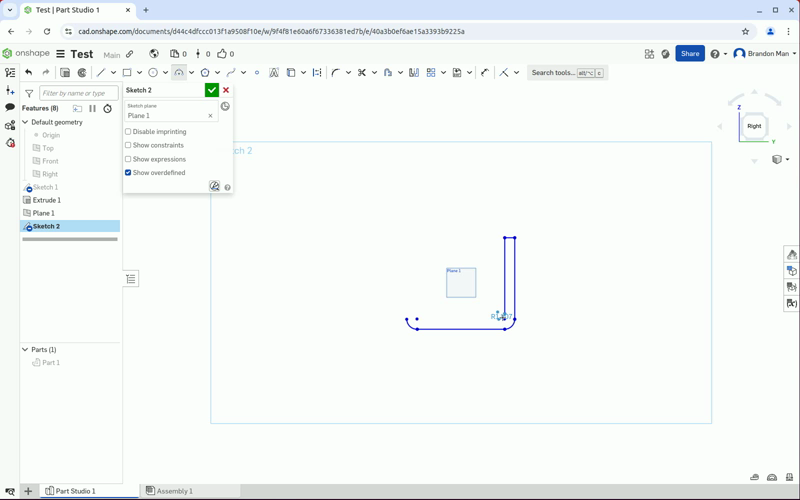
scroll(6)
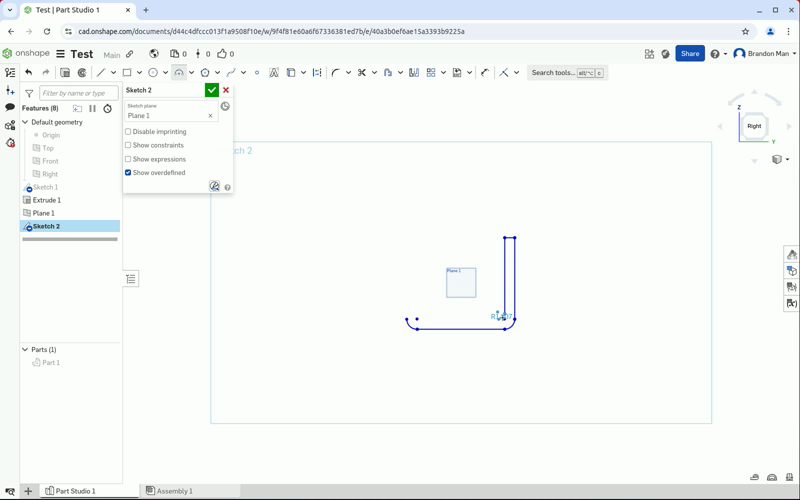
scroll(6)
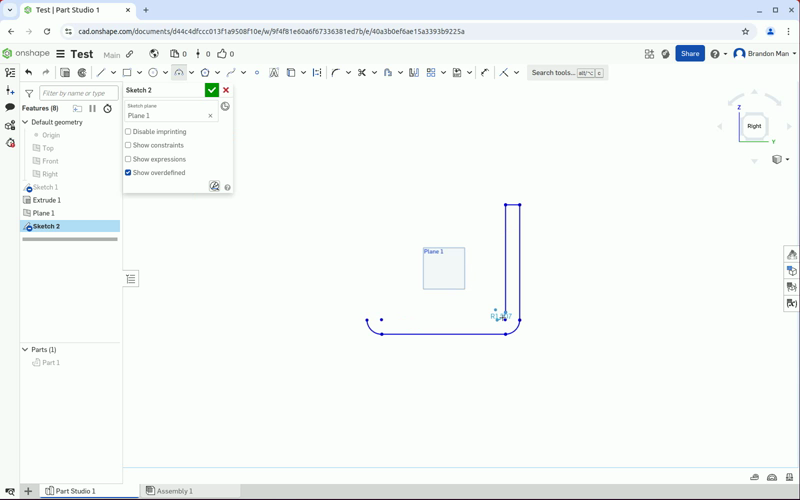
scroll(6)
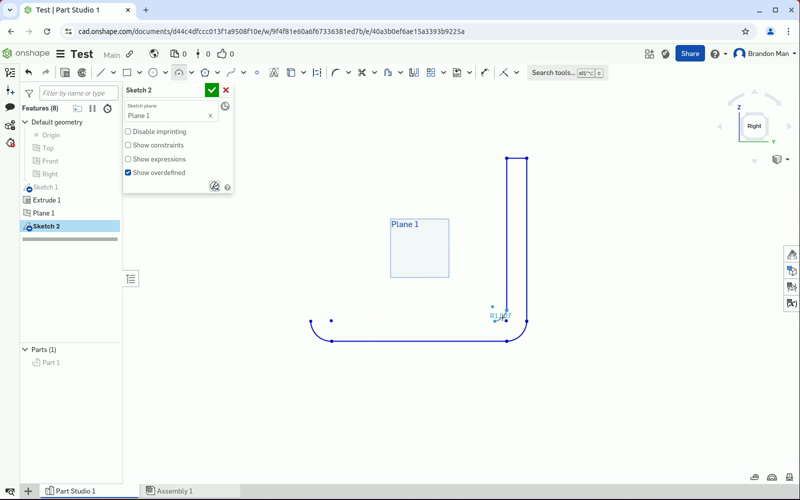
scroll(6)
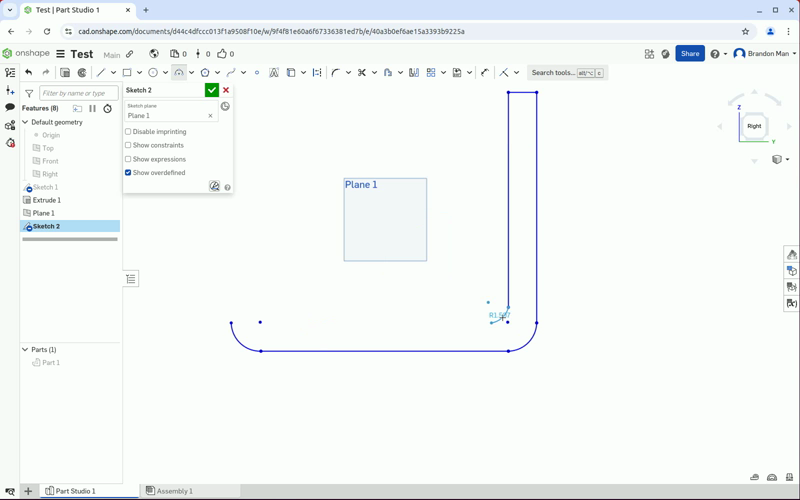
scroll(6)
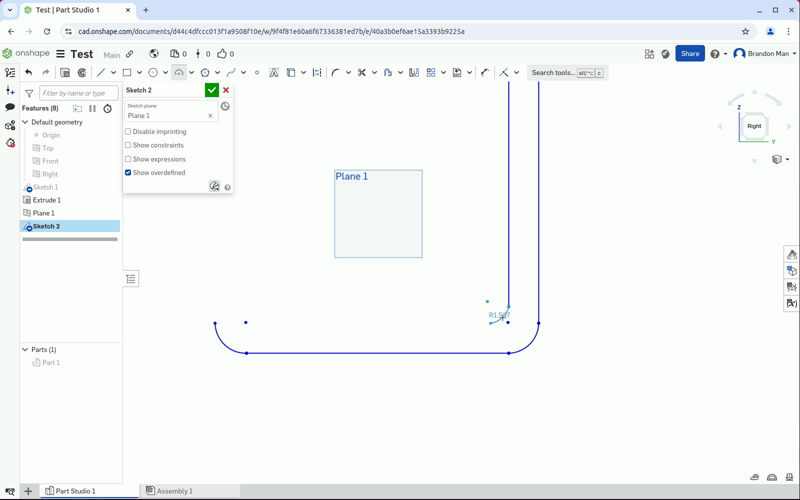
scroll(6)
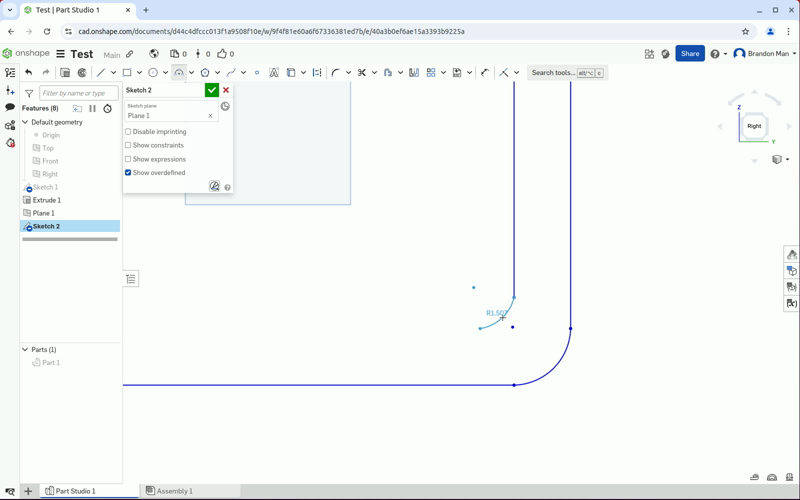
scroll(6)
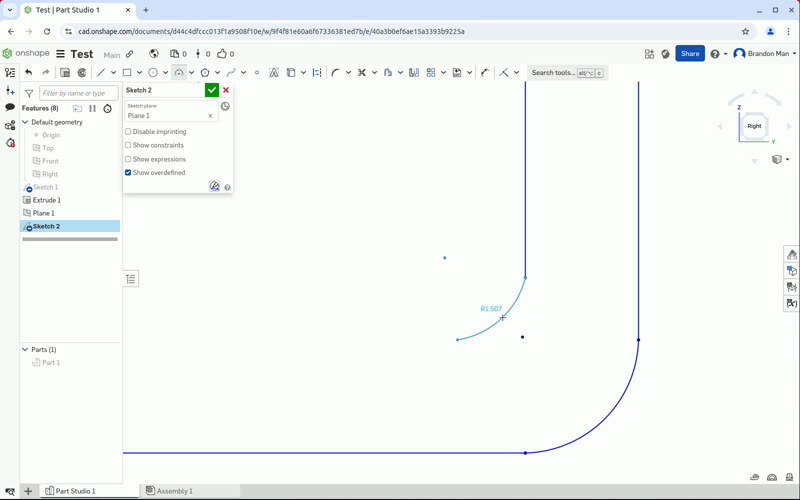
click(502, 317)
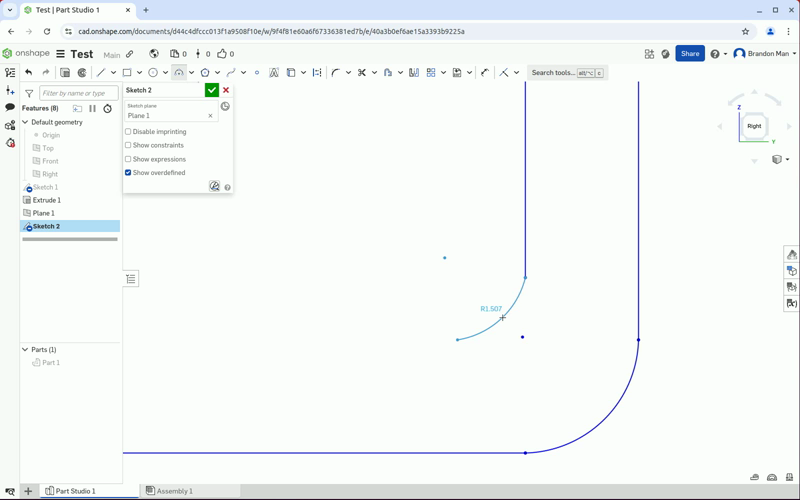
scroll(-6)
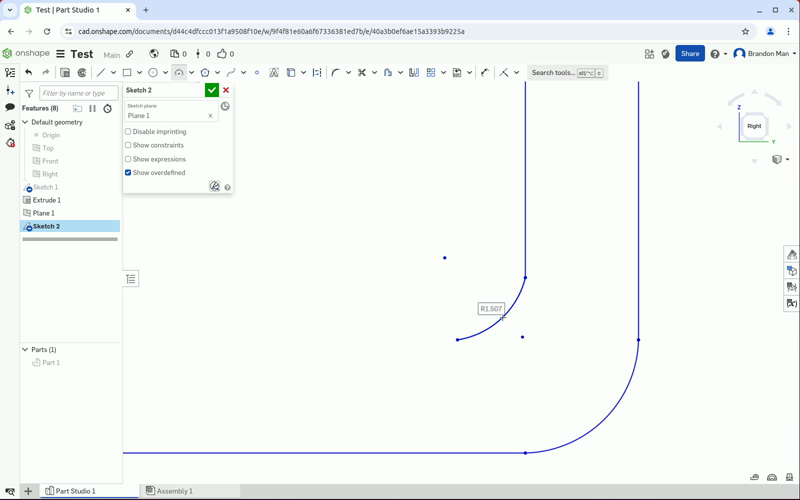
scroll(-6)
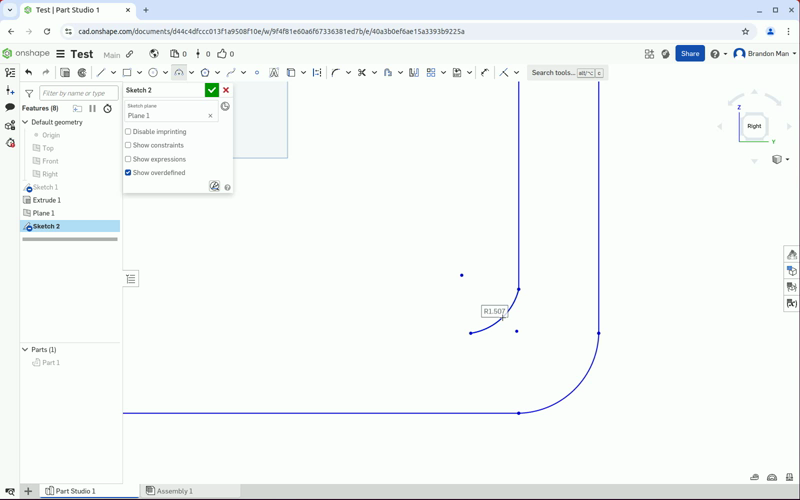
scroll(-6)
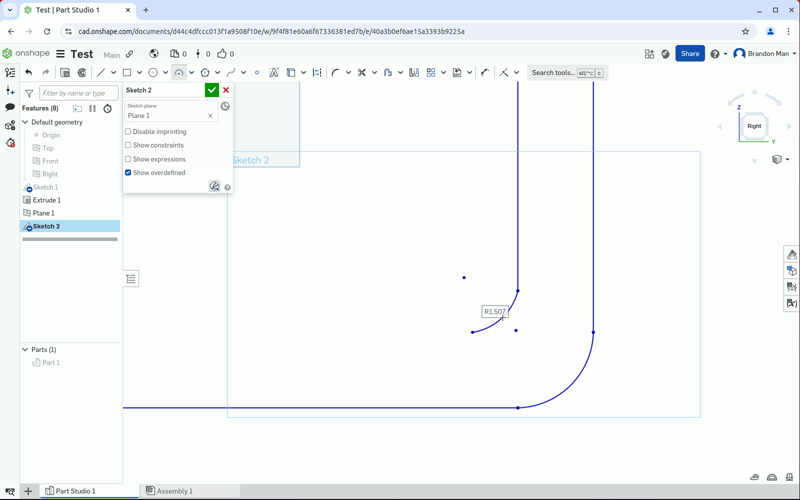
scroll(-6)
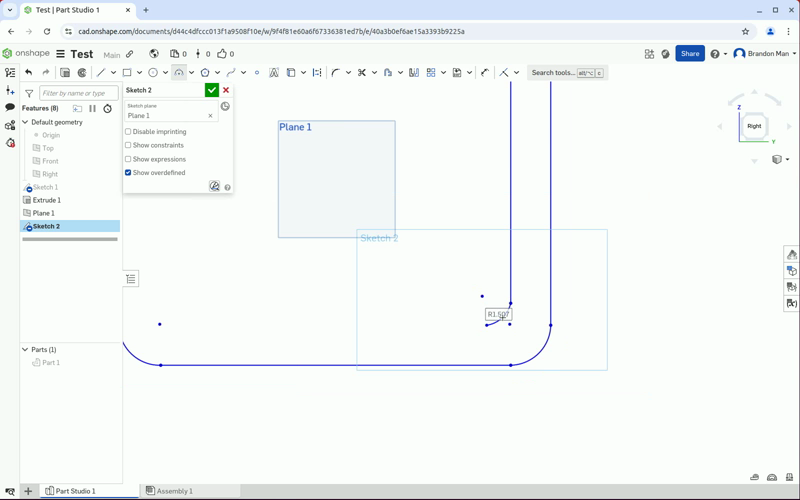
scroll(-6)
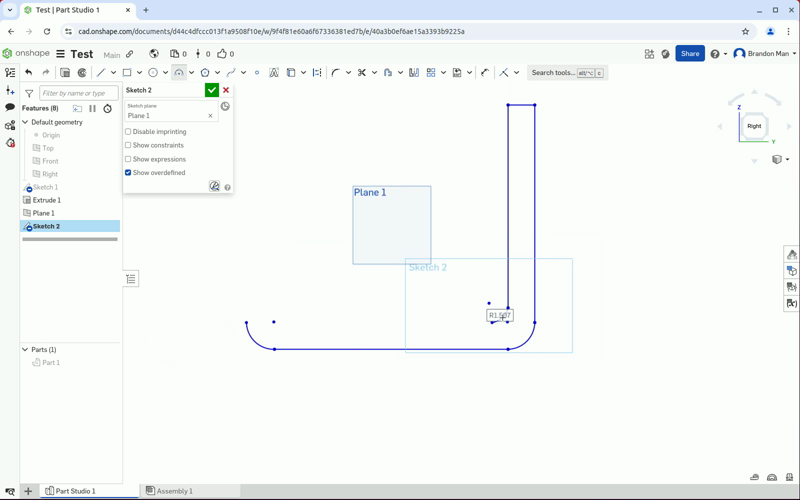
scroll(-6)
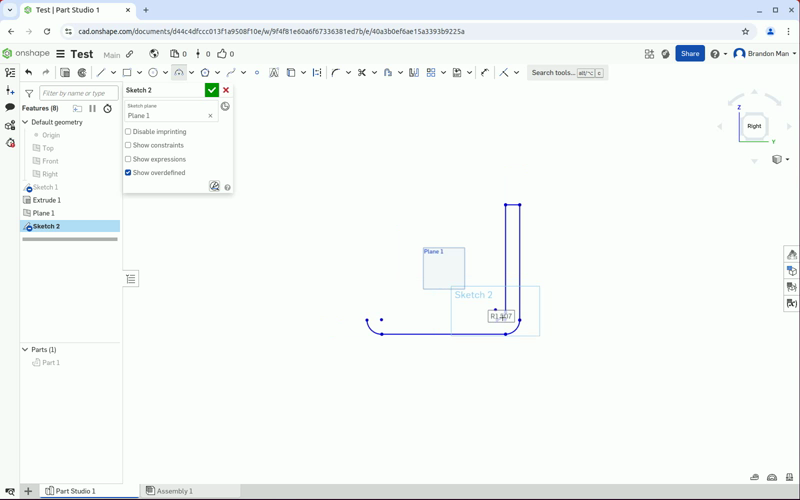
scroll(-6)
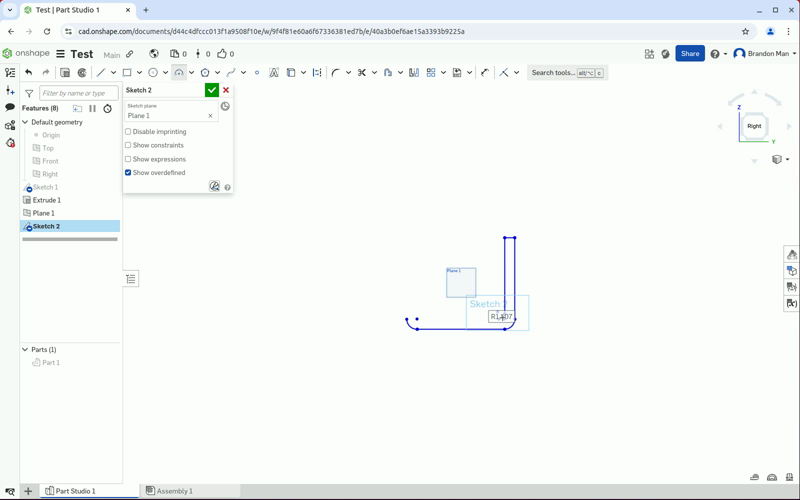
key_up(shift)
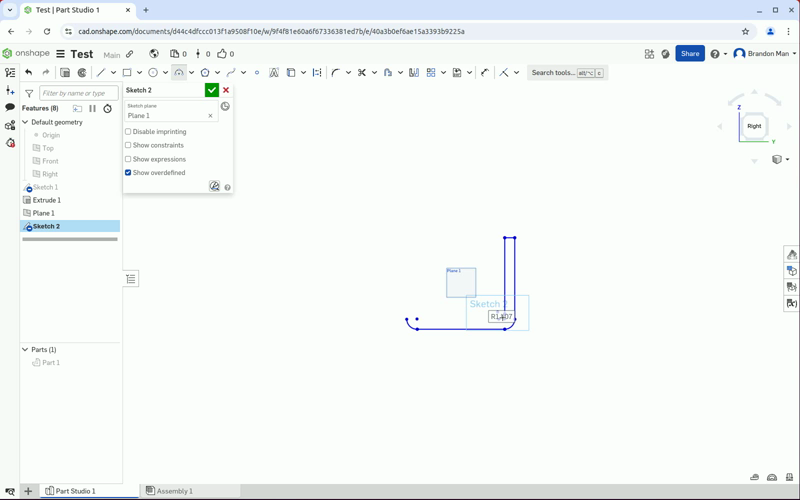
key(esc)
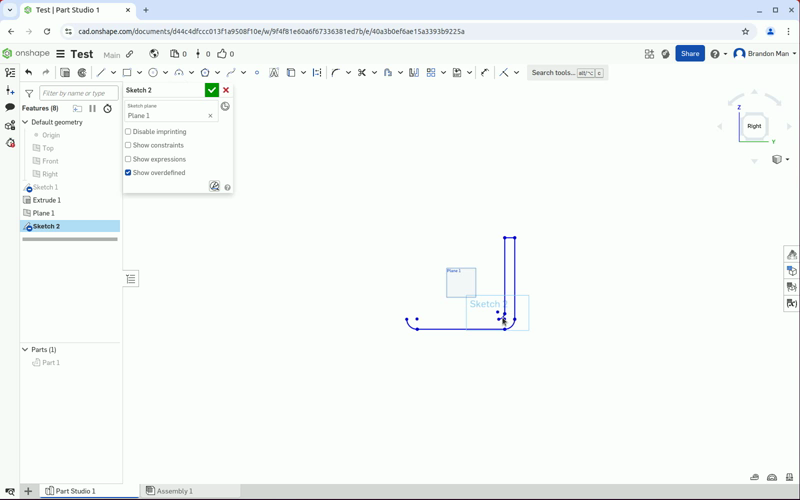
key(l)
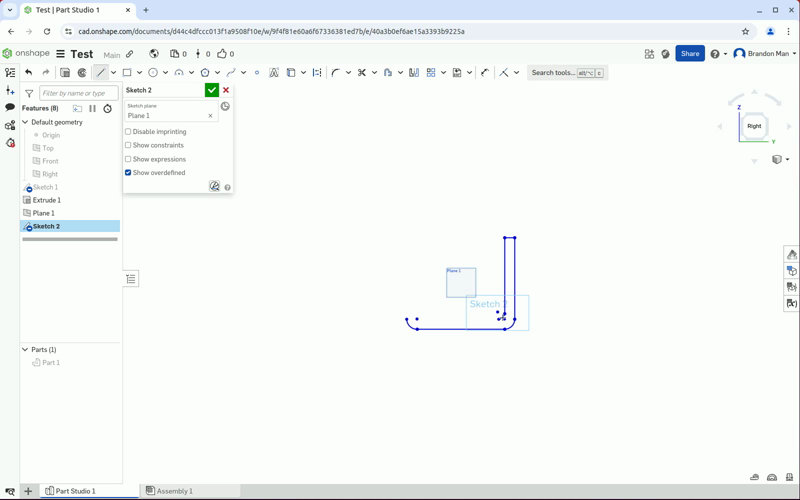
mouse_move(498, 319)
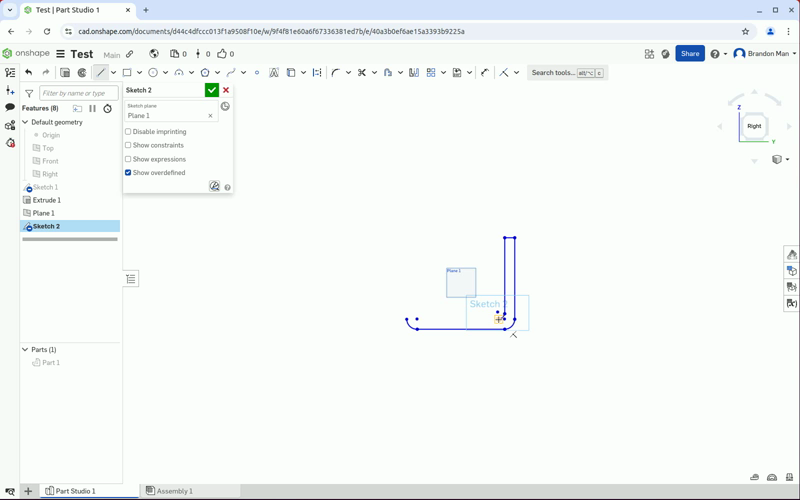
scroll(6)
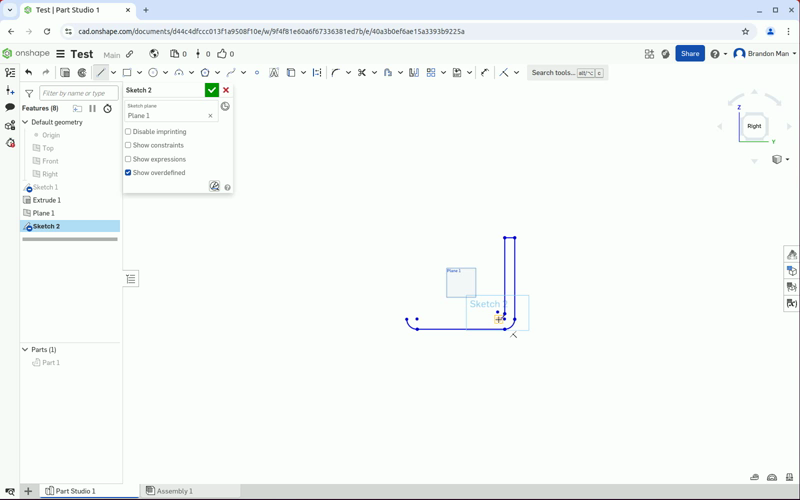
scroll(6)
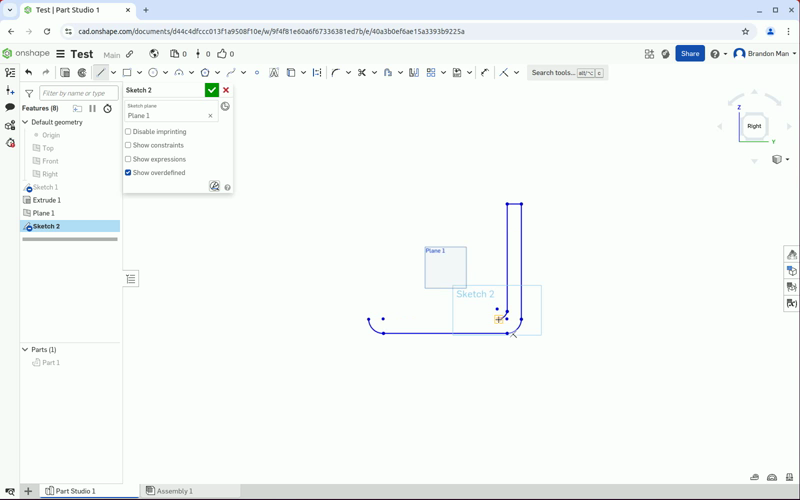
scroll(6)
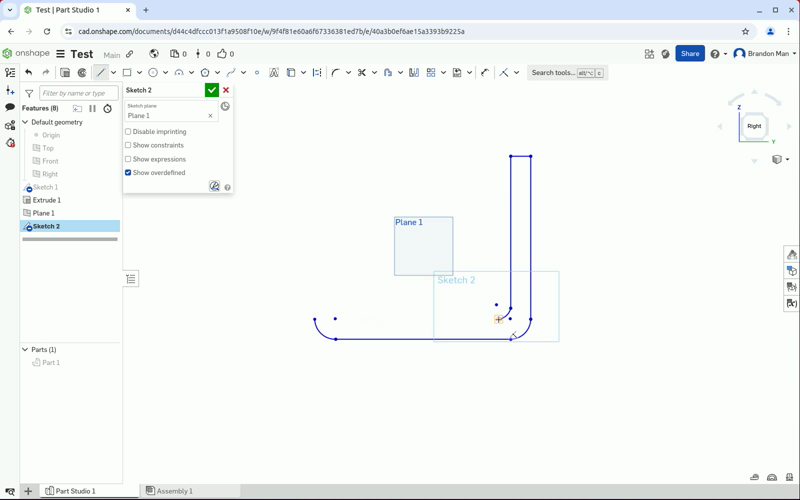
scroll(6)
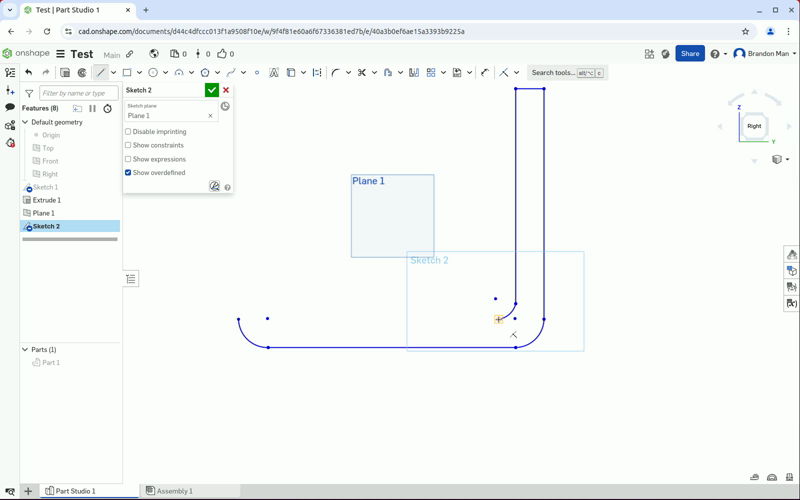
scroll(6)
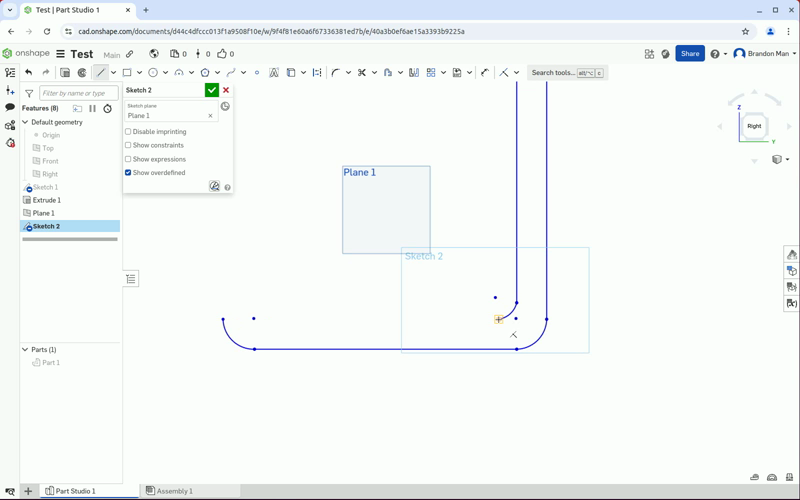
scroll(6)
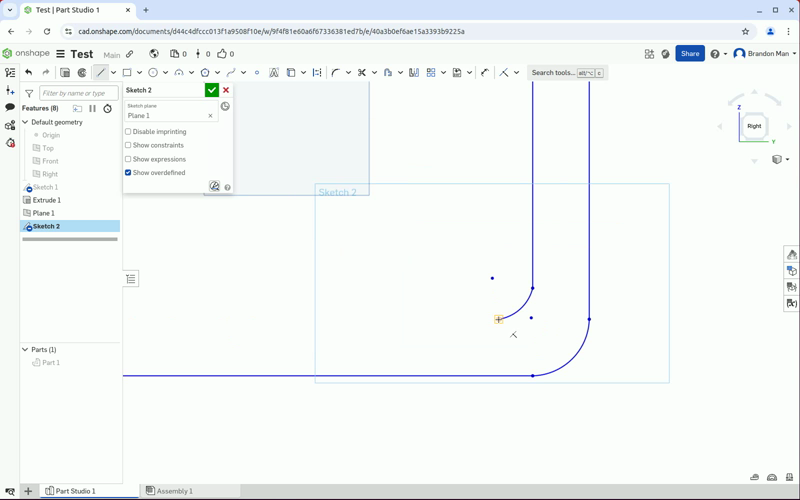
scroll(6)
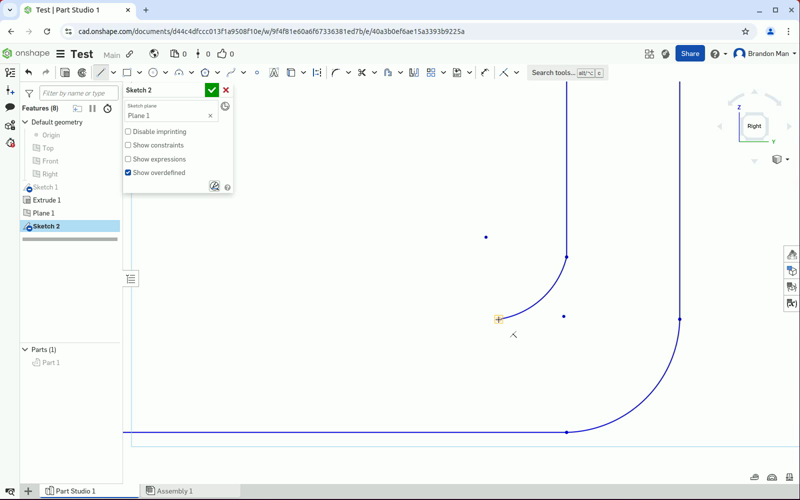
click(498, 319)
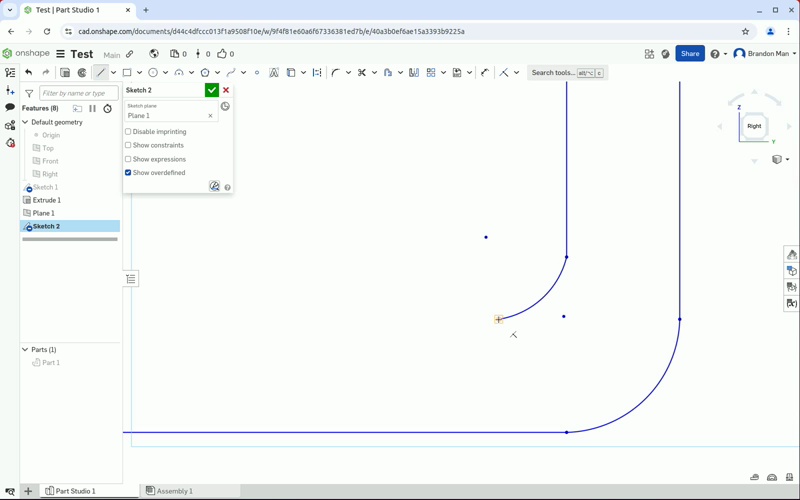
scroll(-6)
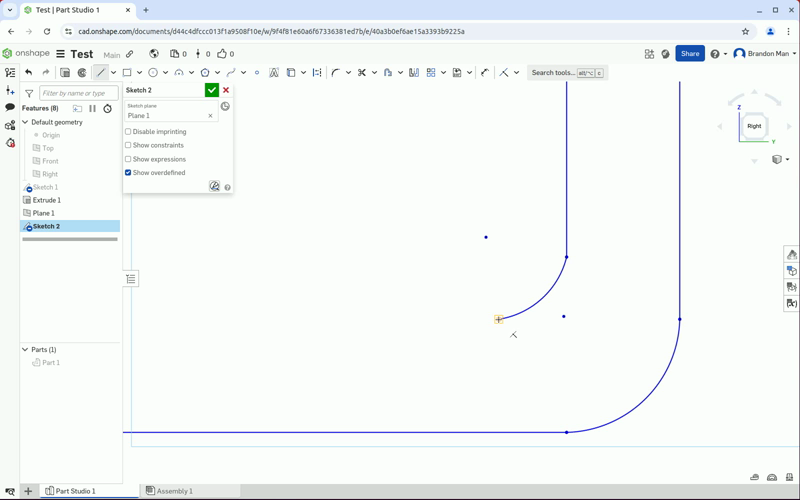
scroll(-6)
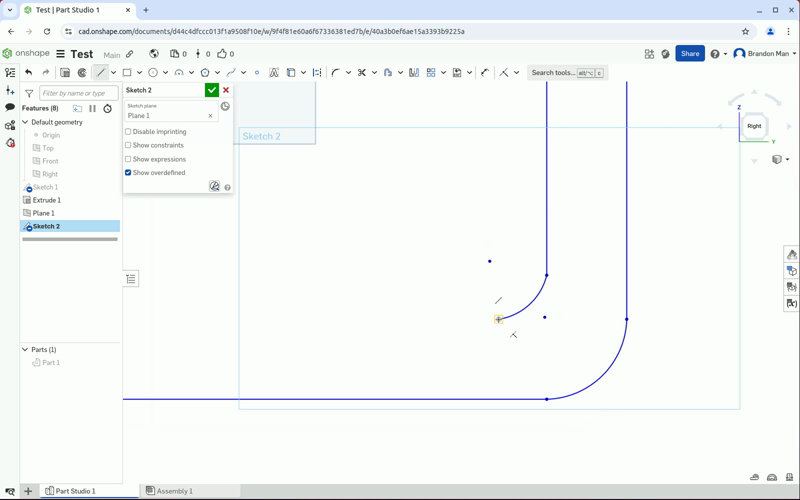
scroll(-6)
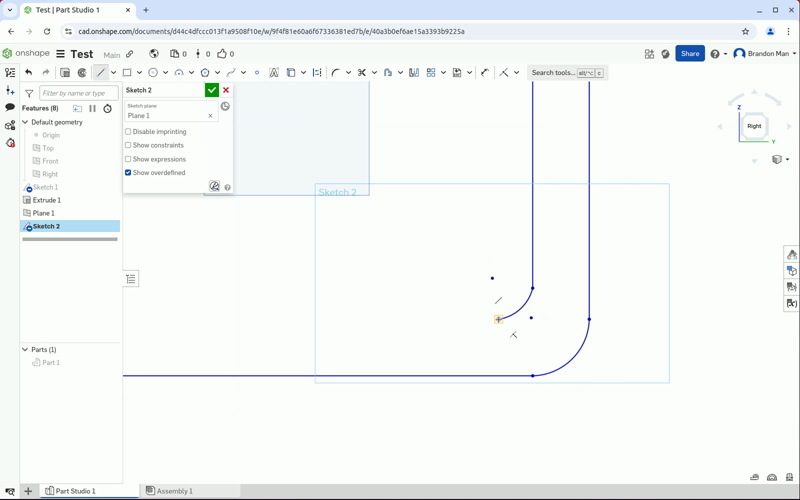
scroll(-6)
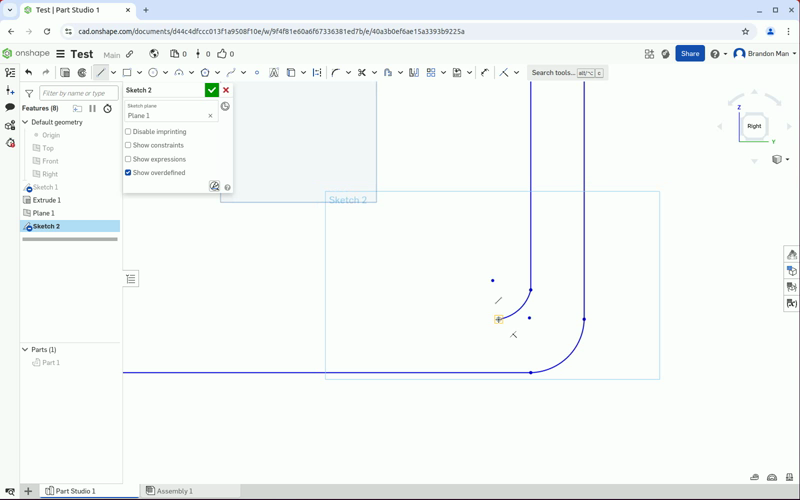
scroll(-6)
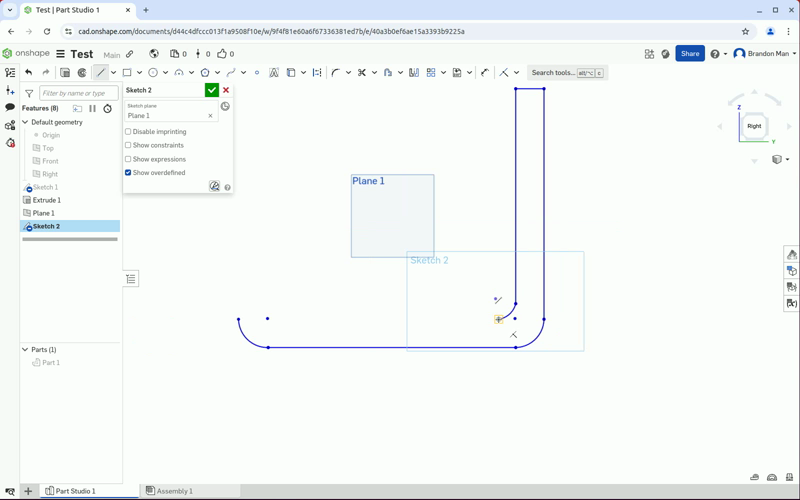
scroll(-6)
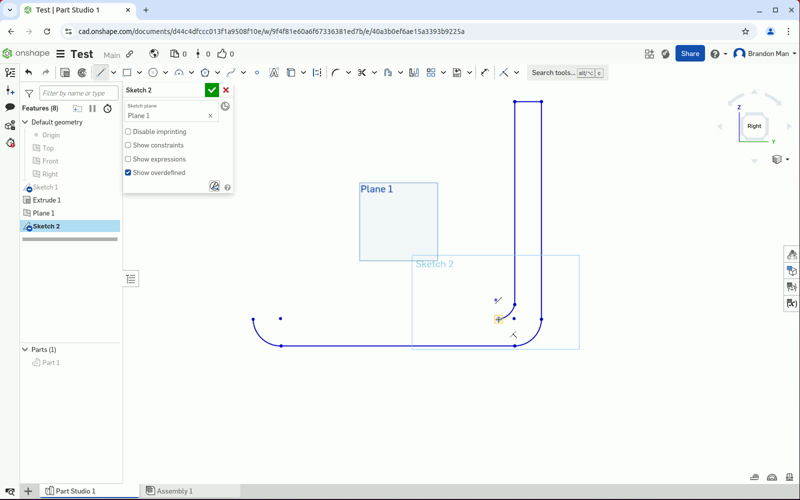
scroll(-6)
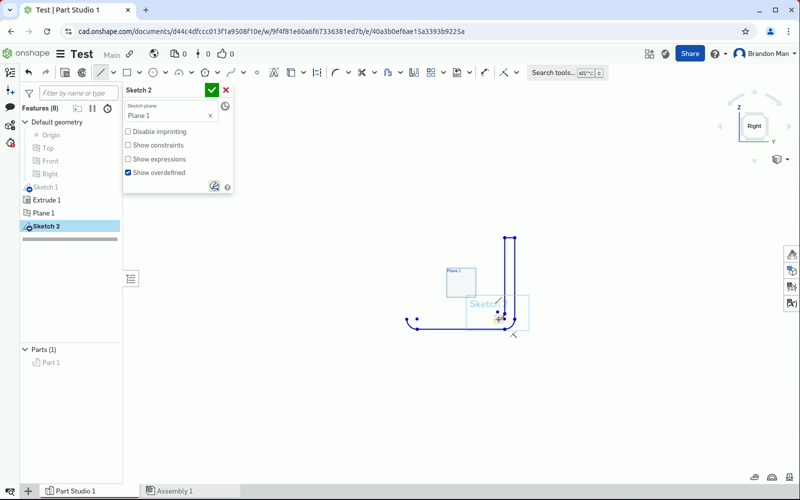
key_down(shift)
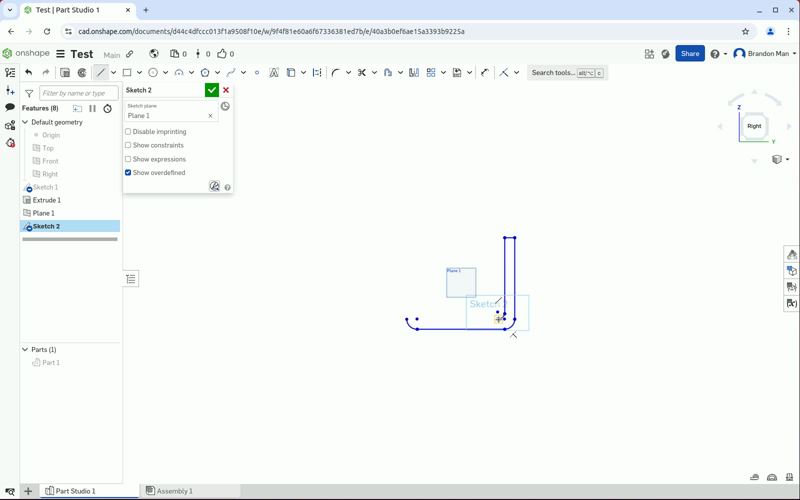
mouse_move(422, 319)
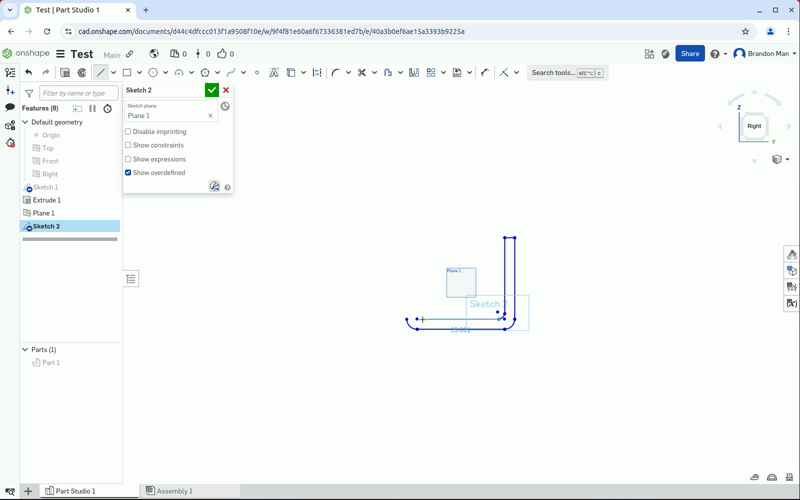
click(422, 319)
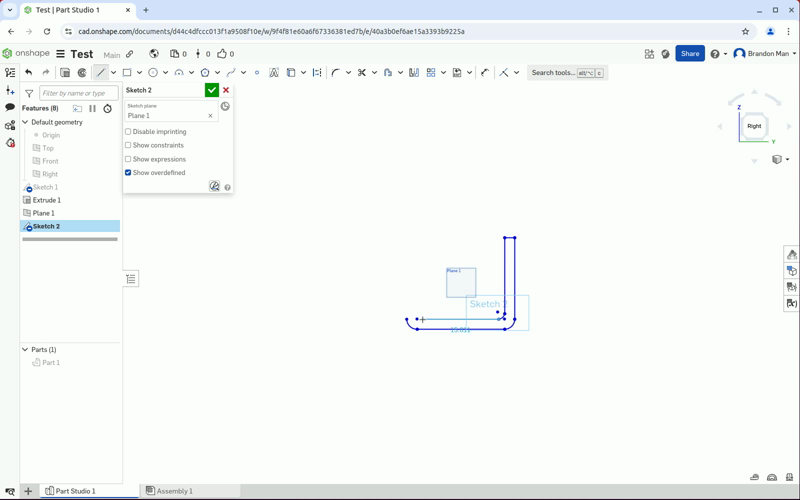
key_up(shift)
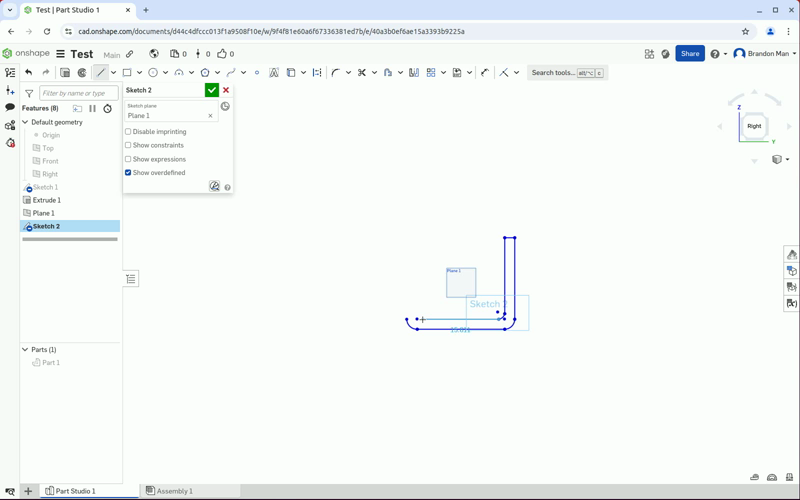
key(esc)
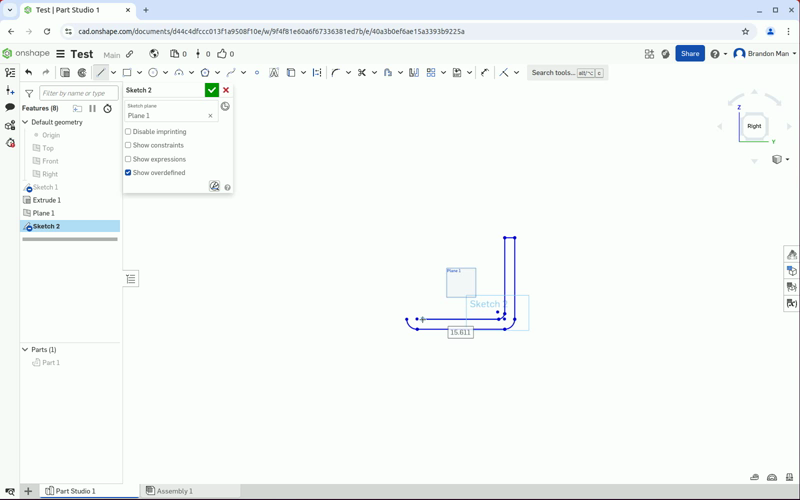
key(a)
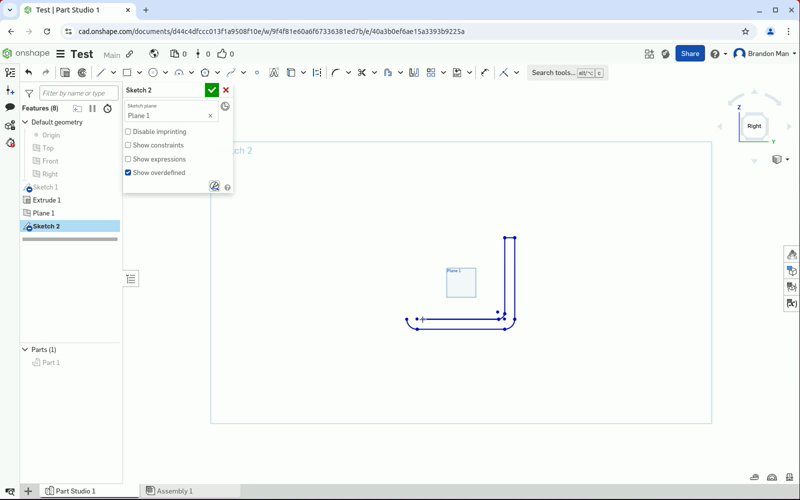
mouse_move(422, 319)
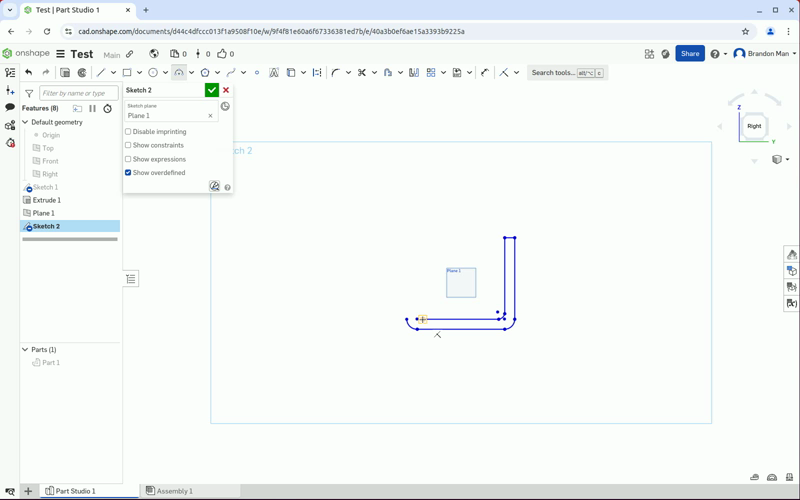
click(422, 319)
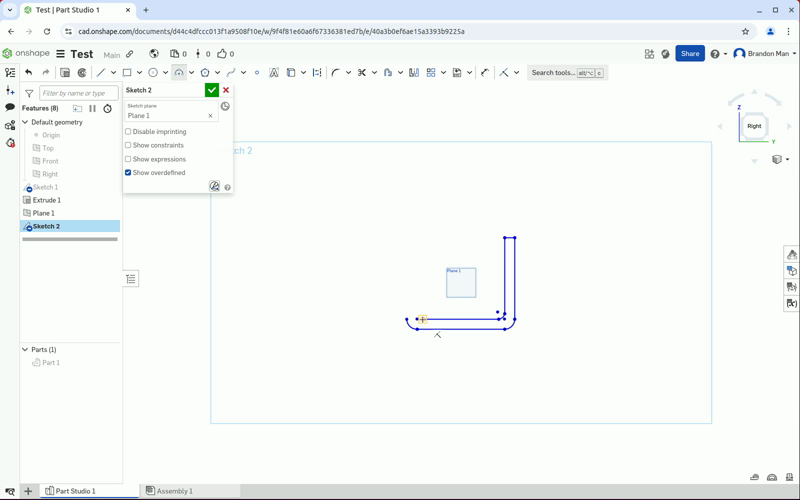
key_down(shift)
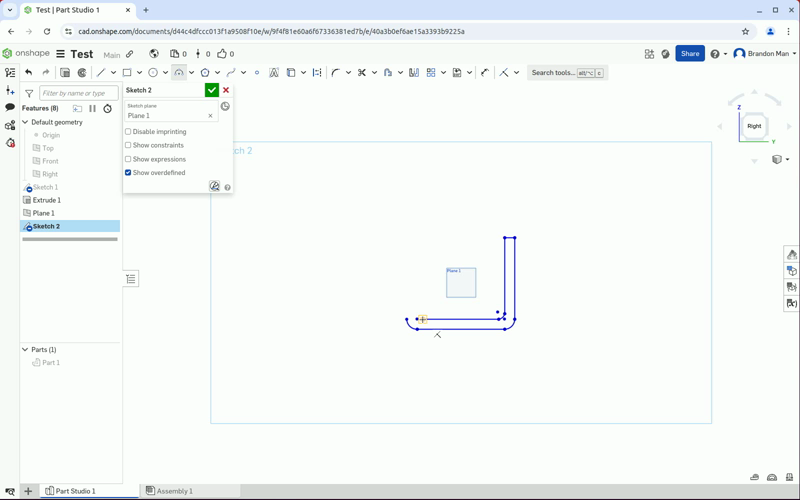
mouse_move(417, 313)
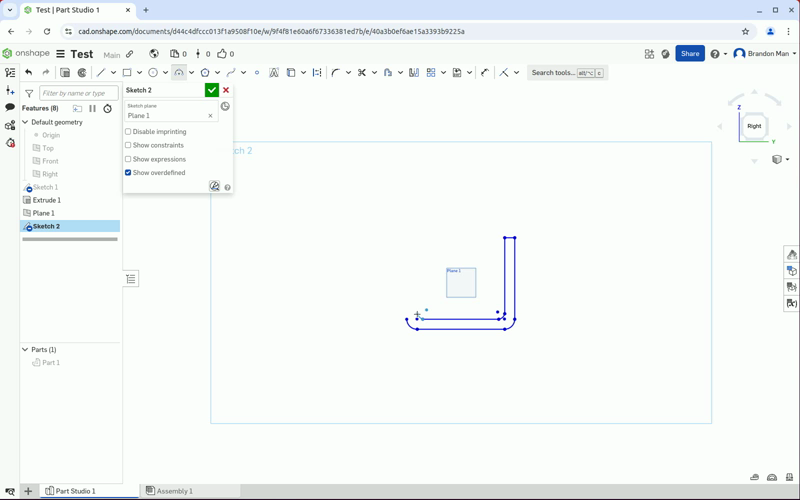
click(417, 313)
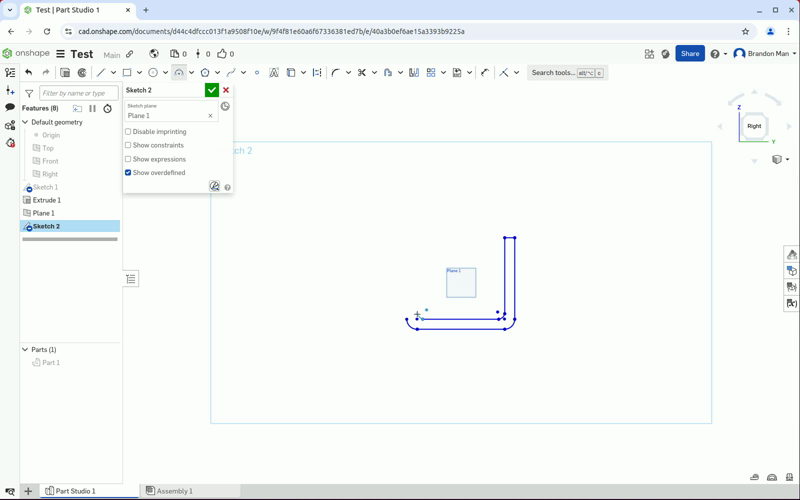
mouse_move(418, 317)
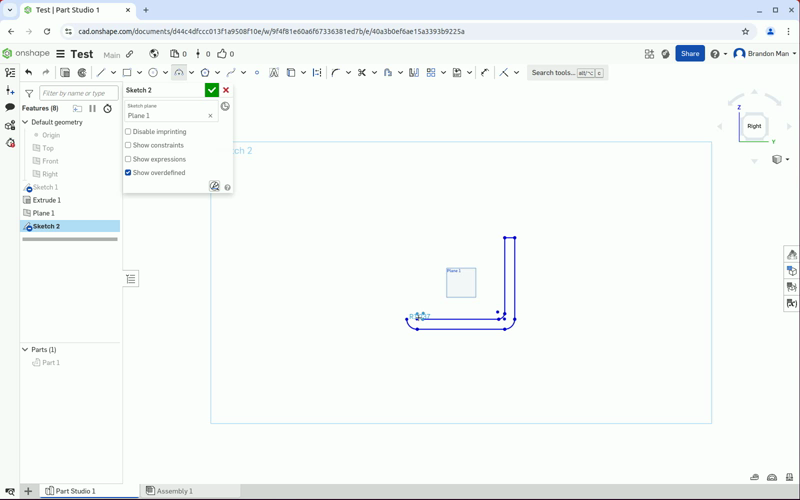
scroll(6)
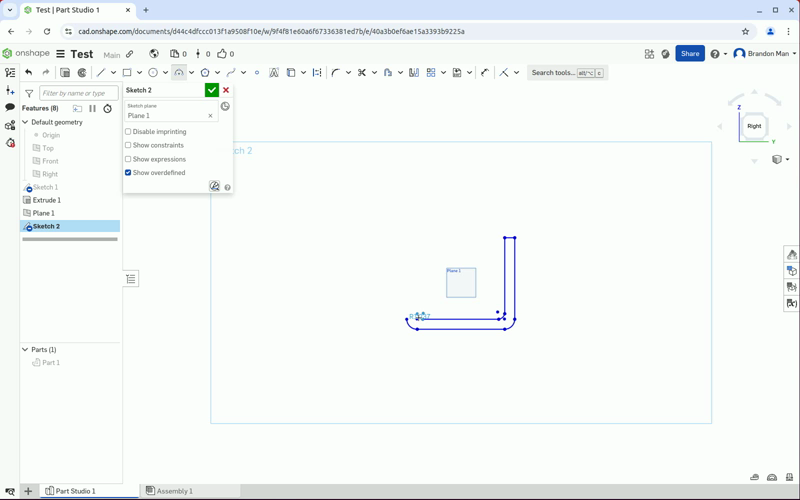
scroll(6)
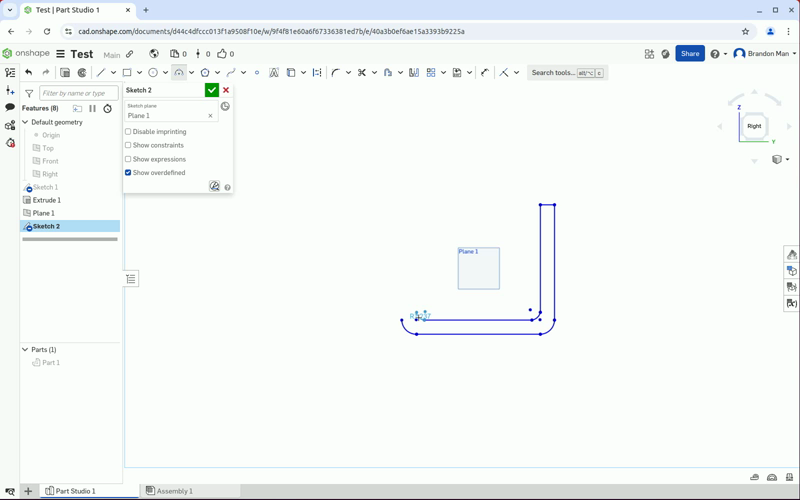
scroll(6)
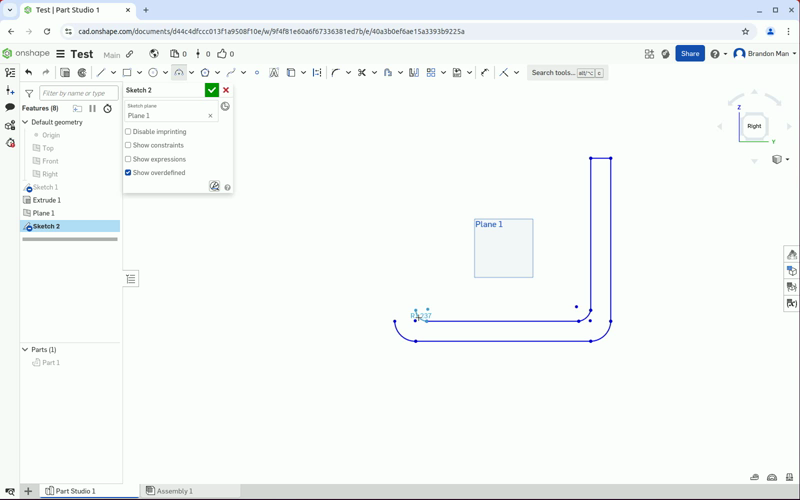
scroll(6)
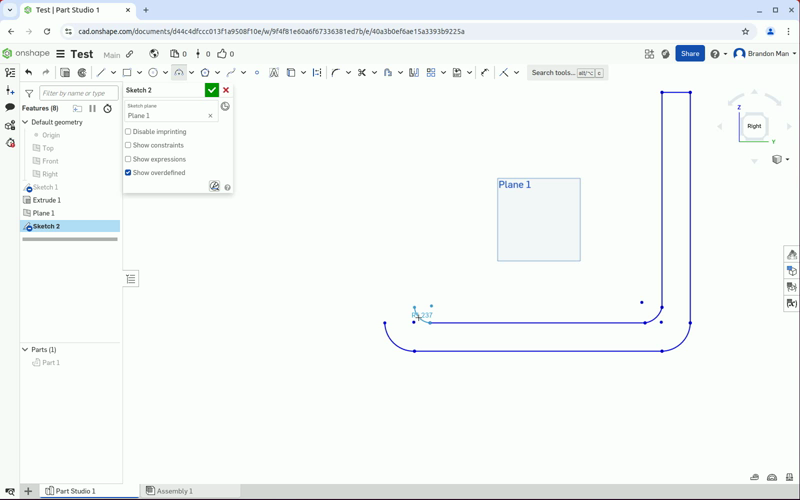
scroll(6)
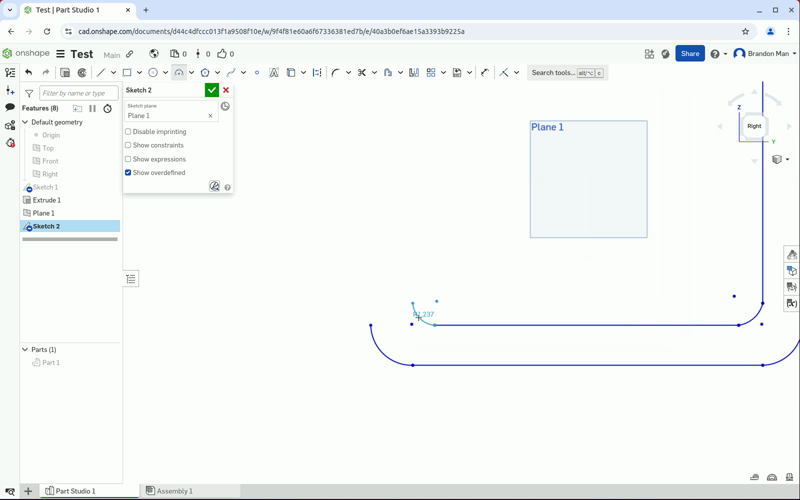
scroll(6)
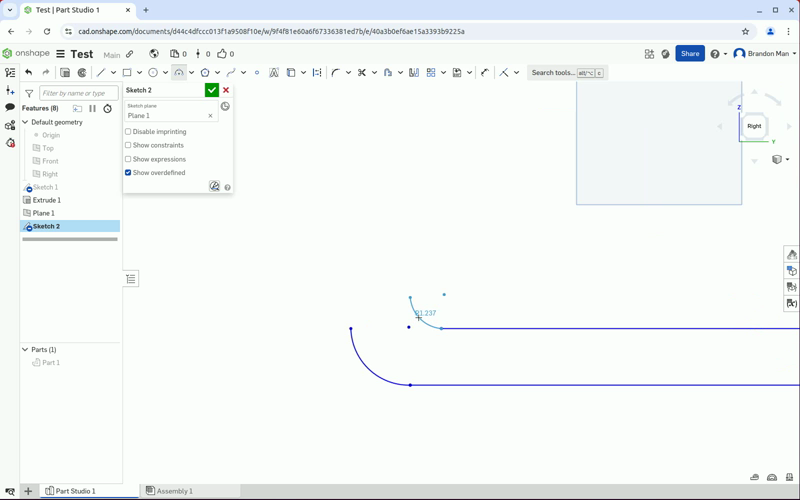
scroll(6)
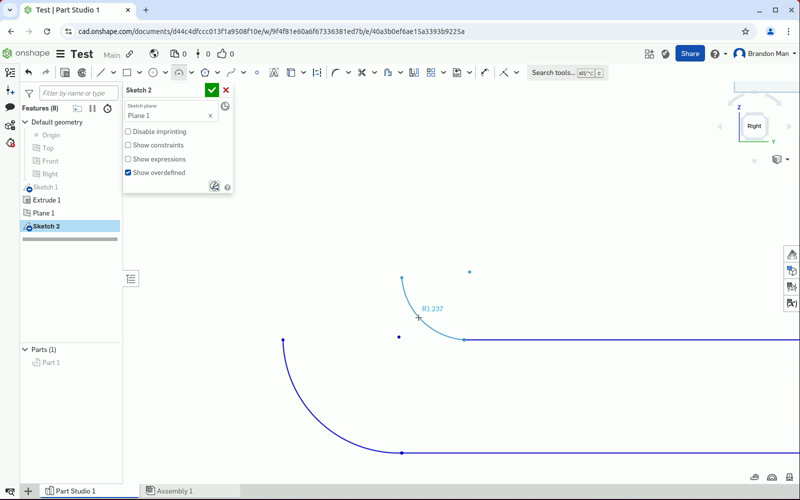
click(418, 317)
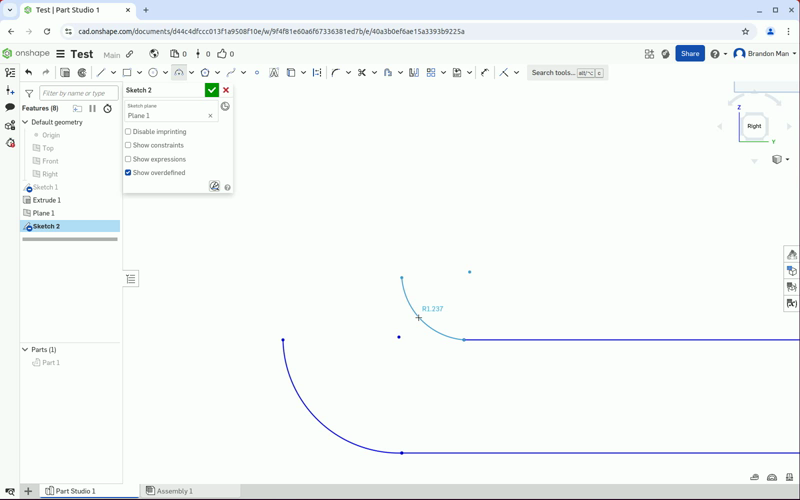
scroll(-6)
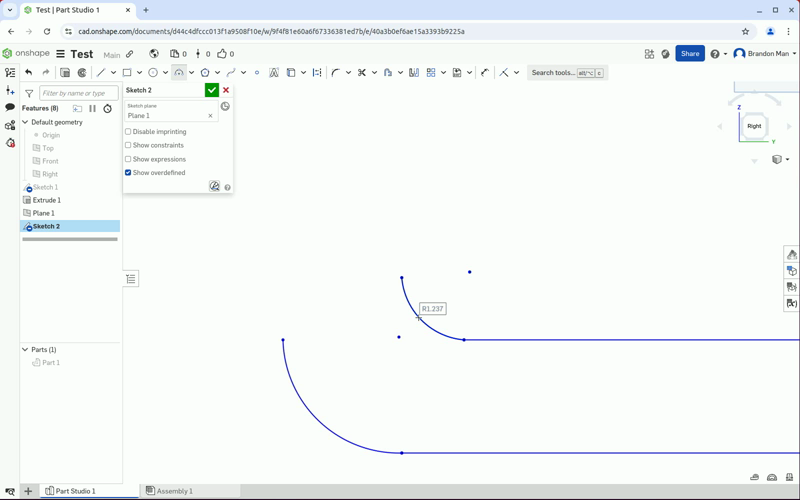
scroll(-6)
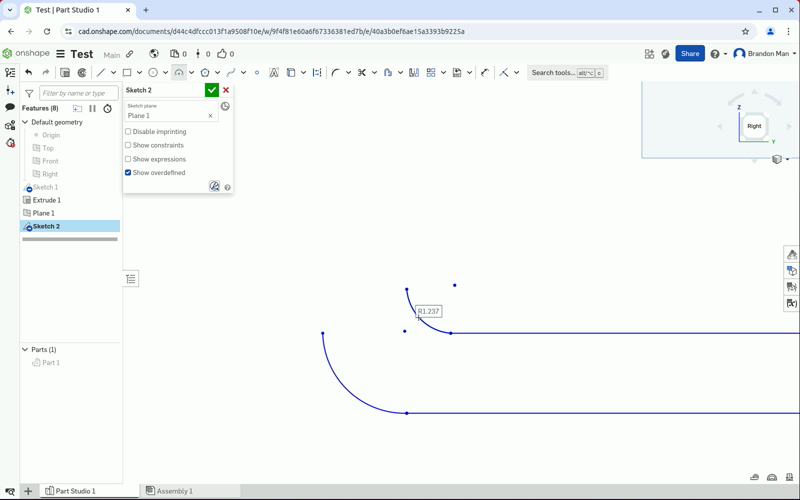
scroll(-6)
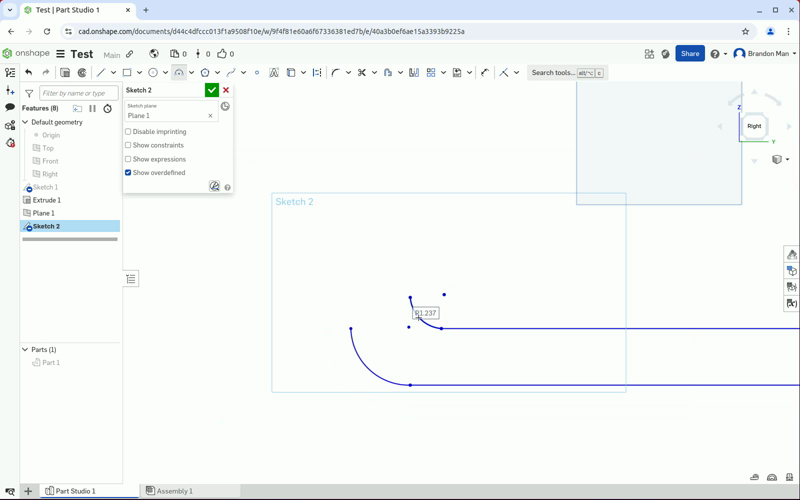
scroll(-6)
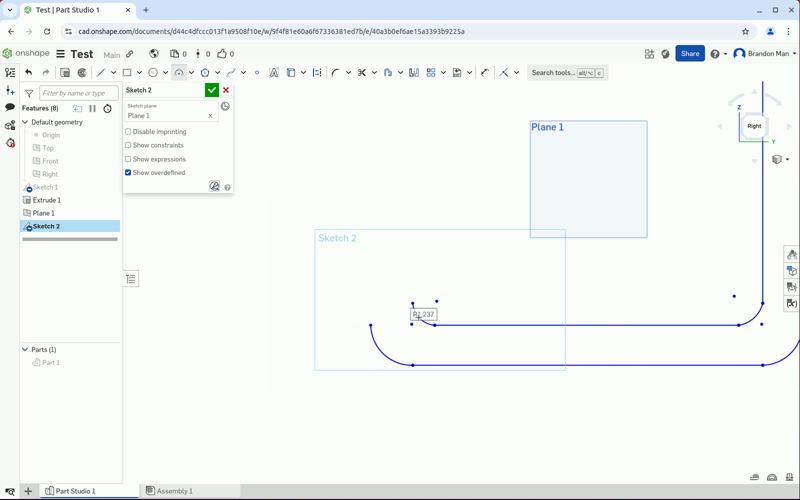
scroll(-6)
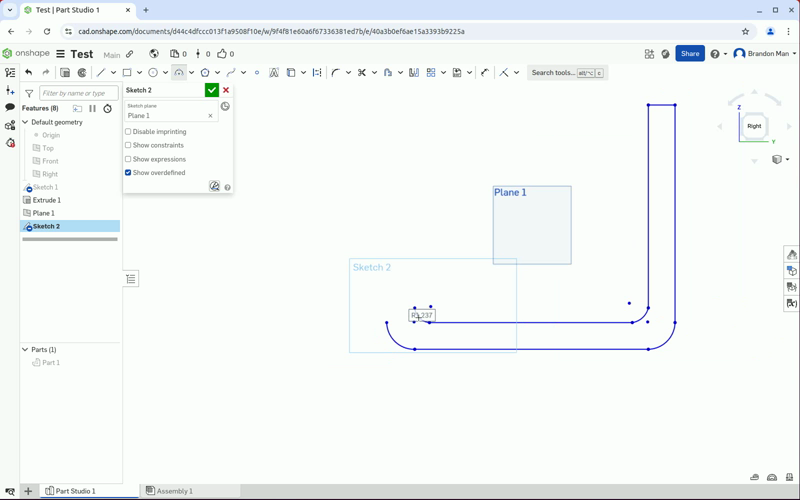
scroll(-6)
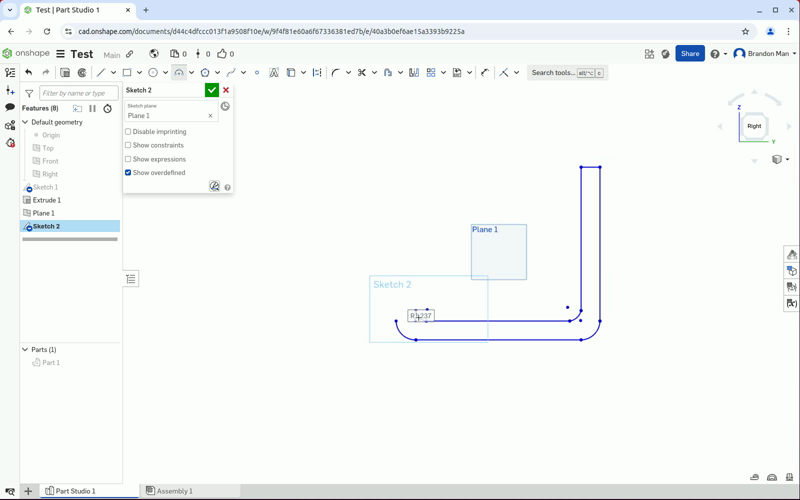
scroll(-6)
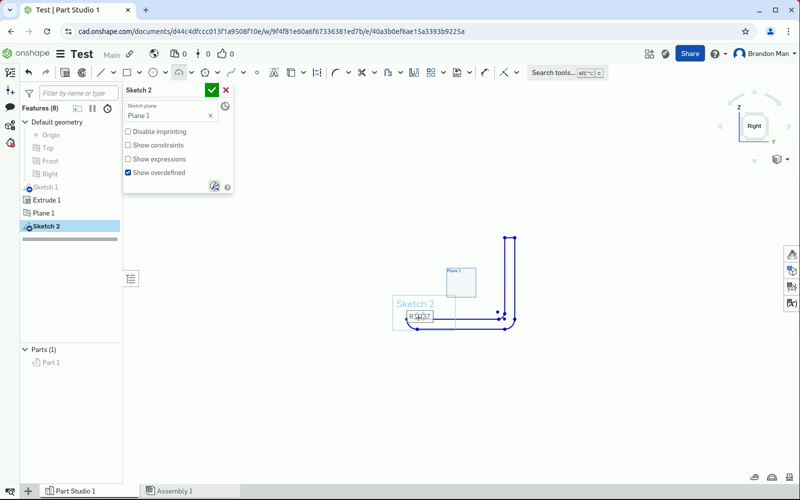
key_up(shift)
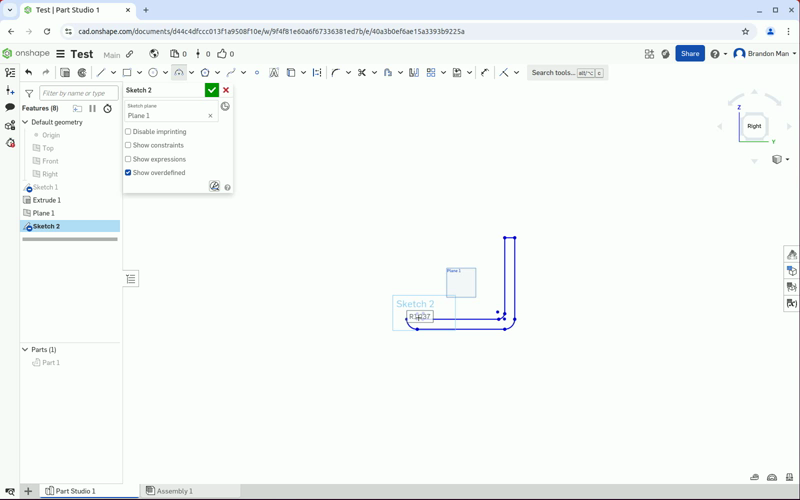
key(esc)
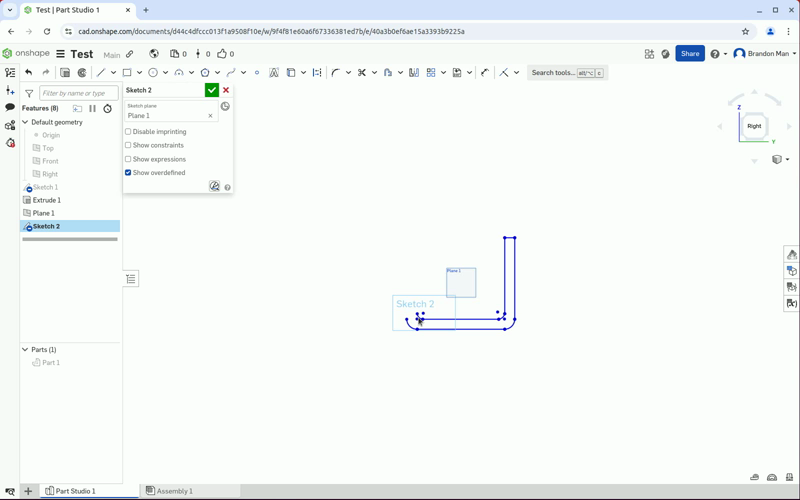
key(l)
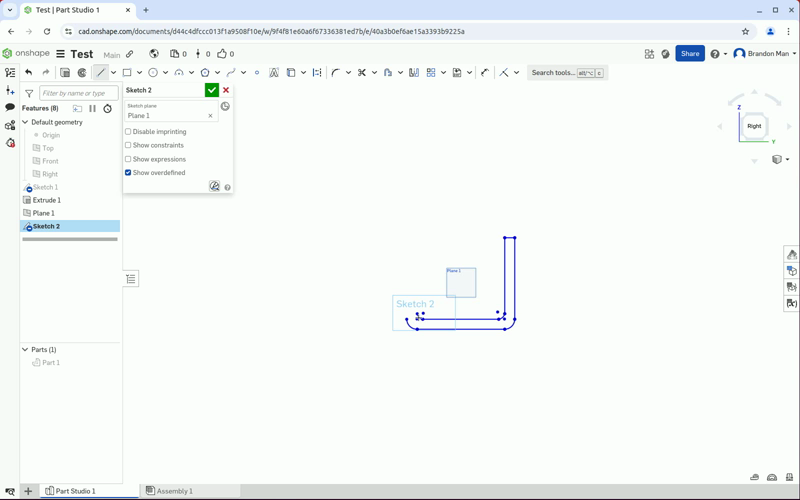
mouse_move(417, 313)
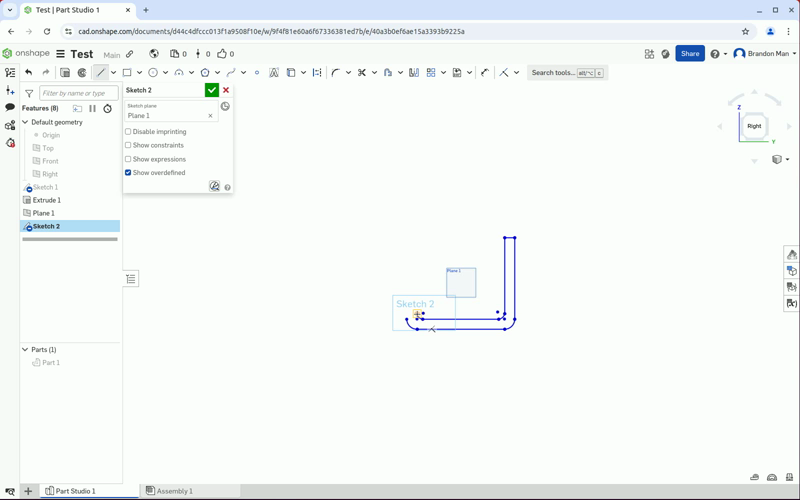
scroll(6)
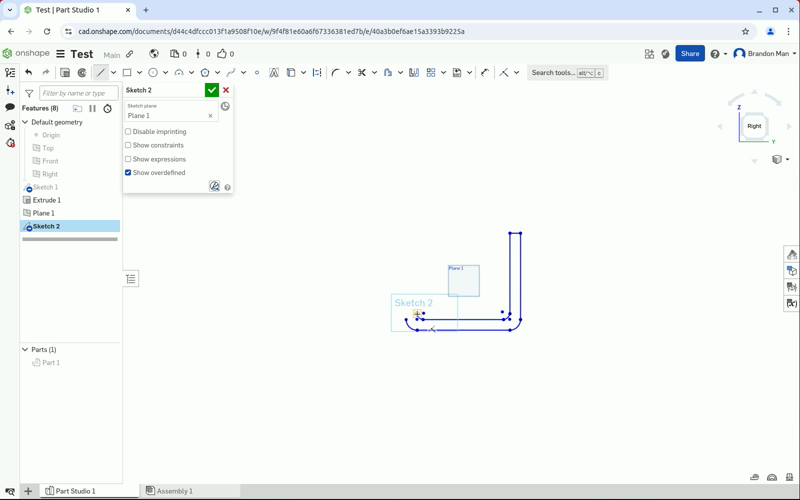
scroll(6)
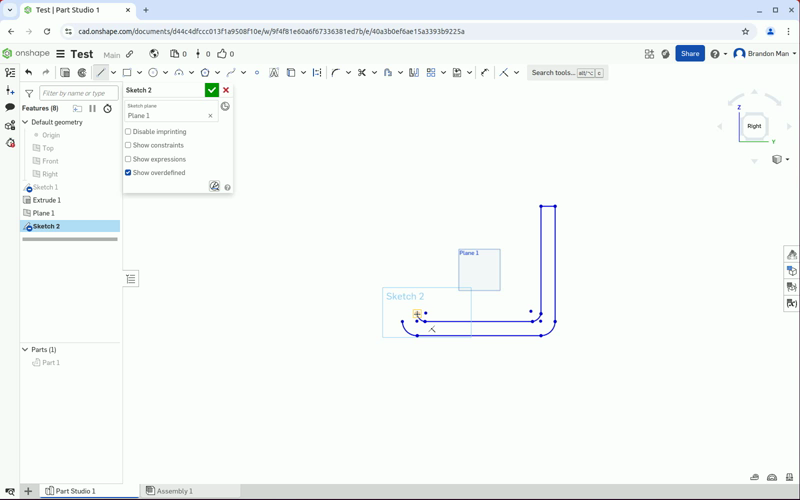
scroll(6)
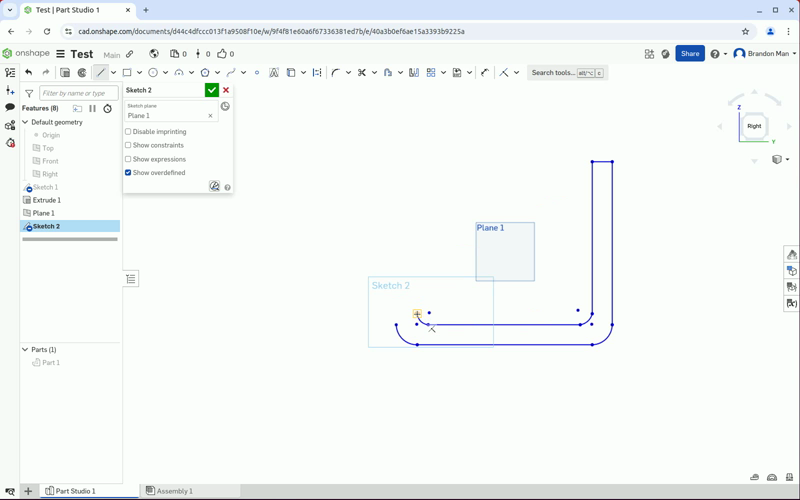
scroll(6)
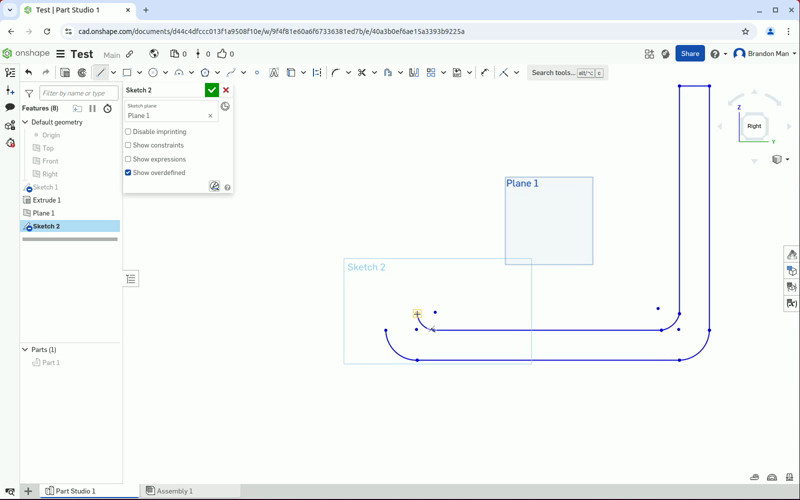
scroll(6)
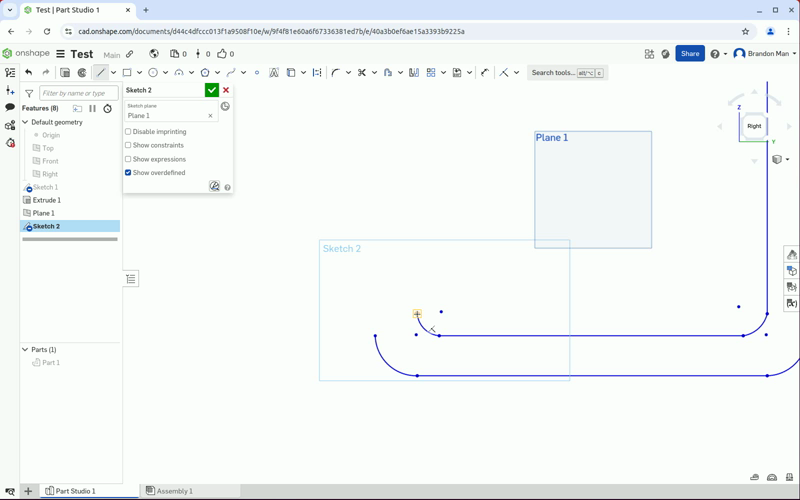
scroll(6)
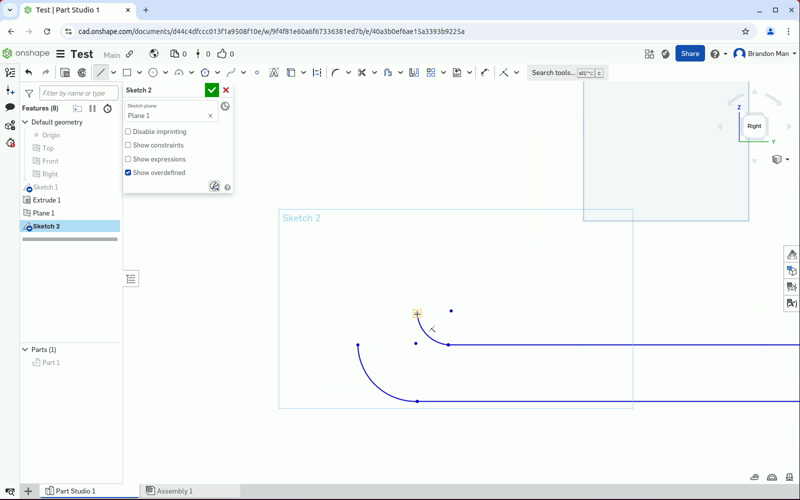
scroll(6)
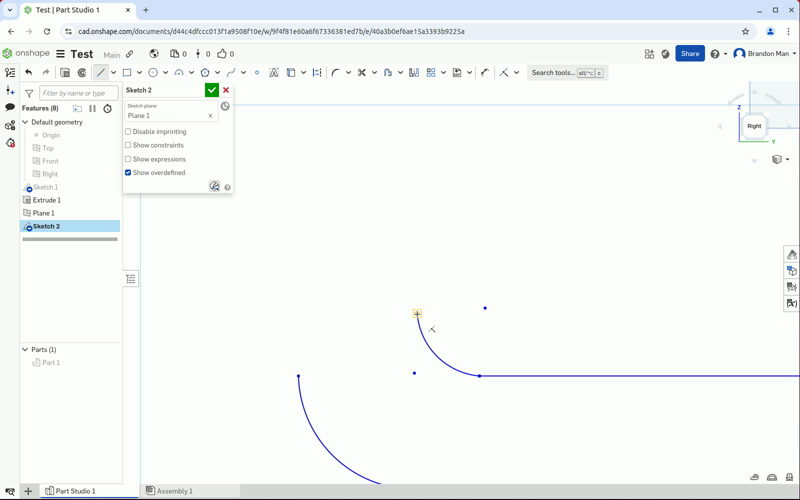
click(417, 313)
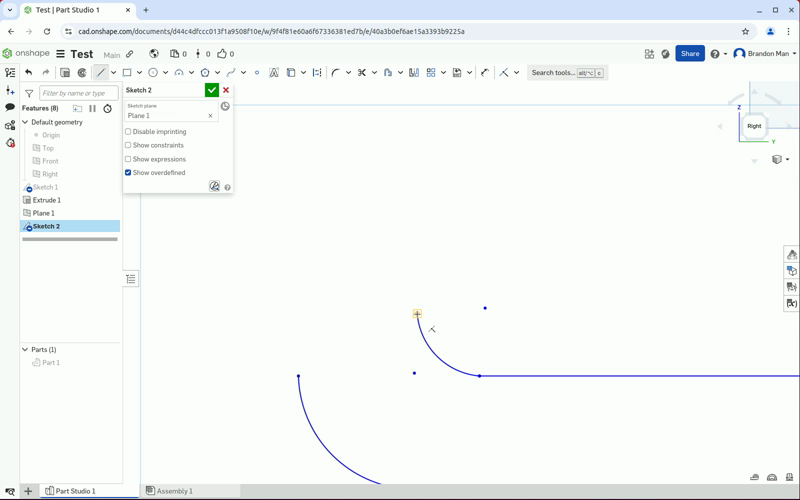
scroll(-6)
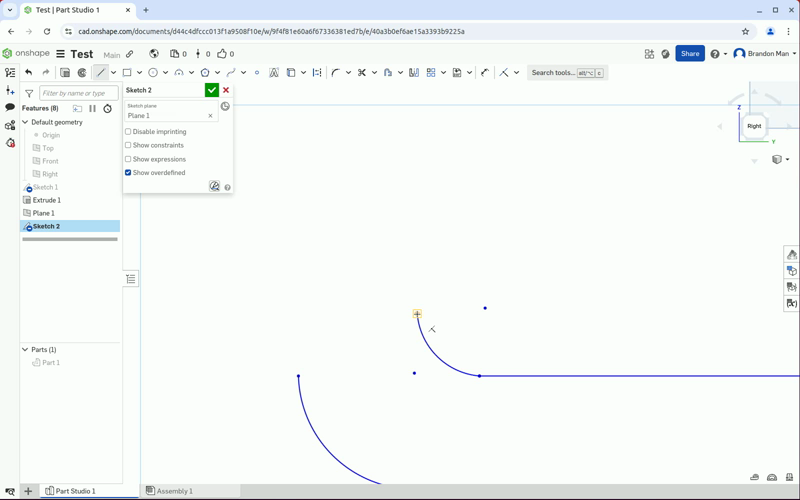
scroll(-6)
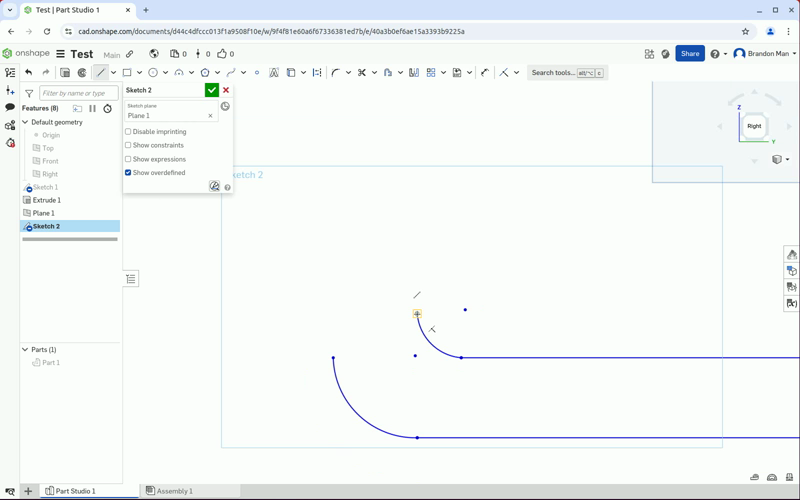
scroll(-6)
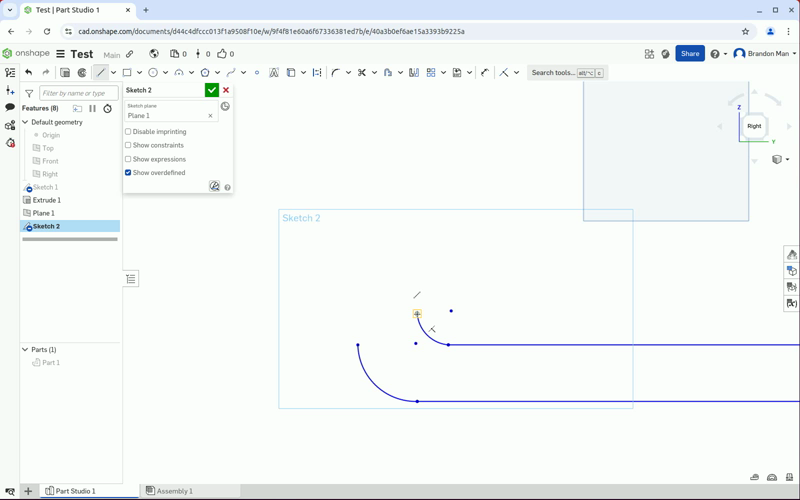
scroll(-6)
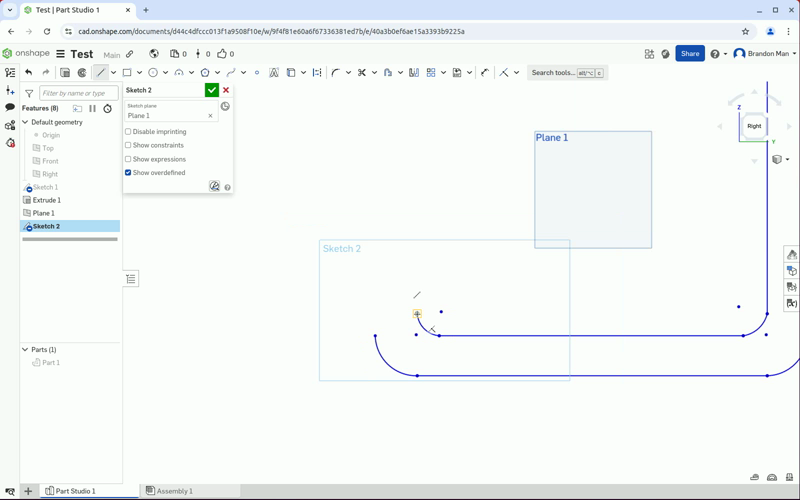
scroll(-6)
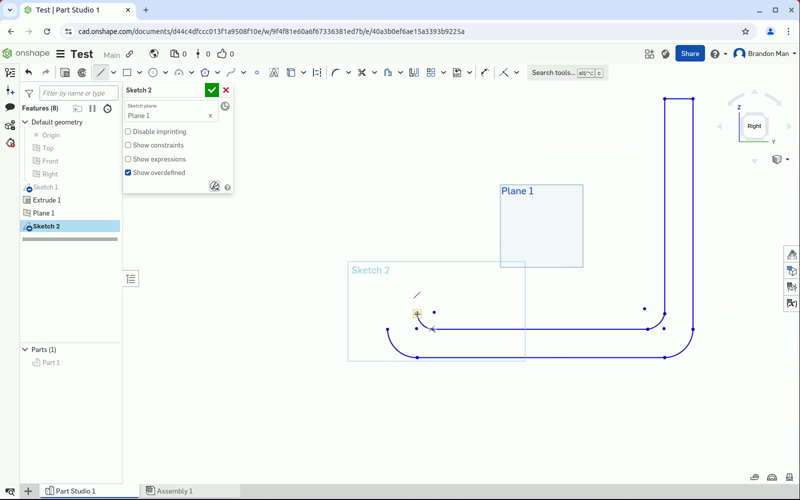
scroll(-6)
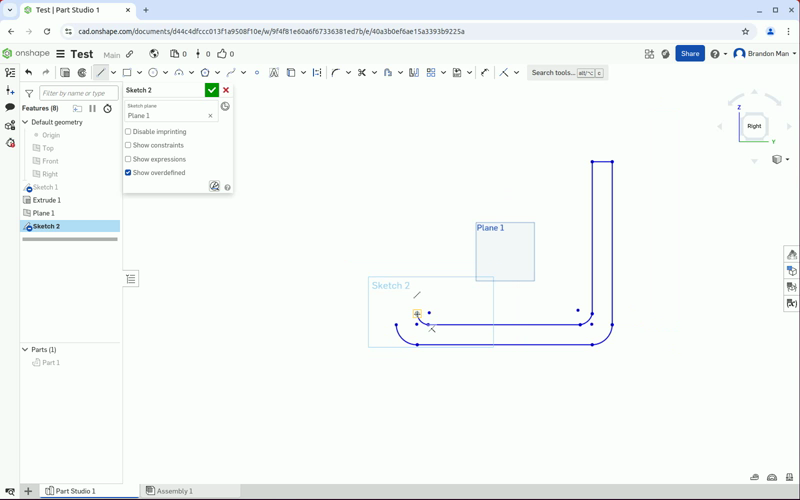
scroll(-6)
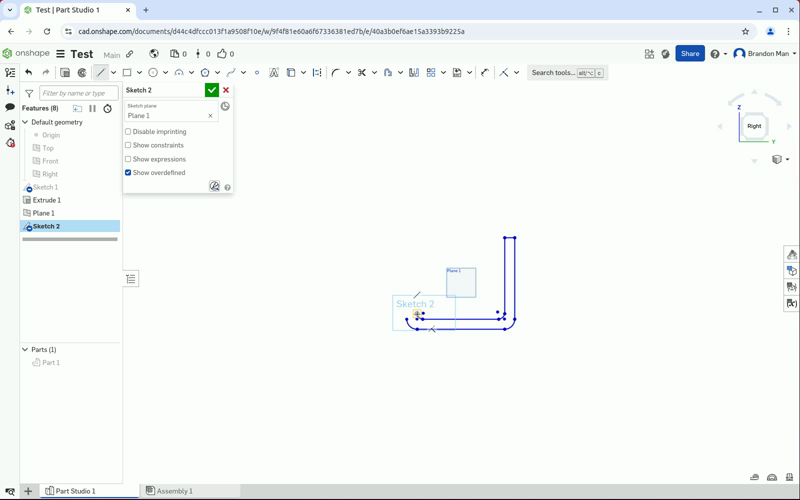
key_down(shift)
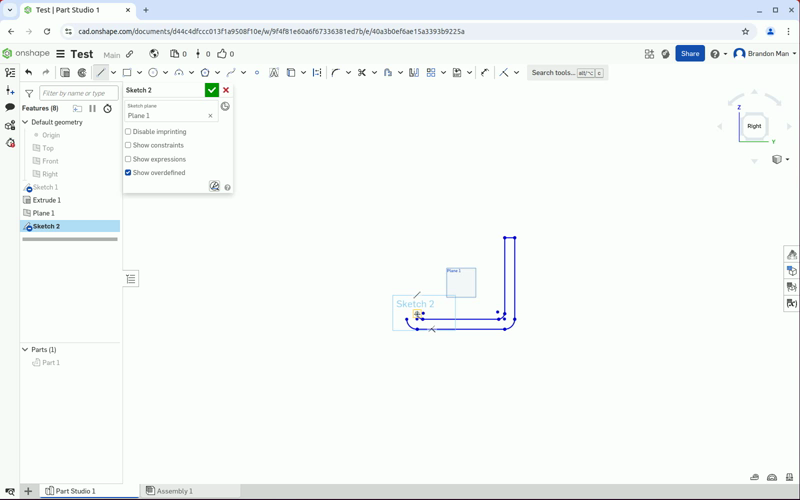
mouse_move(417, 237)
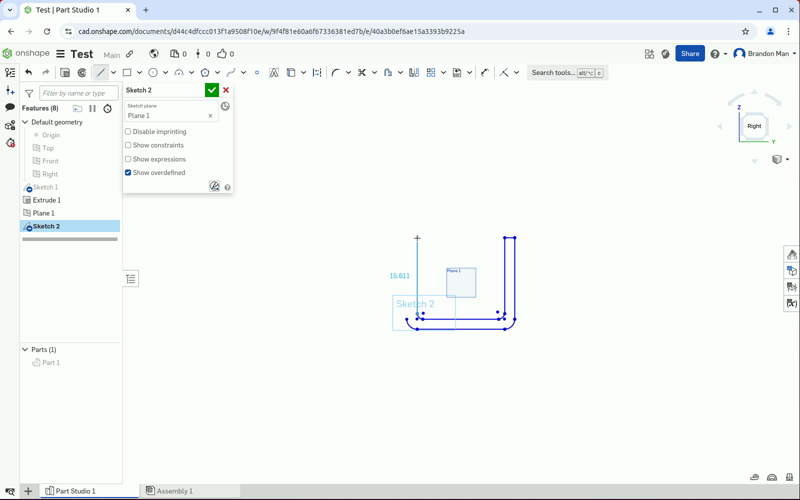
click(417, 237)
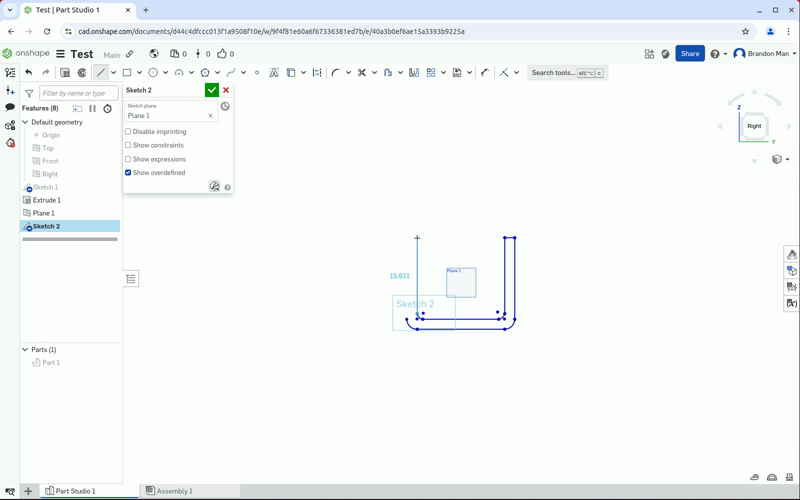
key_up(shift)
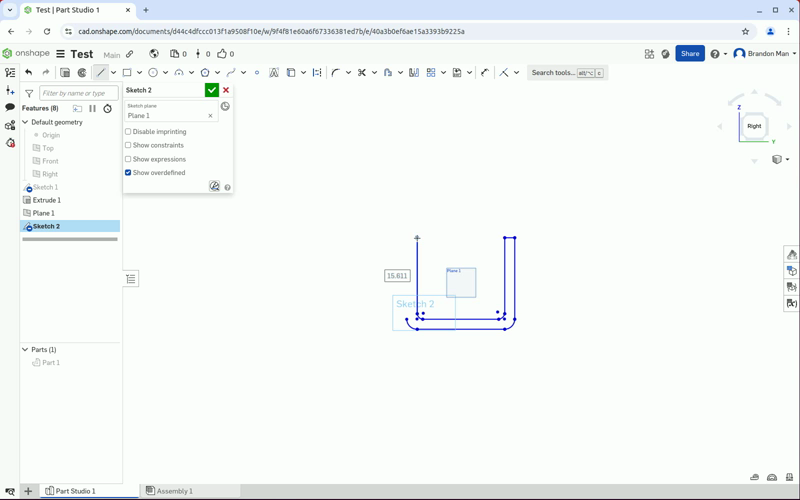
key_down(shift)
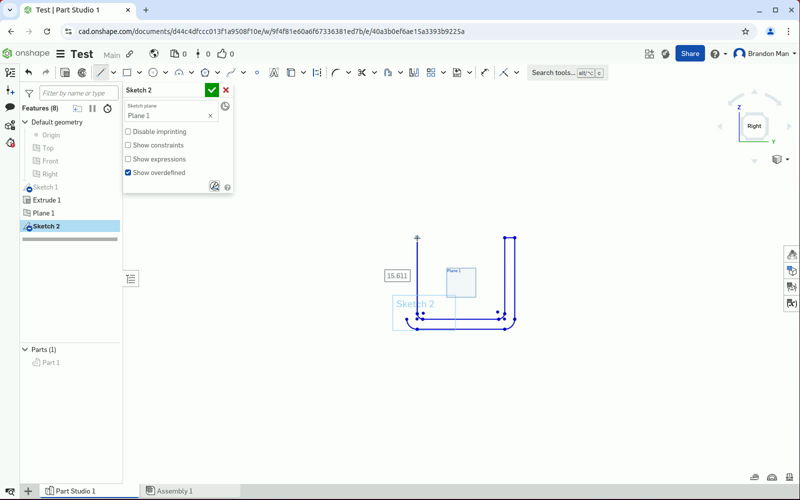
mouse_move(447, 237)
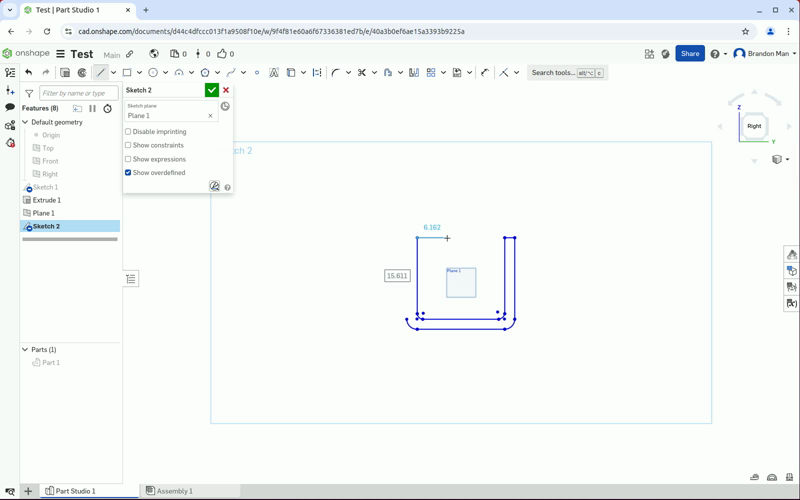
mouse_move(406, 237)
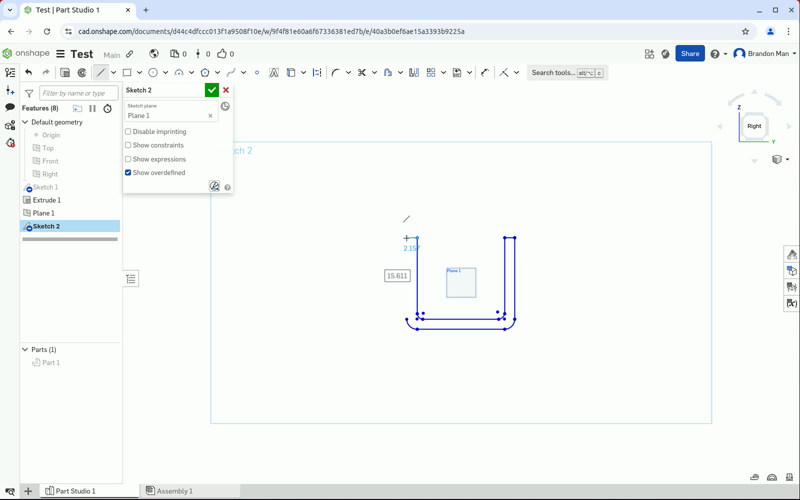
click(406, 237)
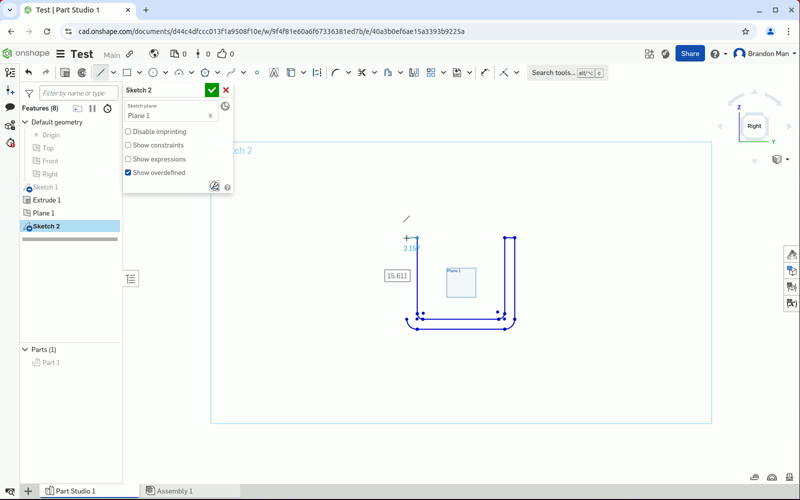
key_up(shift)
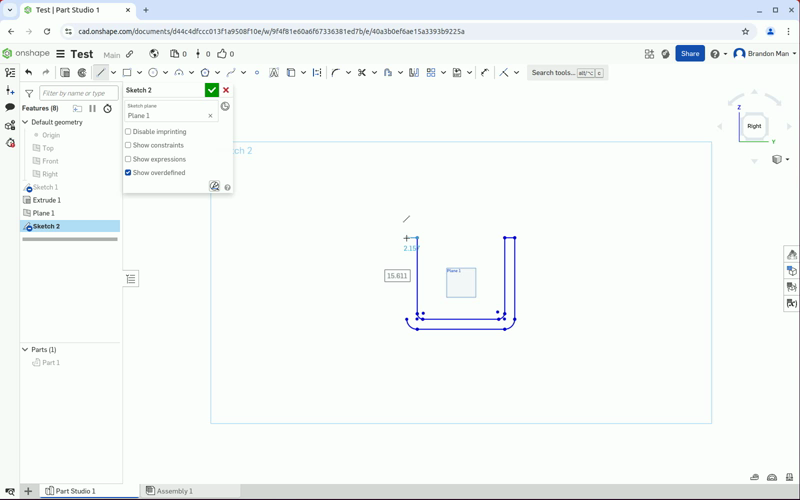
key_down(shift)
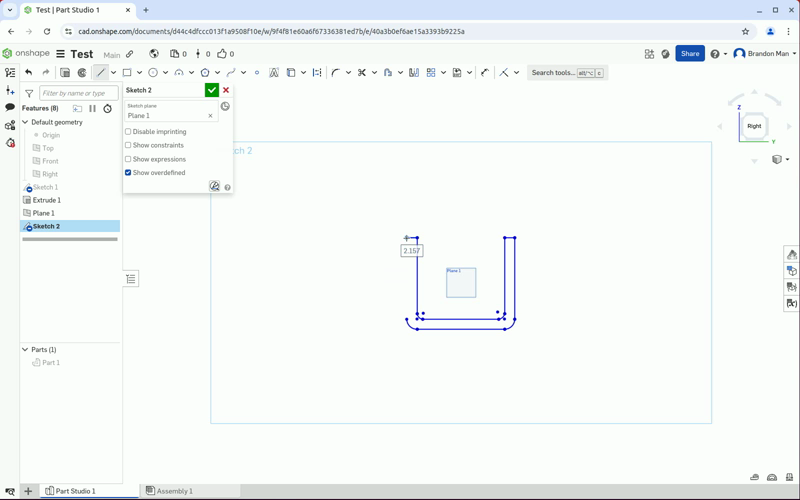
mouse_move(406, 319)
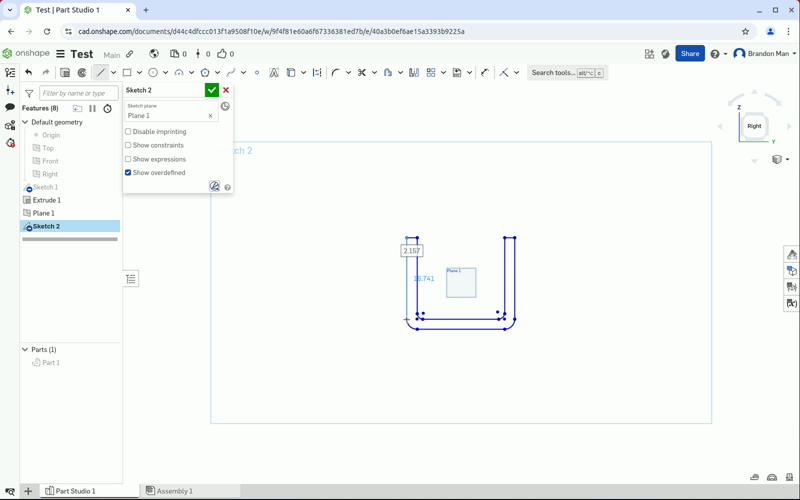
key_up(shift)
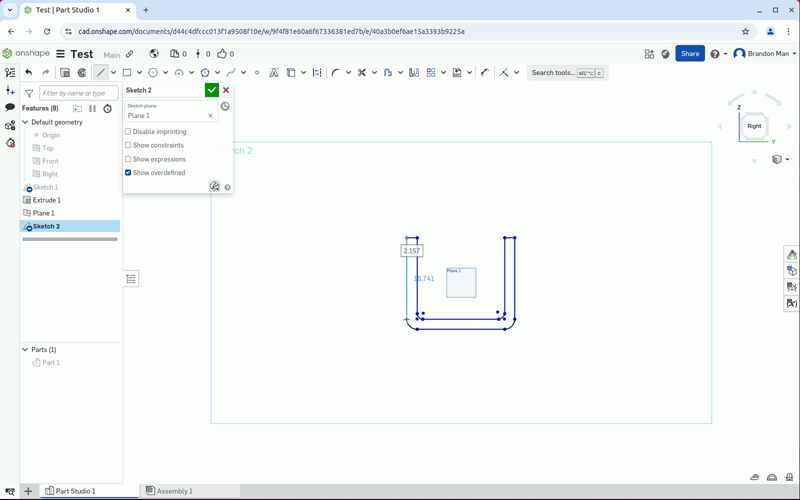
click(406, 319)
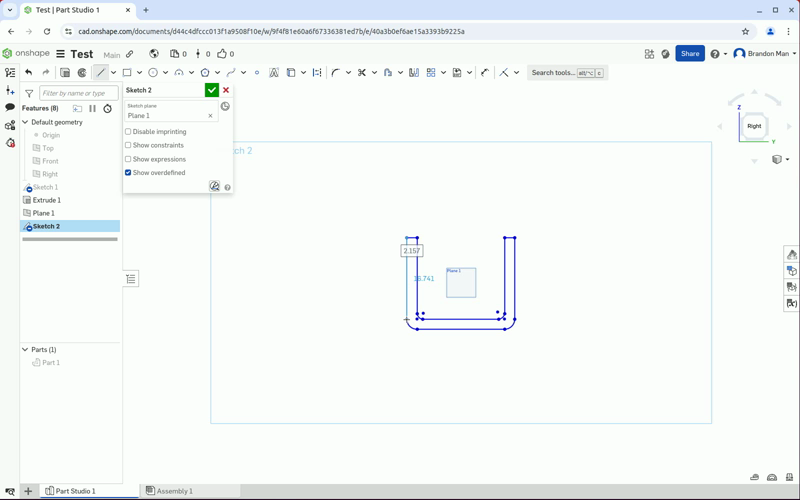
key(esc)
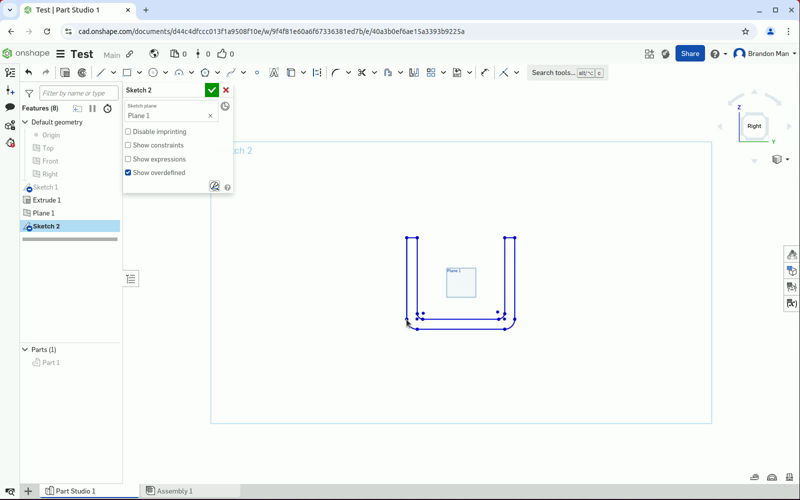
mouse_move(462, 325)
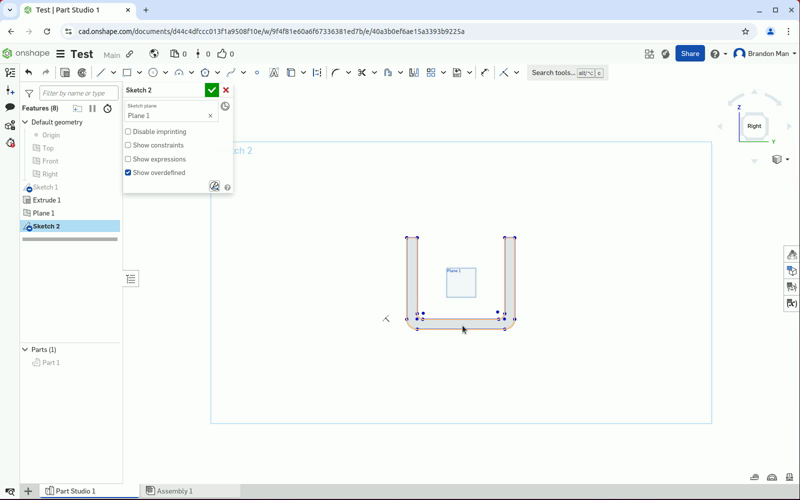
click(462, 325)
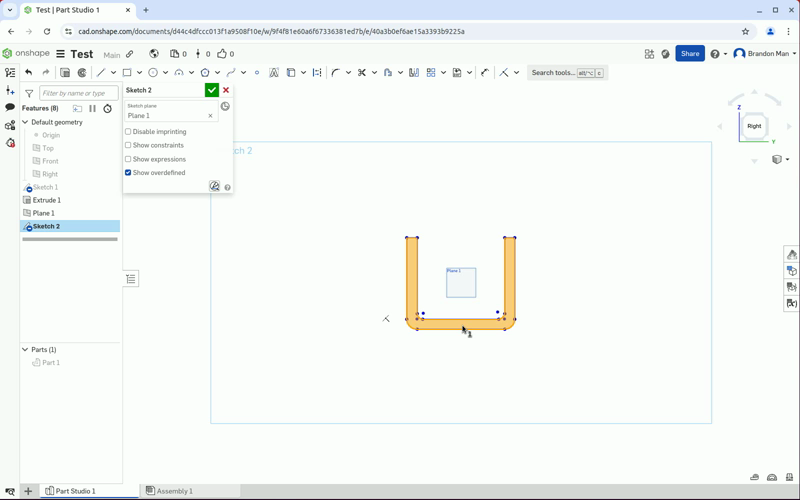
mouse_move(73, 352)
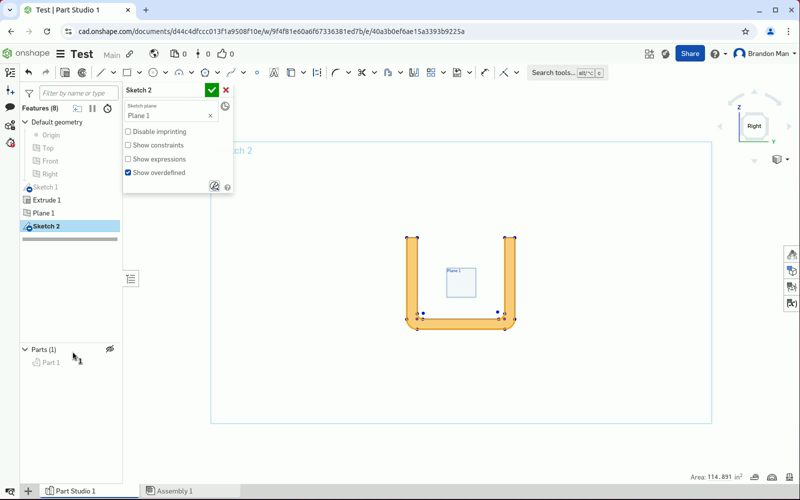
key(shift+y)
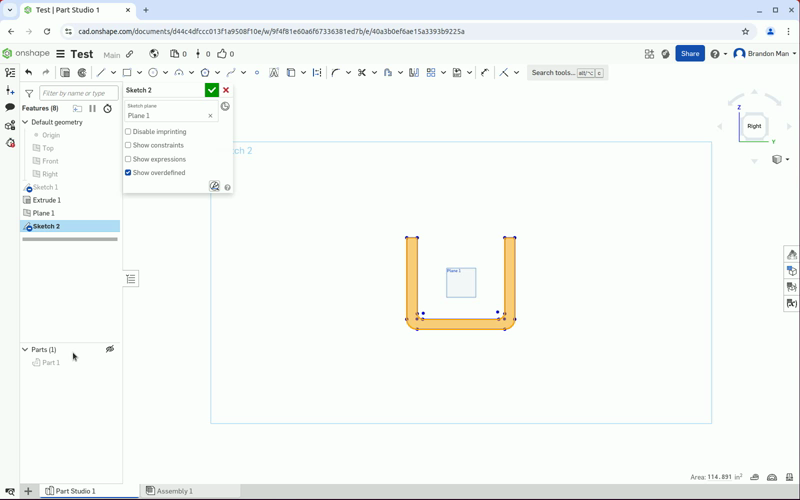
key(shift+e)
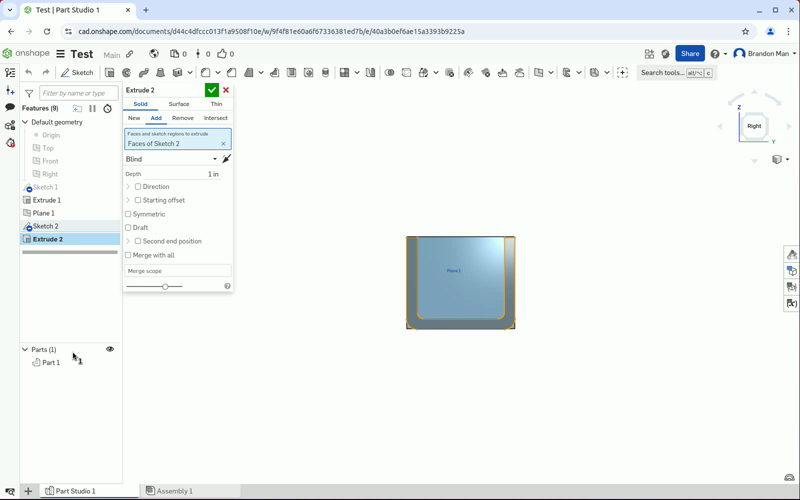
mouse_move(143, 106)
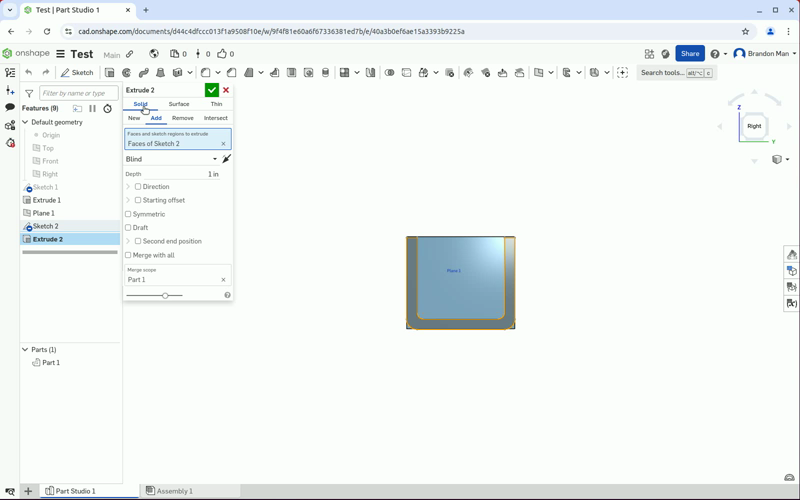
click(143, 106)
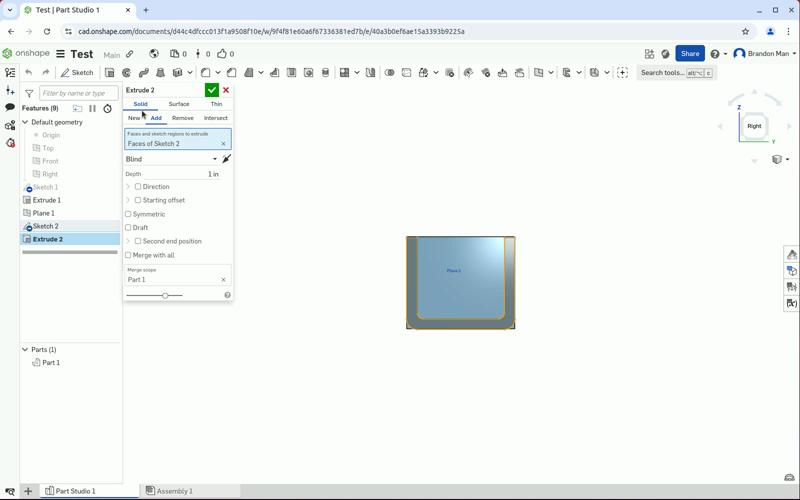
mouse_move(137, 120)
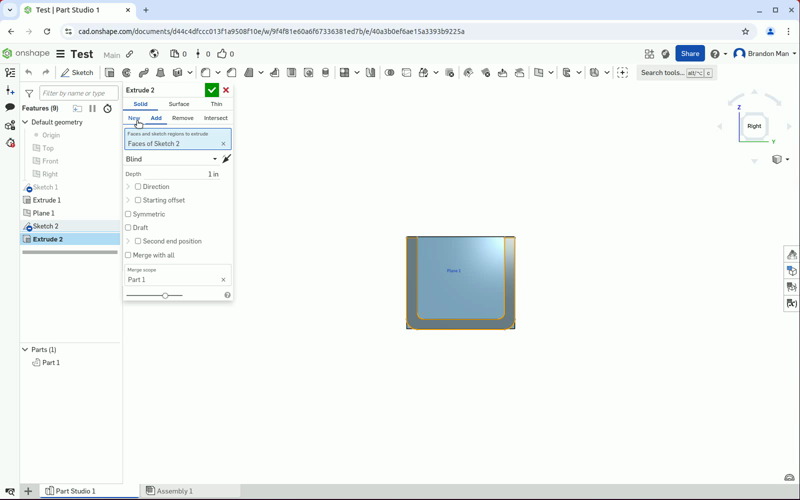
click(137, 120)
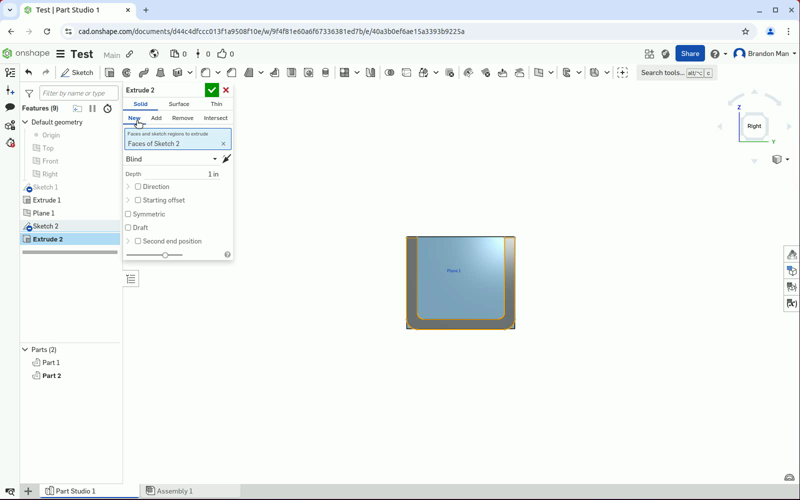
key(tab, 4)
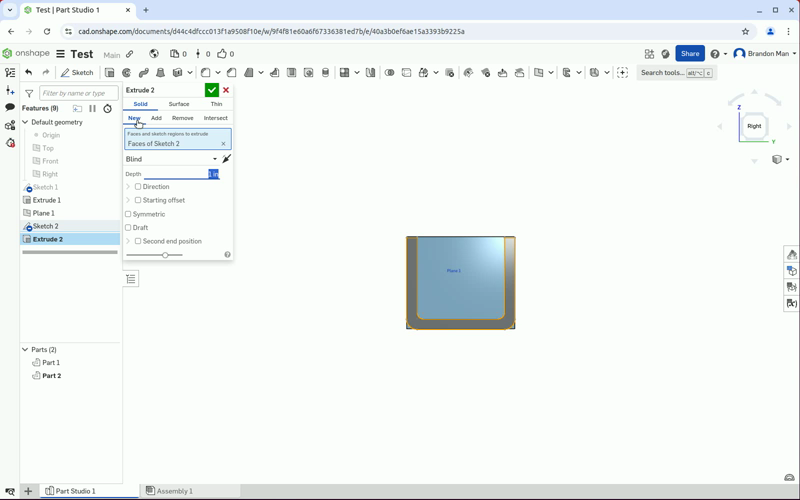
text(20.942)
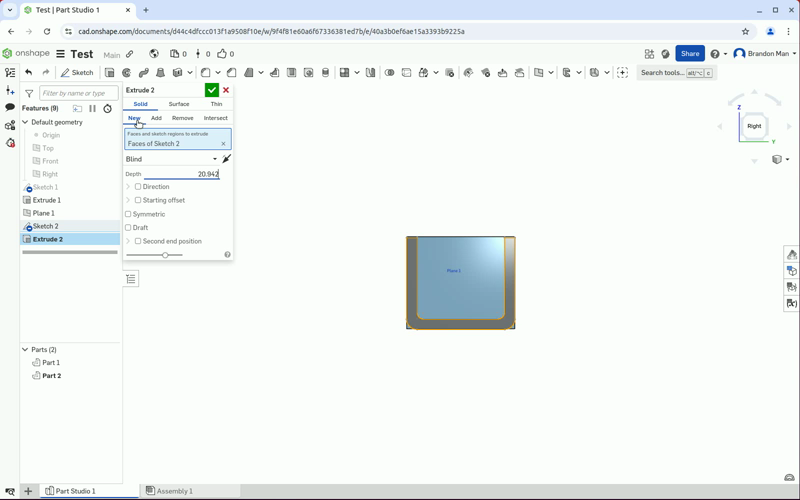
key(enter)
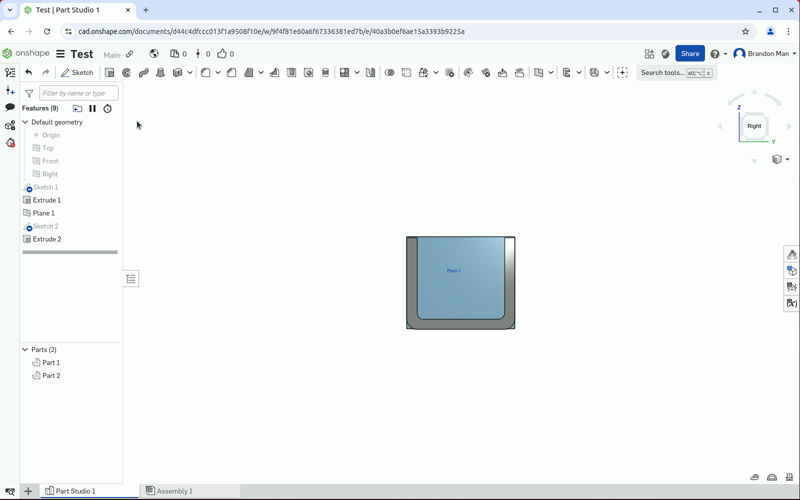
key(shift+h)
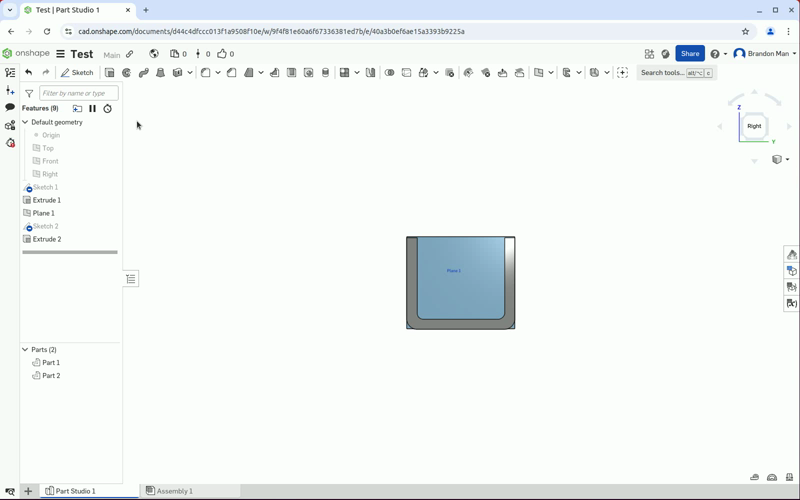
key(shift+h)
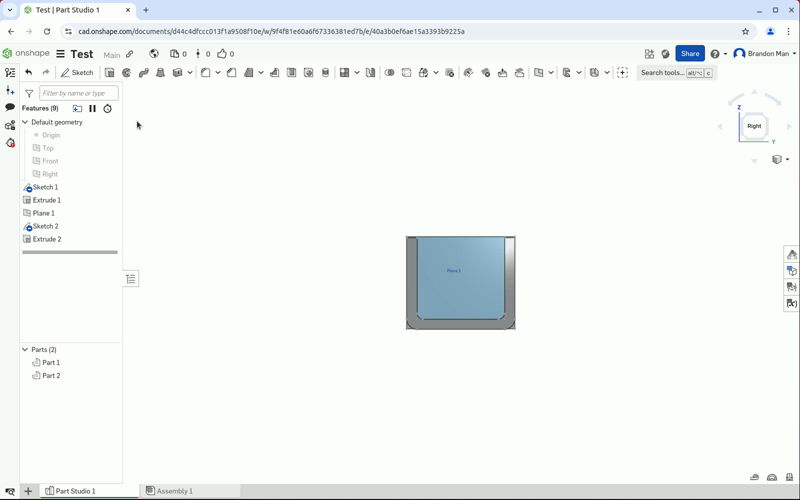
key(shift+7)
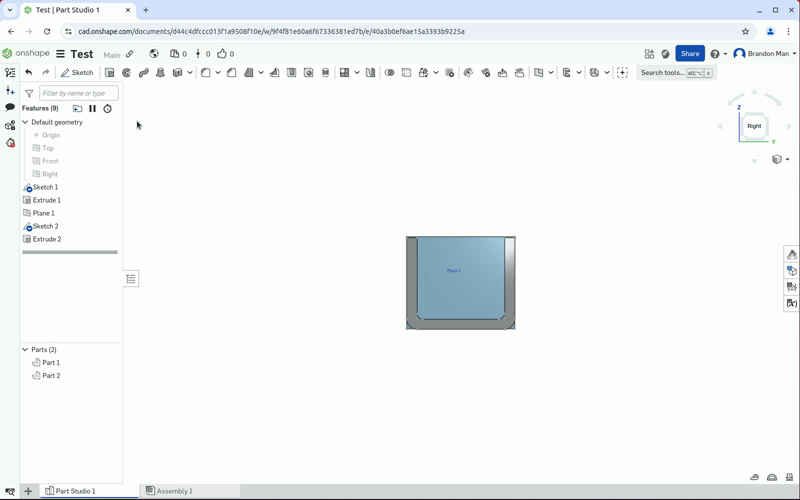
key(right, 2)
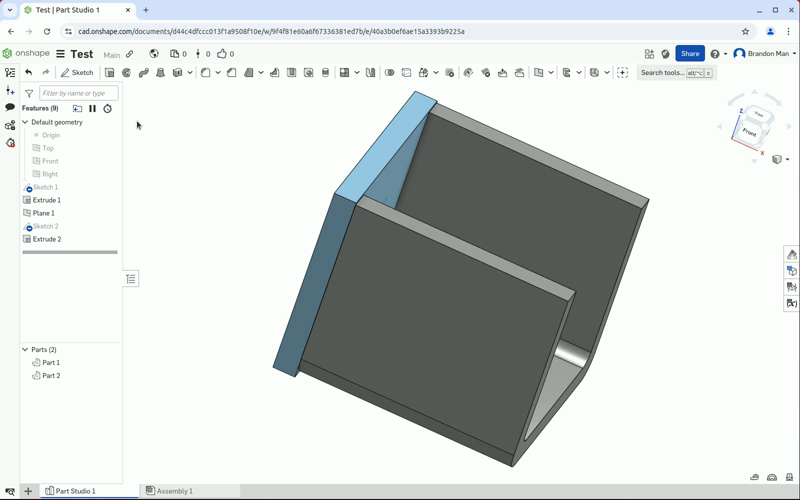
key(down, 2)
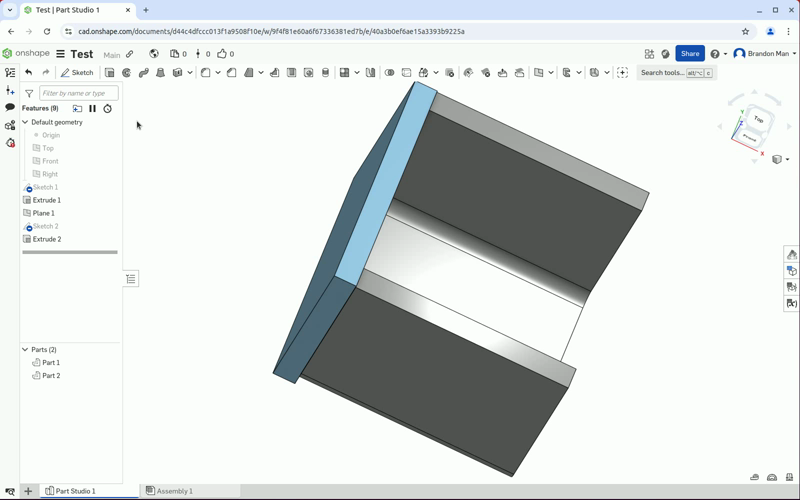
key(up, 2)
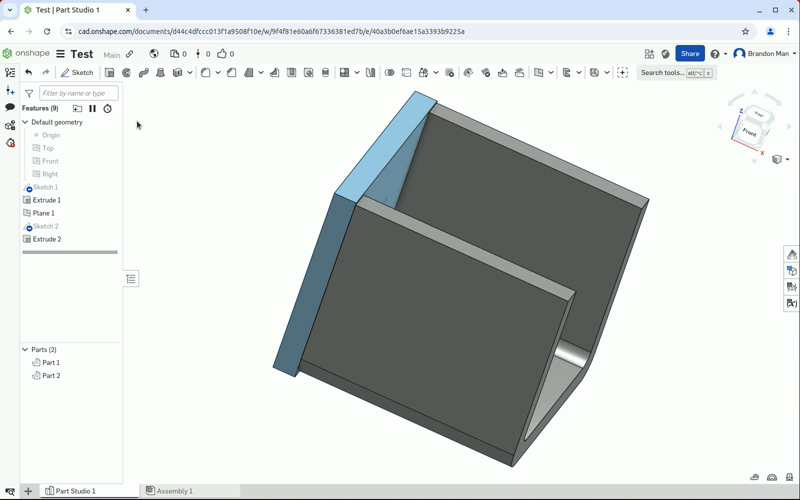
key(left, 2)
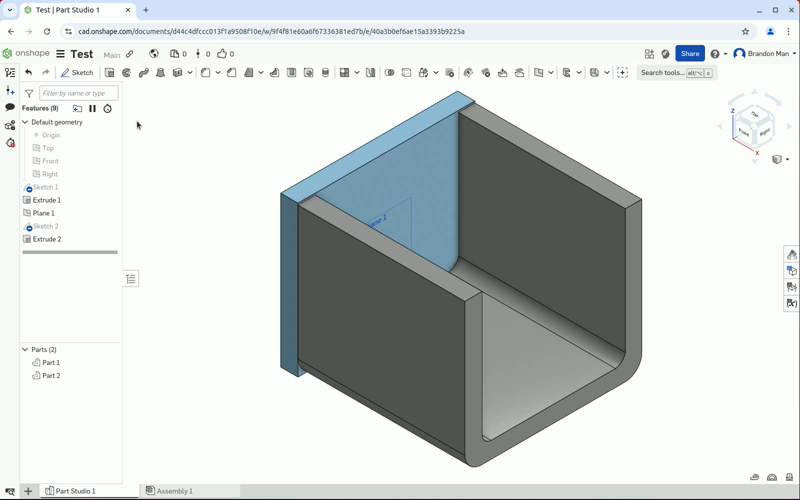
mouse_move(73, 189)
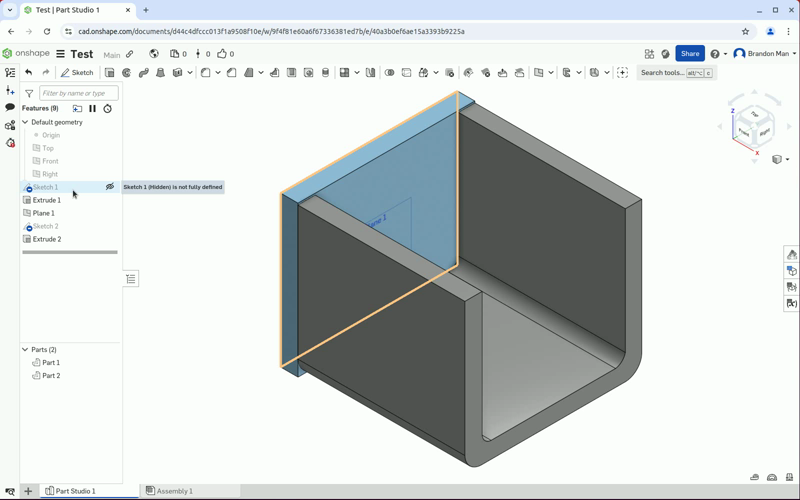
click(73, 189)